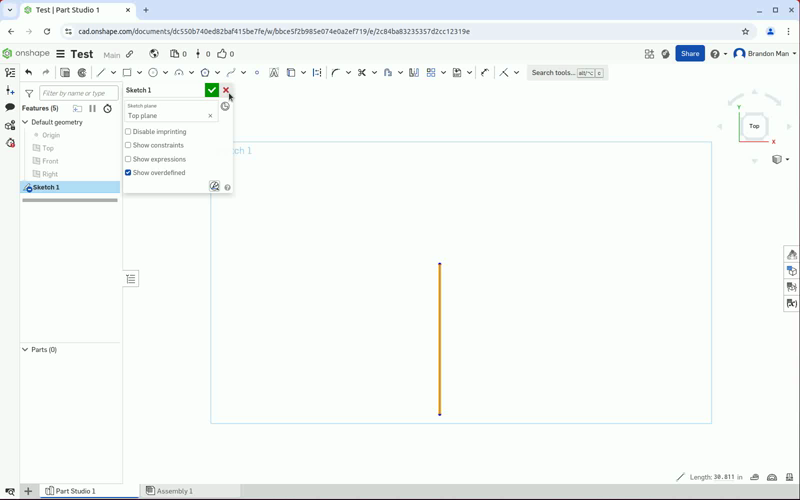
key(shift+h)
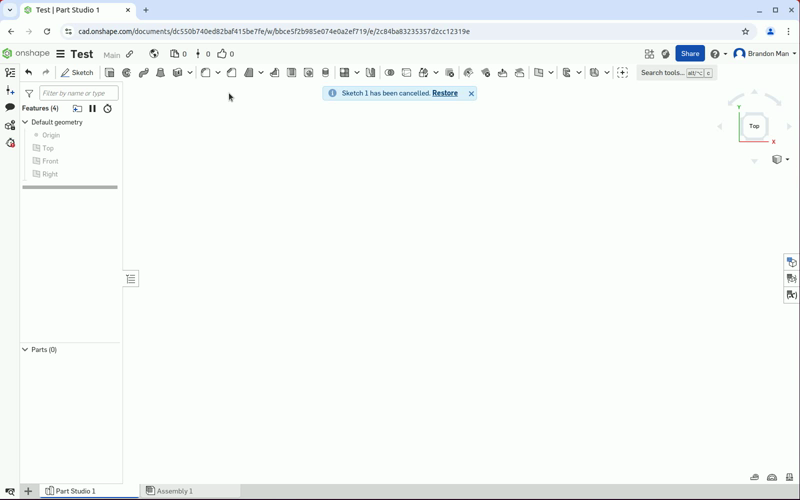
mouse_move(73, 352)
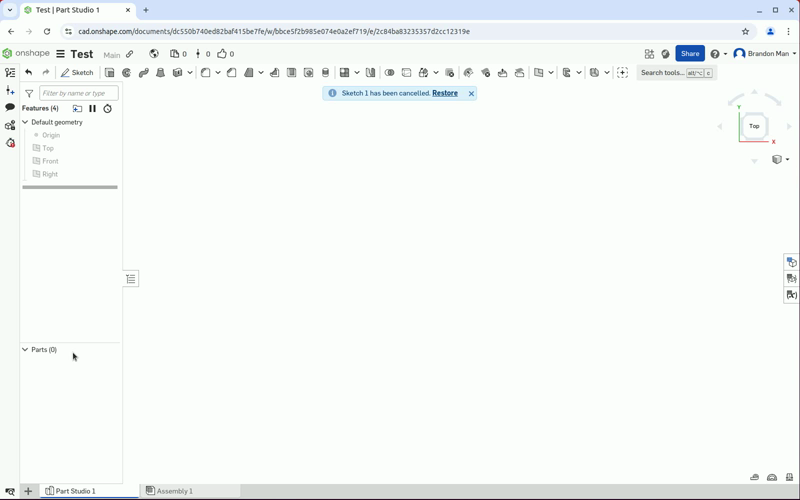
key(y)
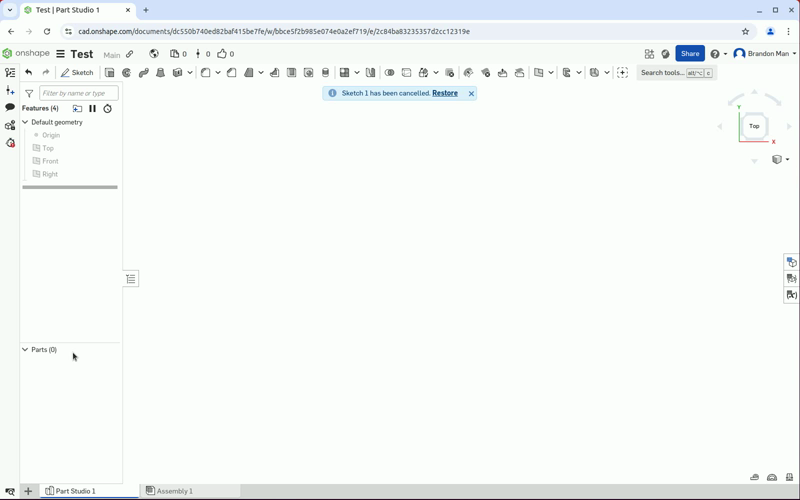
key(shift+p)
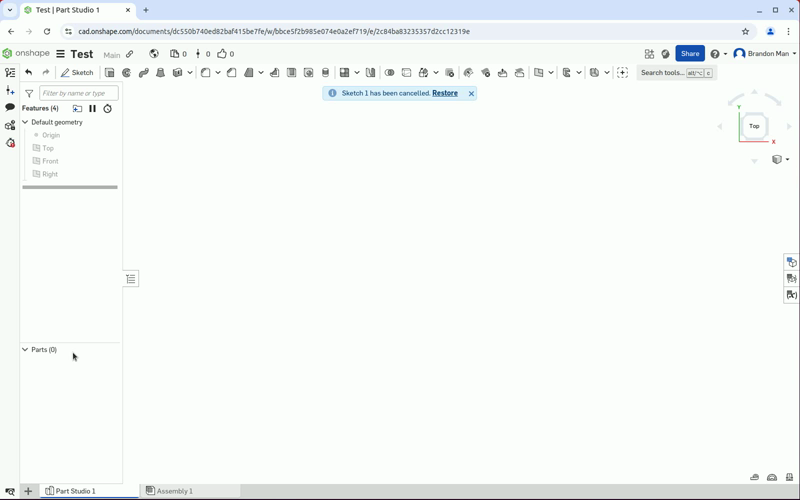
key(space)
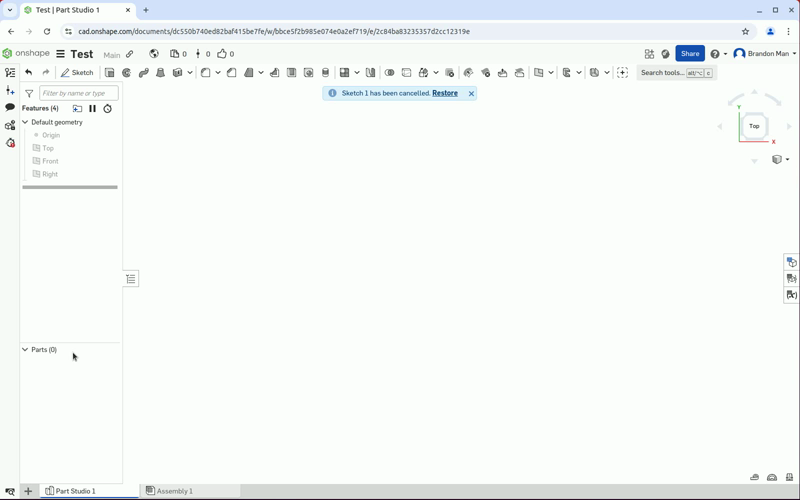
key_down(shift)
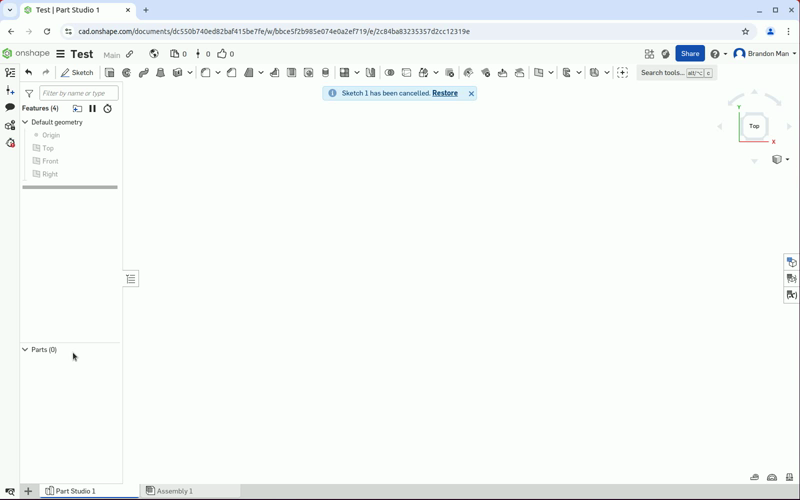
key(up)
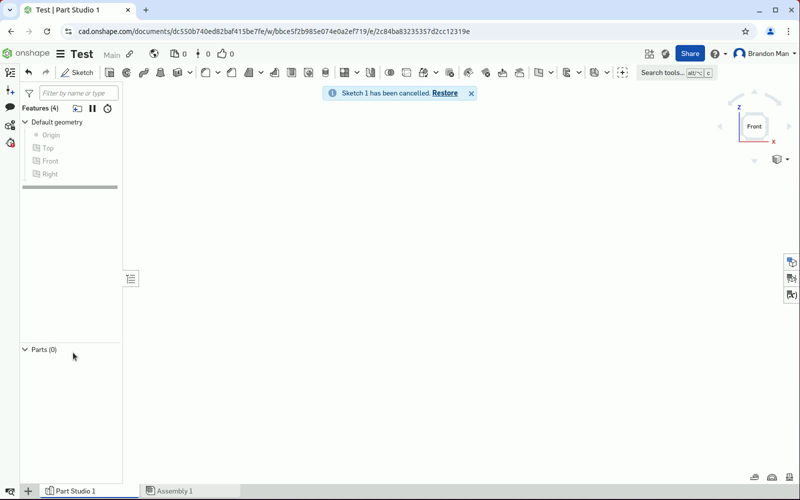
key_up(shift)
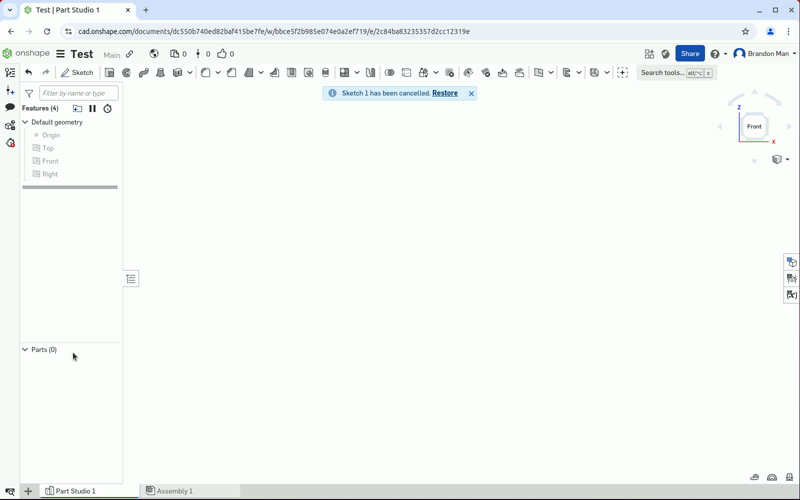
mouse_move(73, 352)
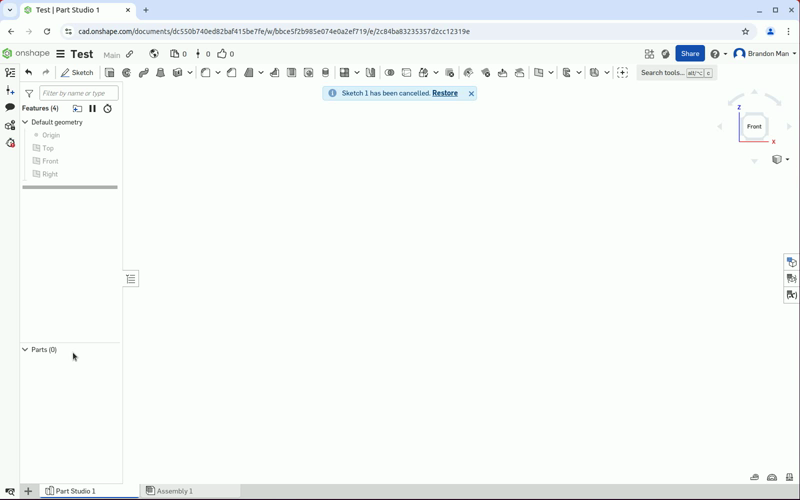
key(shift+y)
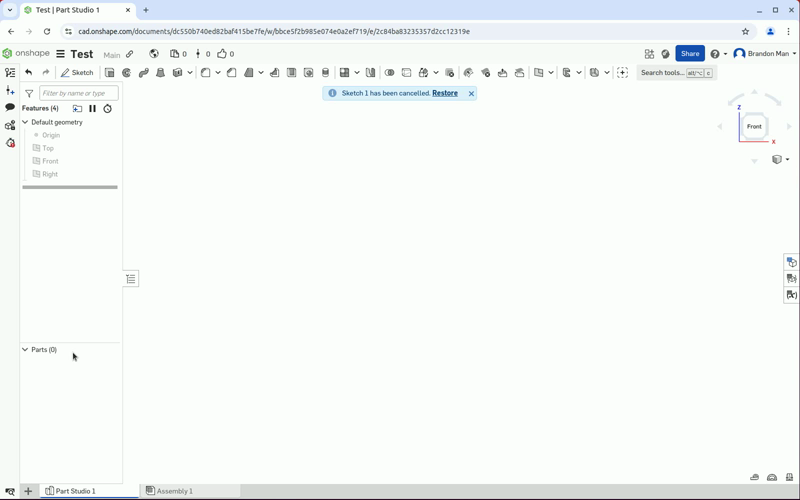
key(shift+s)
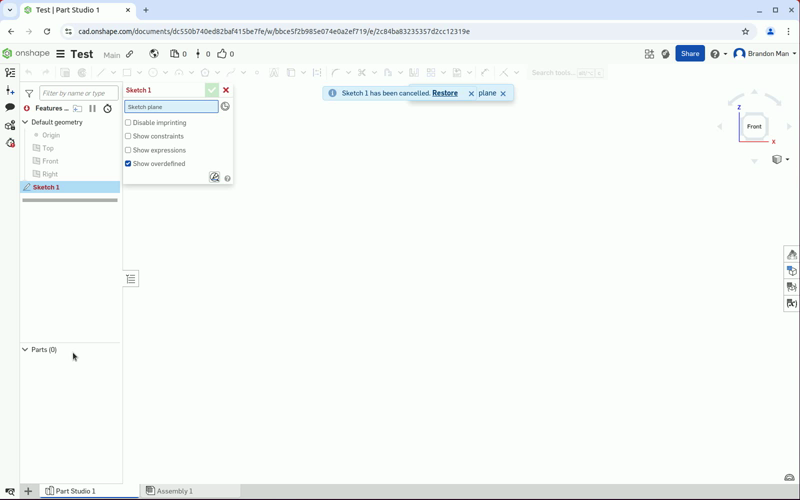
mouse_move(73, 163)
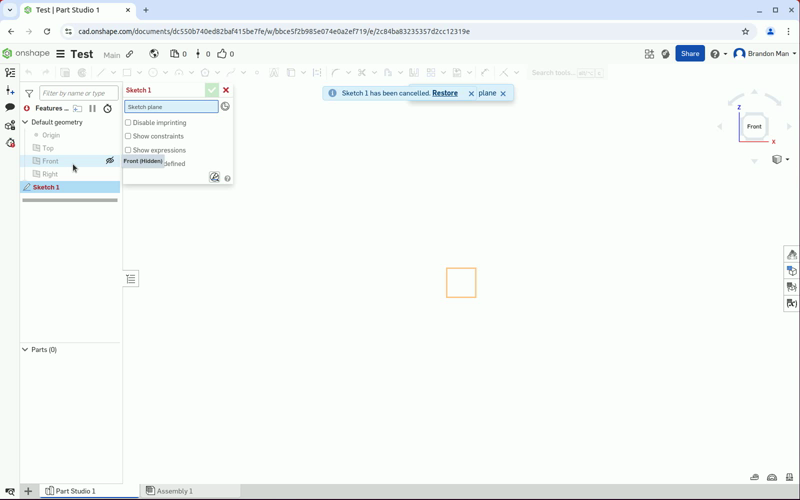
click(73, 163)
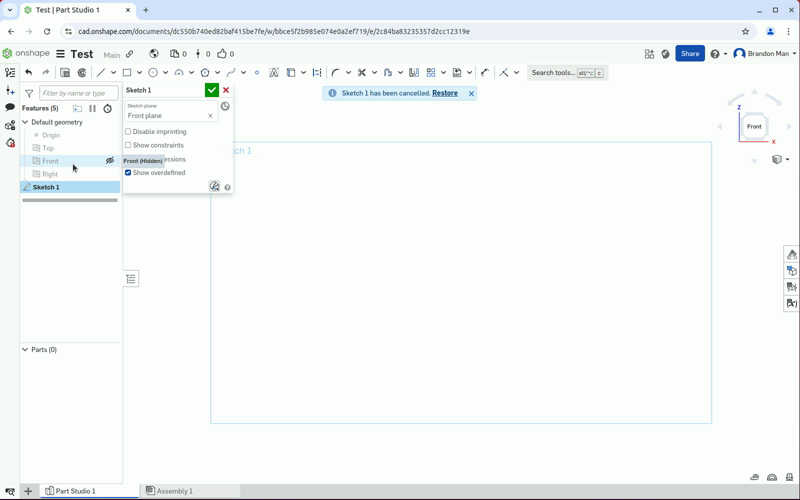
mouse_move(73, 352)
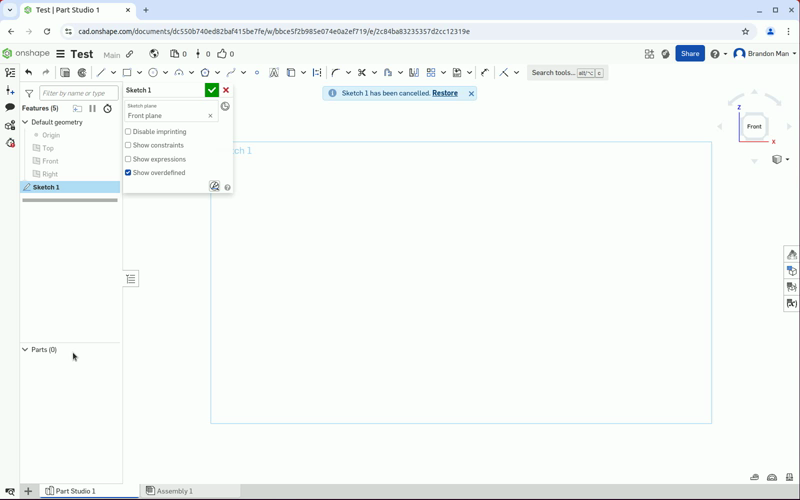
key(y)
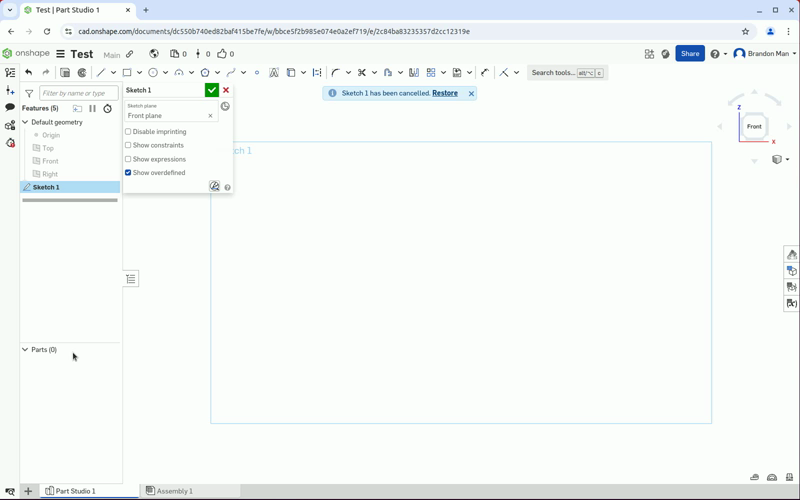
key(a)
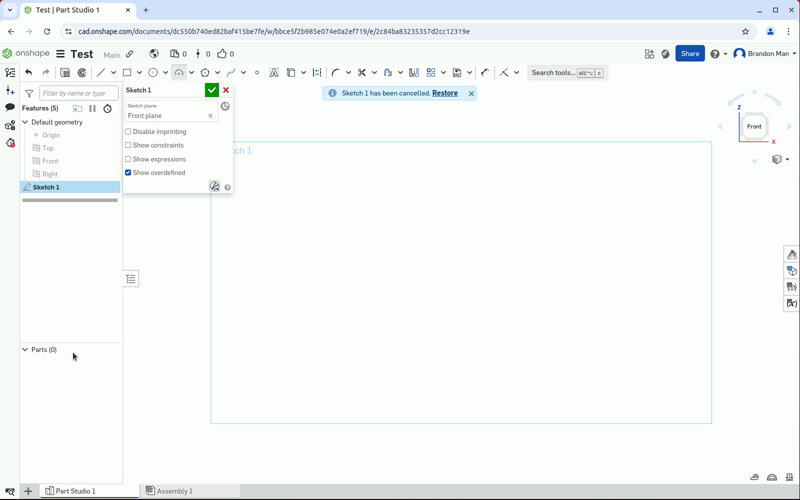
key_down(shift)
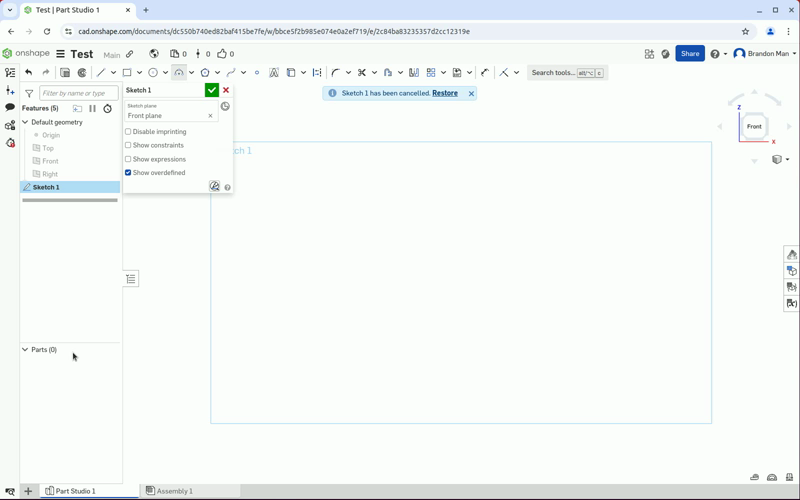
mouse_move(403, 332)
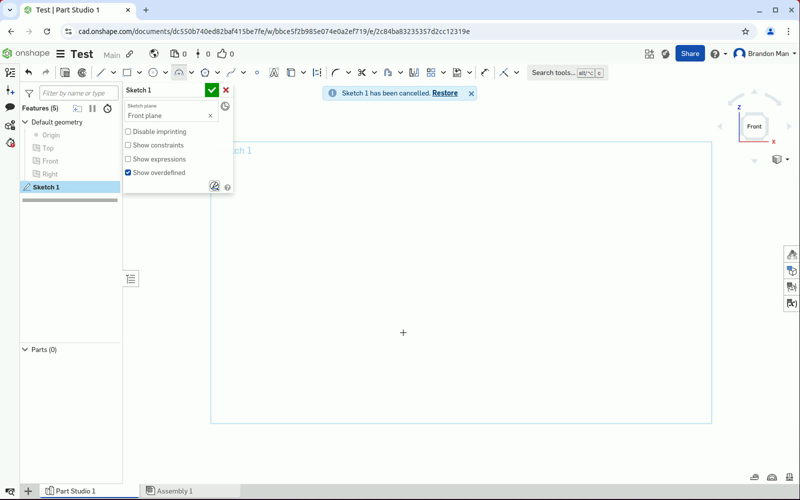
click(403, 332)
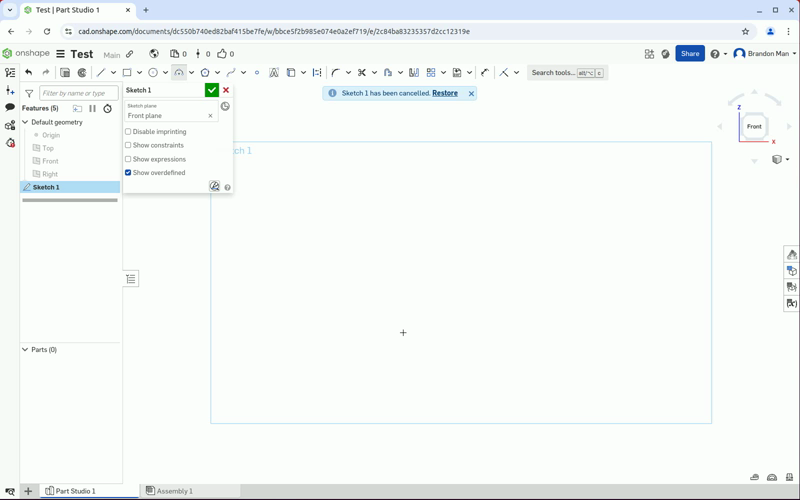
key_up(shift)
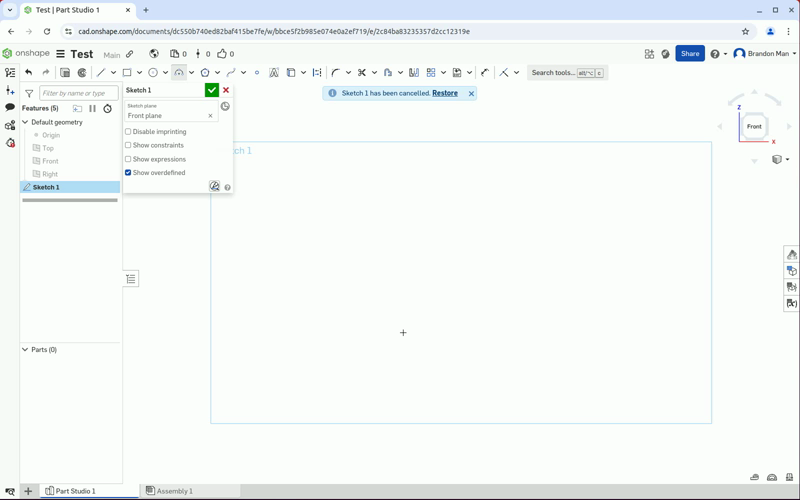
key_down(shift)
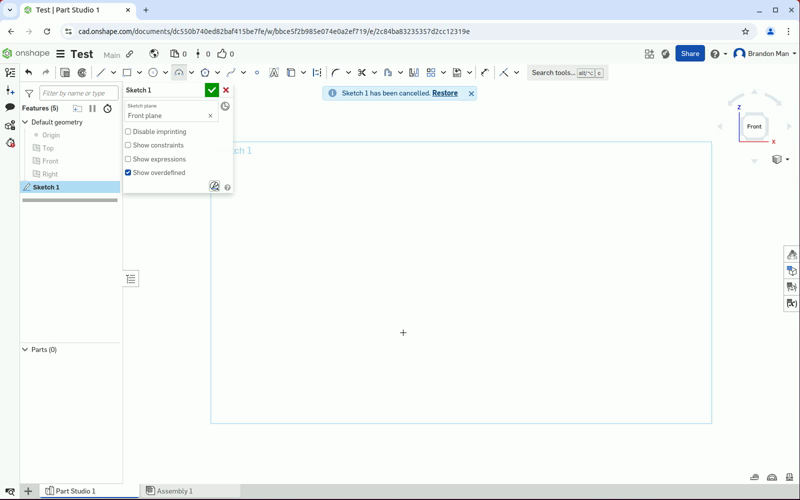
mouse_move(447, 375)
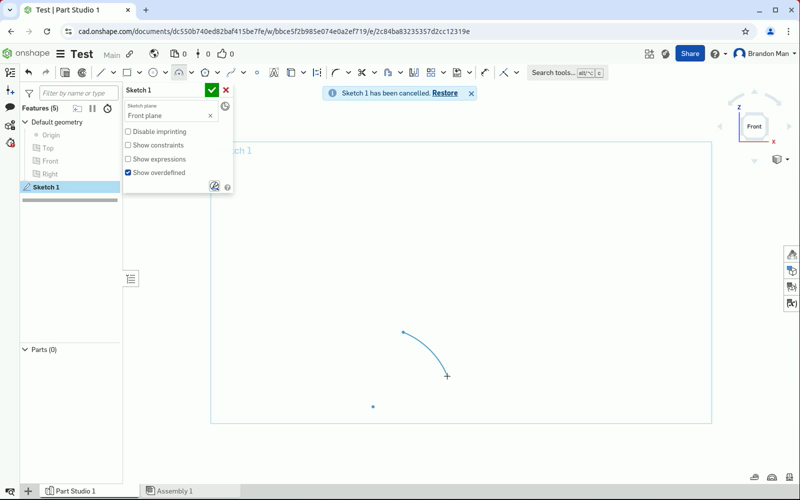
click(447, 375)
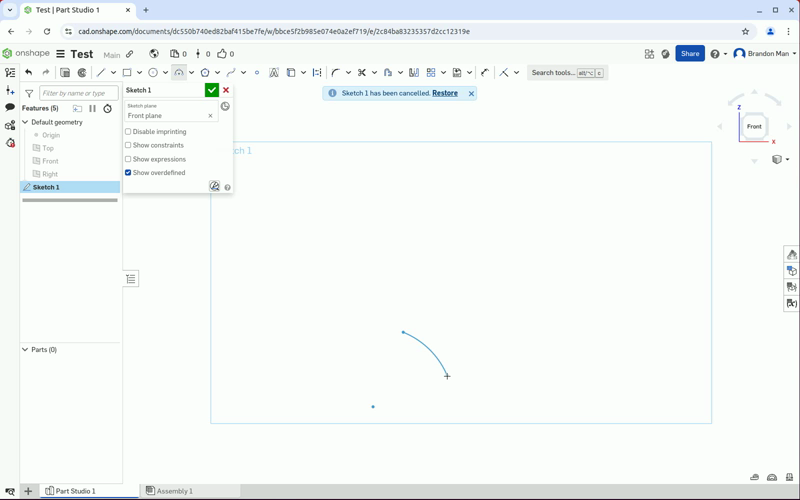
mouse_move(416, 363)
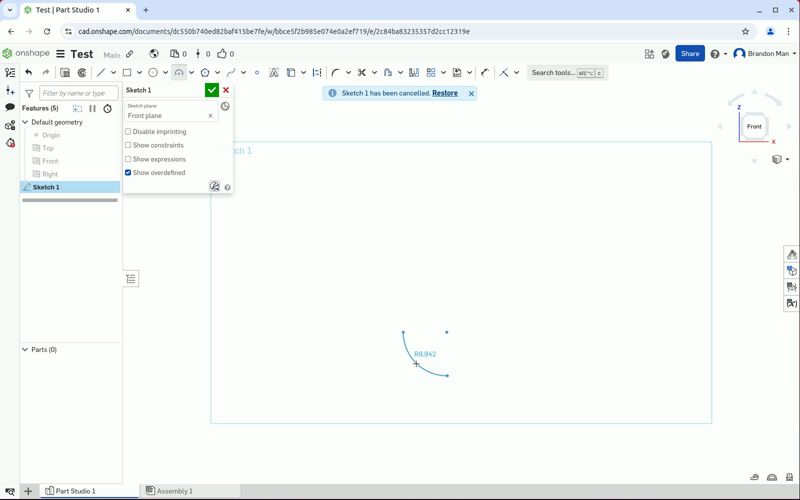
click(416, 363)
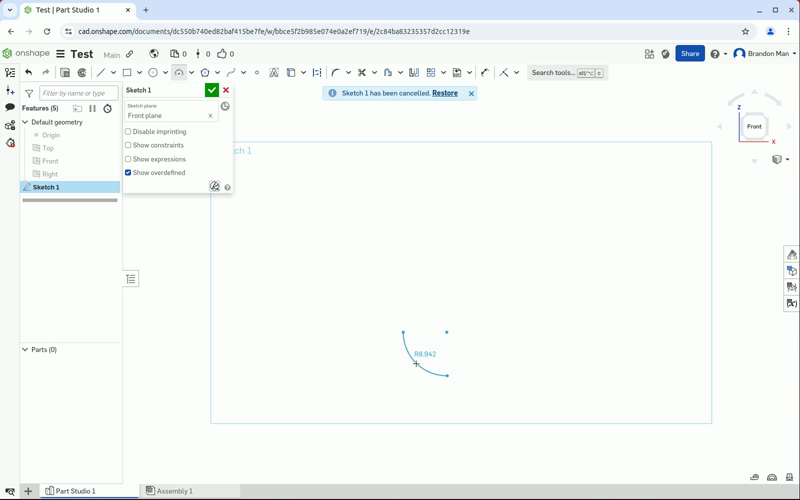
key_up(shift)
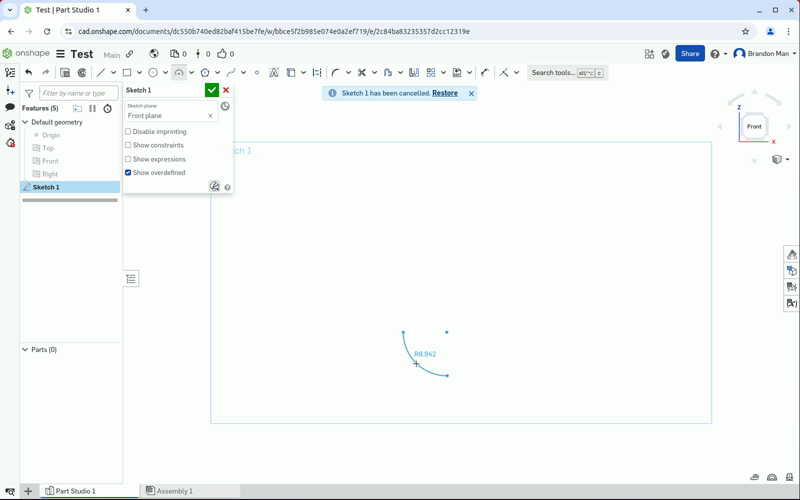
key(esc)
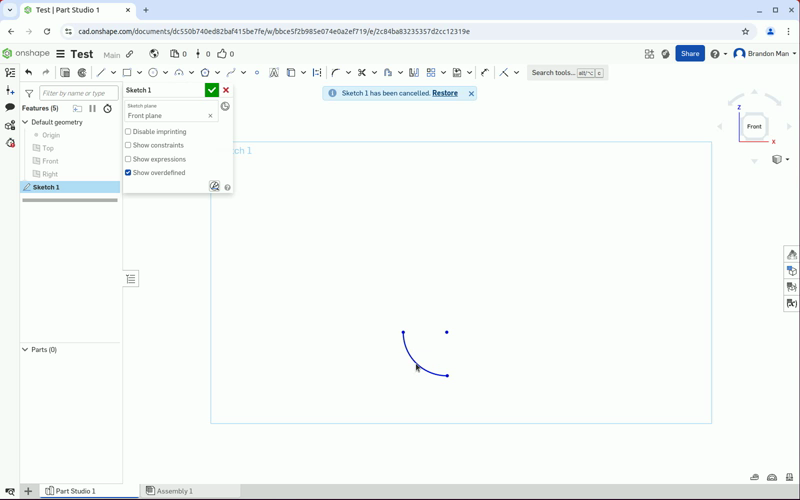
key(l)
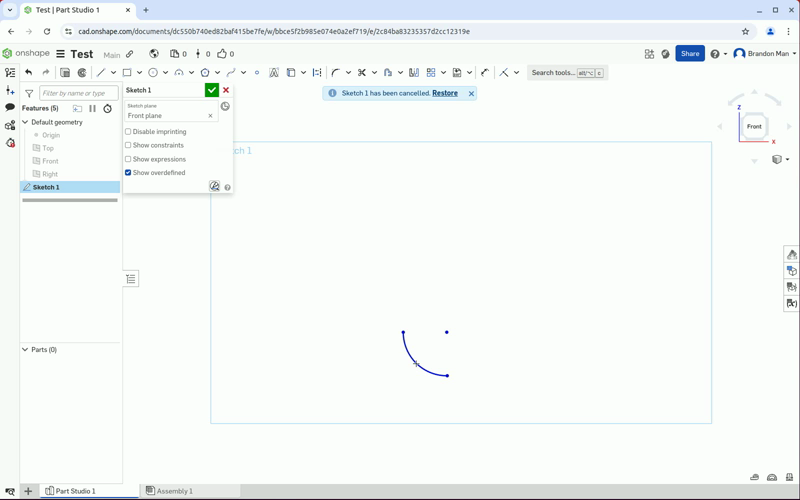
mouse_move(447, 375)
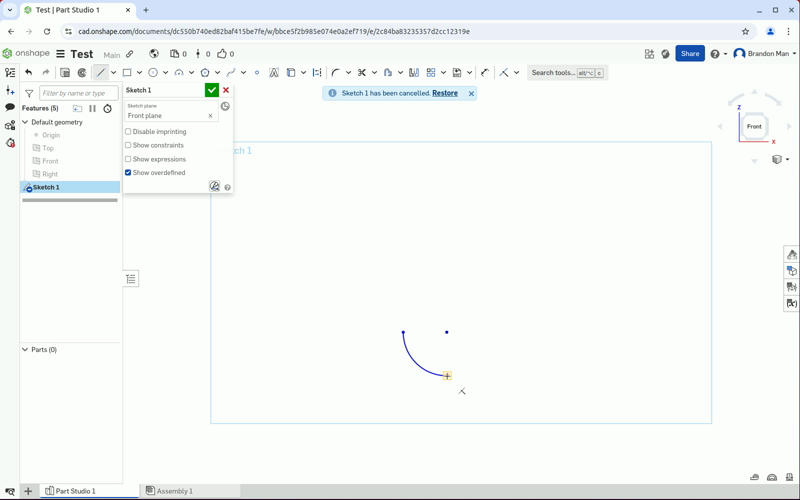
click(447, 375)
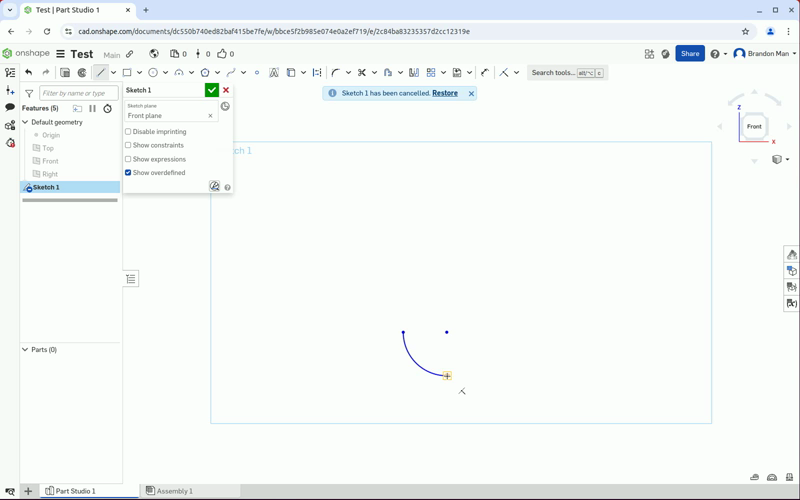
key_down(shift)
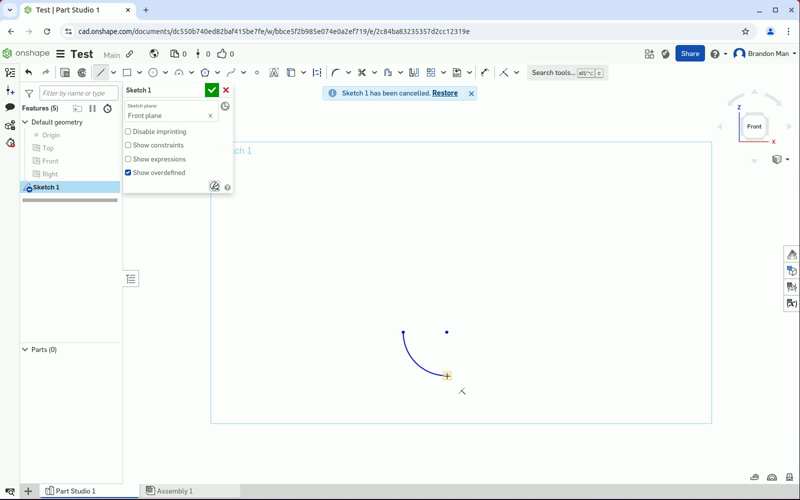
mouse_move(477, 375)
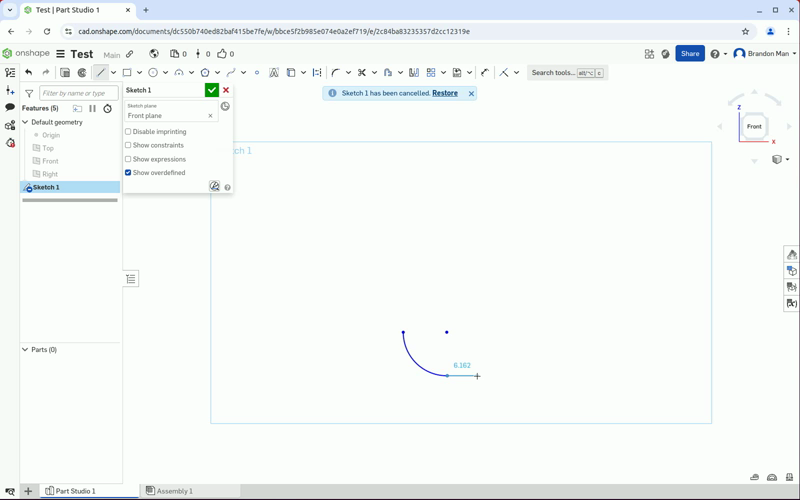
mouse_move(474, 375)
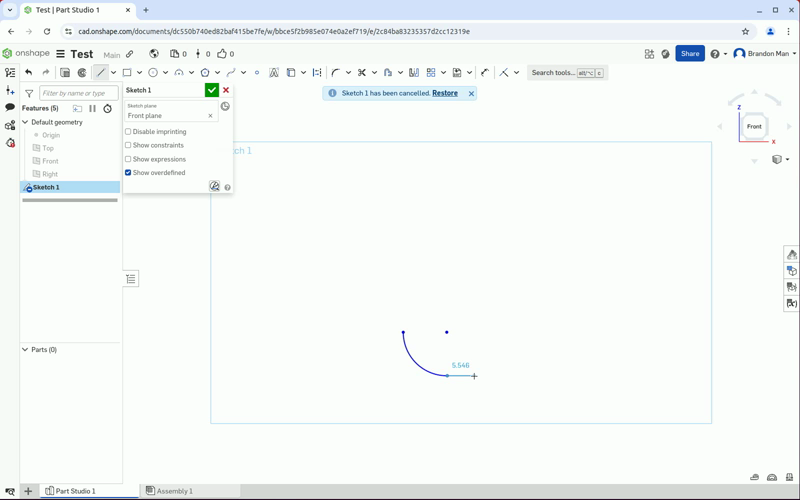
click(474, 375)
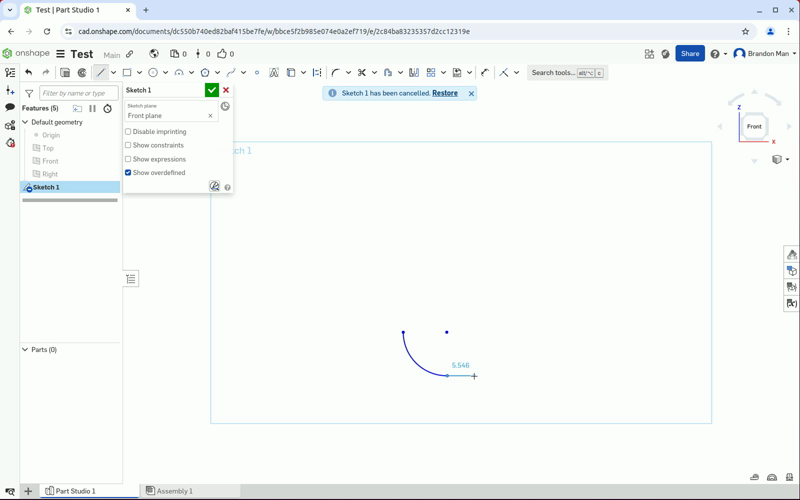
key_up(shift)
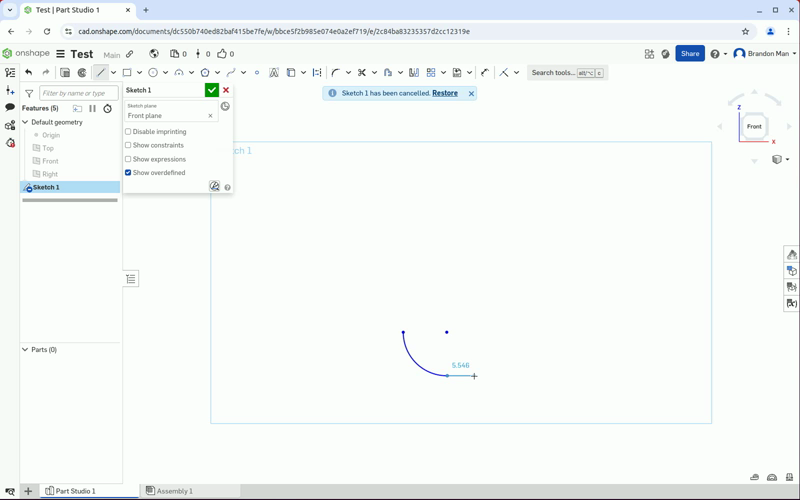
key(esc)
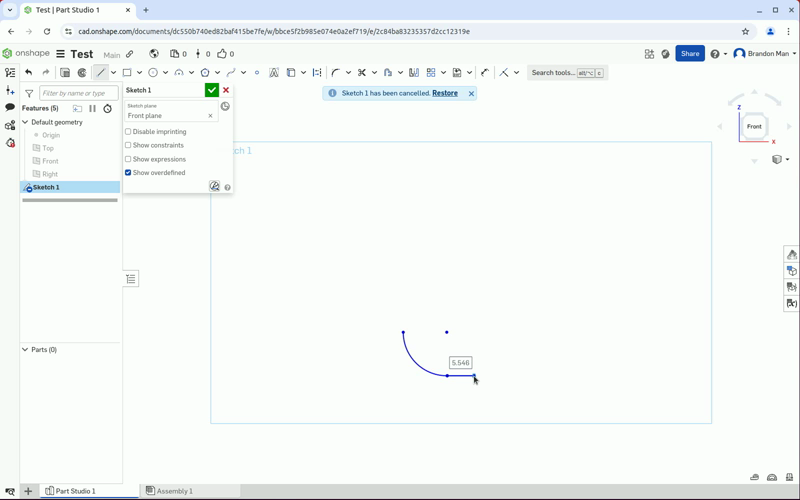
key(a)
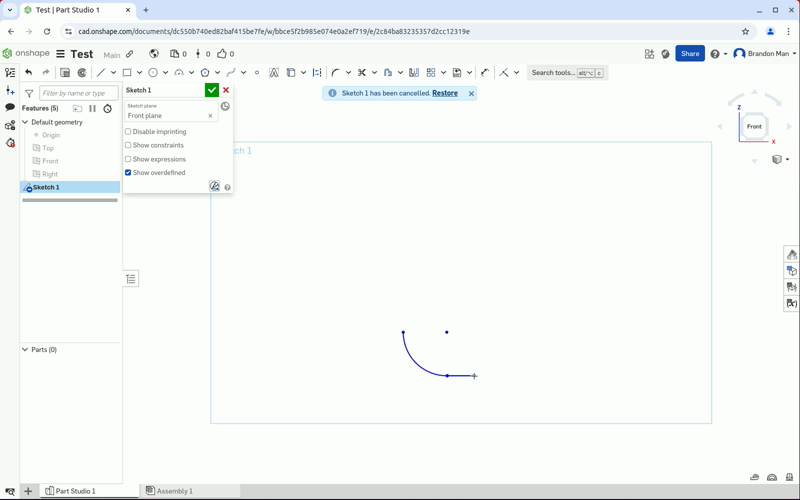
mouse_move(474, 375)
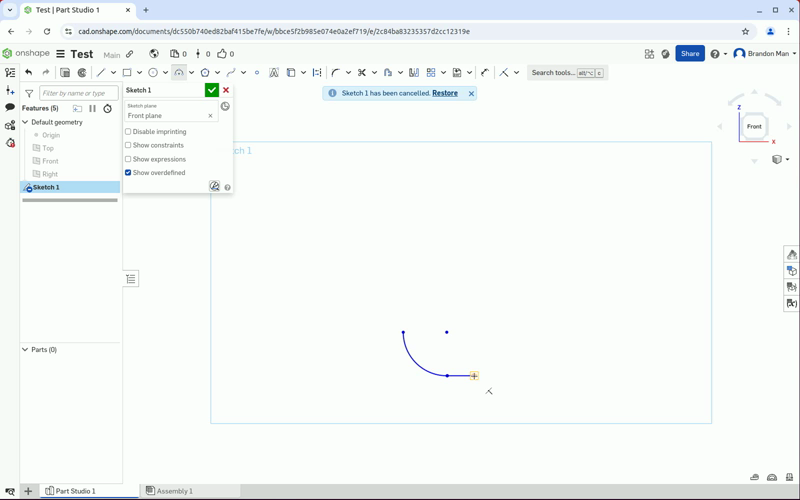
click(474, 375)
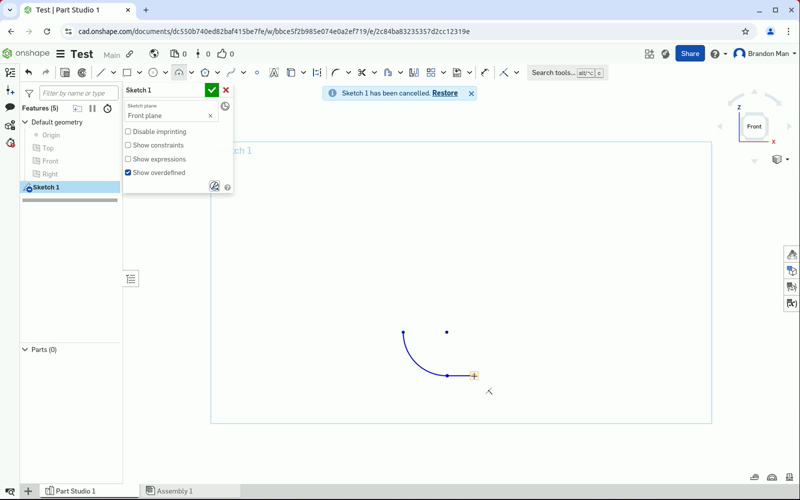
key_down(shift)
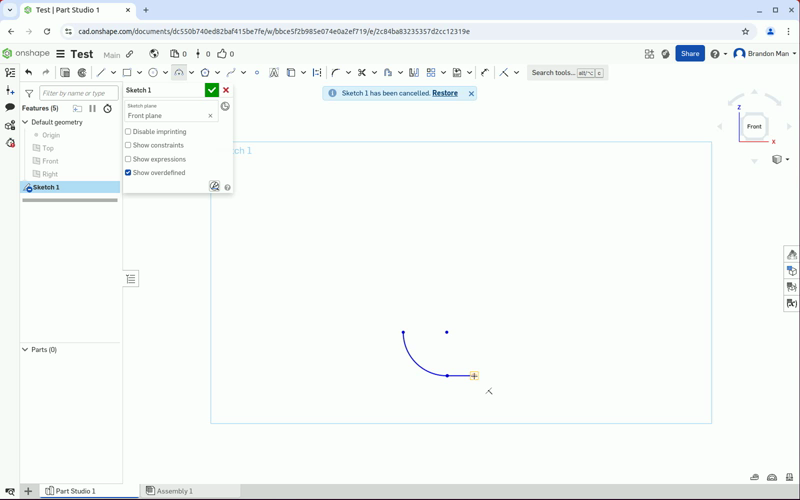
mouse_move(517, 332)
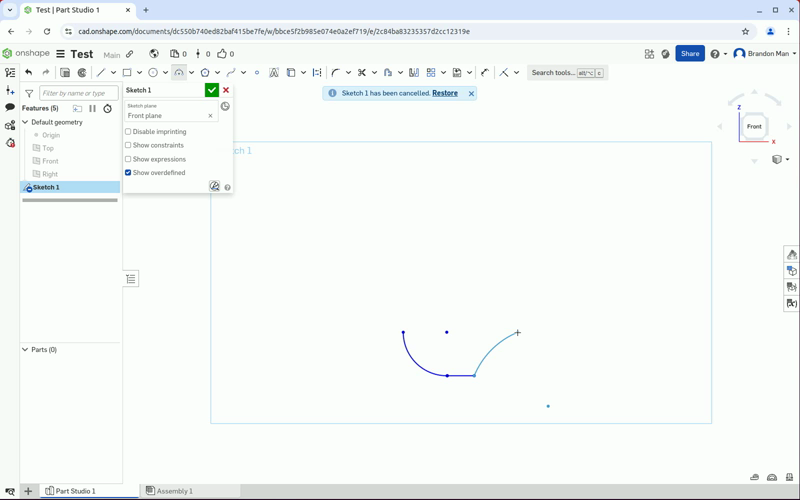
click(517, 332)
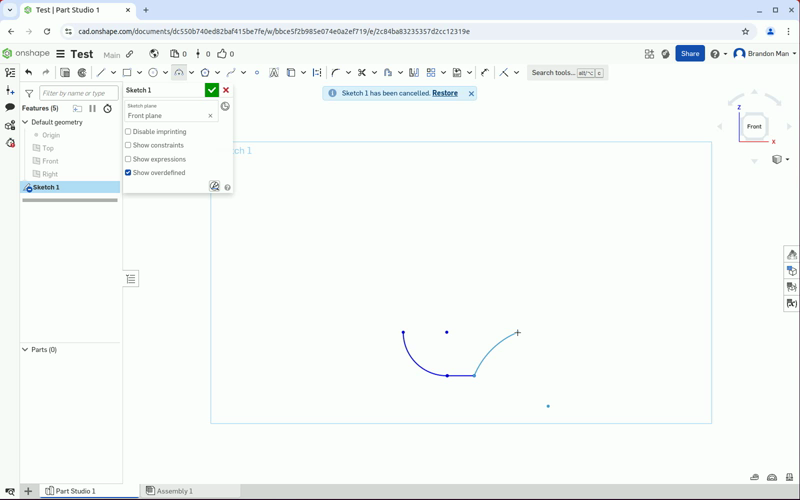
mouse_move(504, 363)
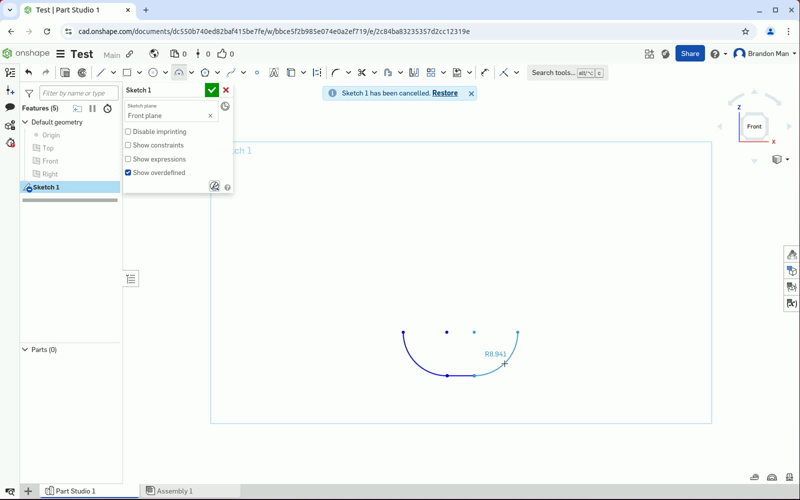
click(504, 363)
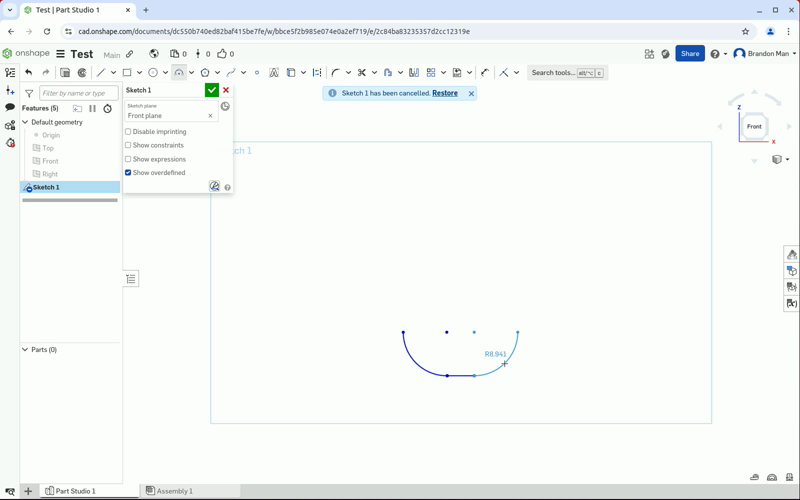
key_up(shift)
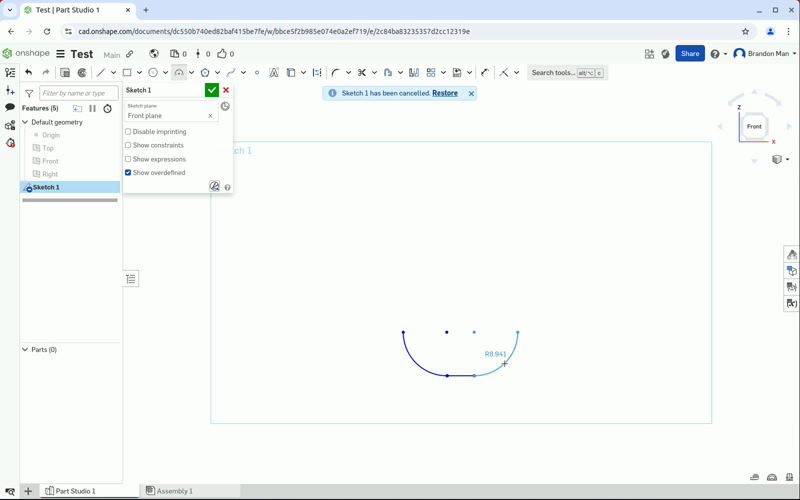
key(esc)
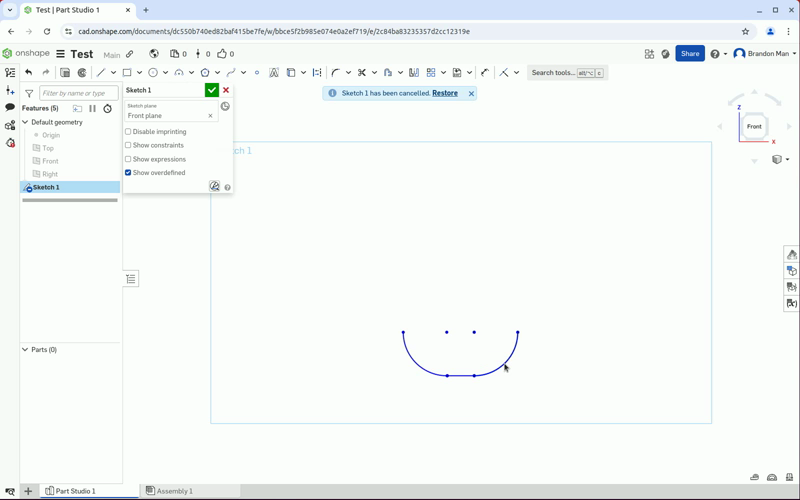
key(l)
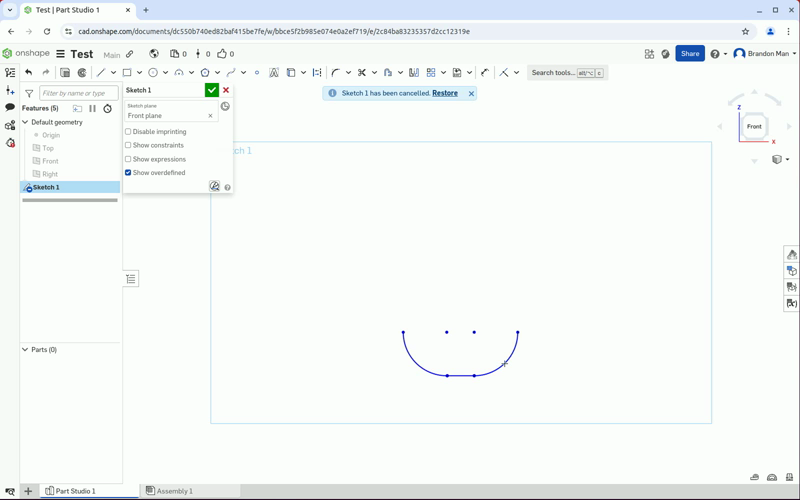
mouse_move(517, 332)
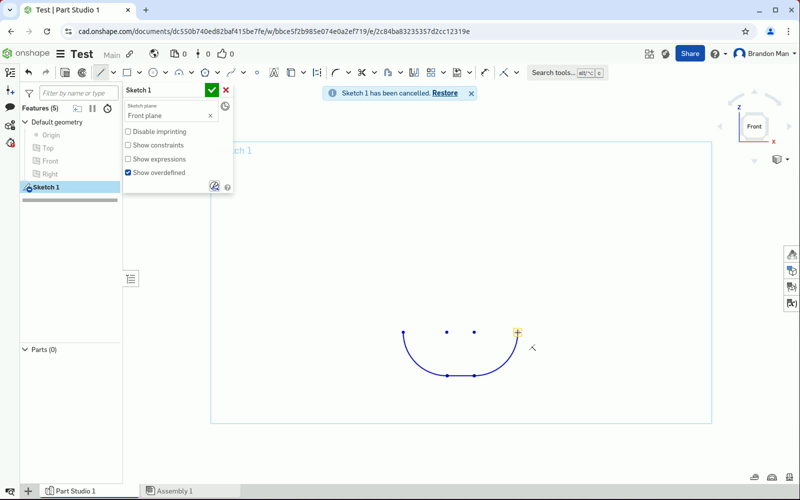
click(517, 332)
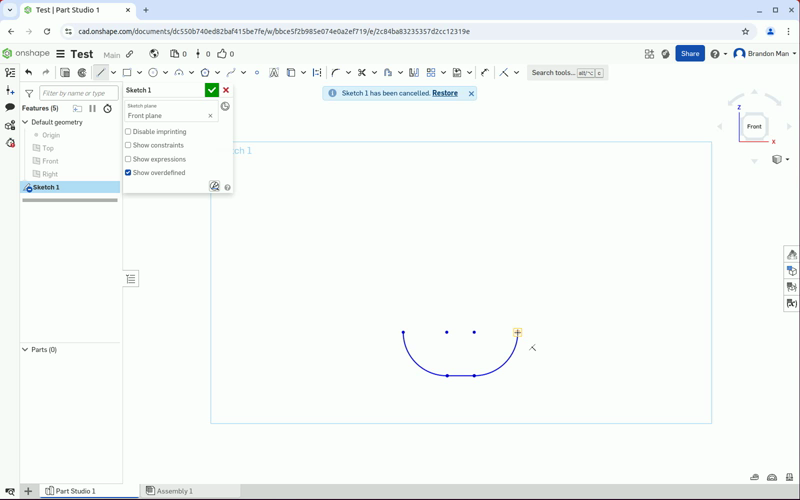
key_down(shift)
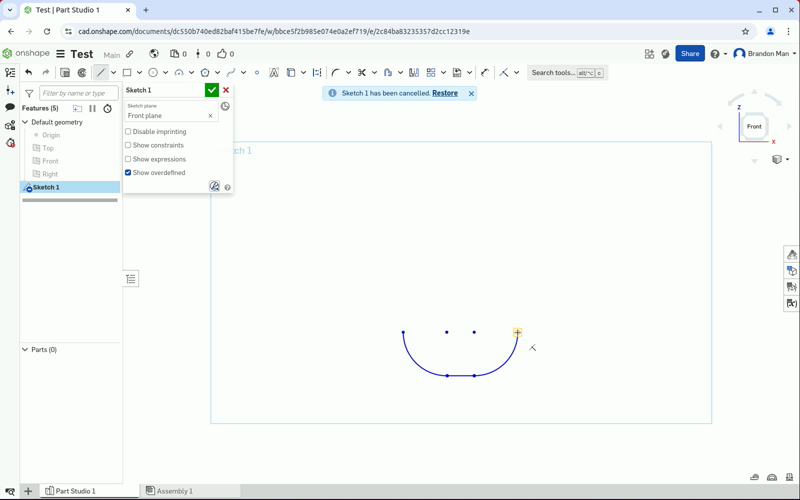
mouse_move(517, 233)
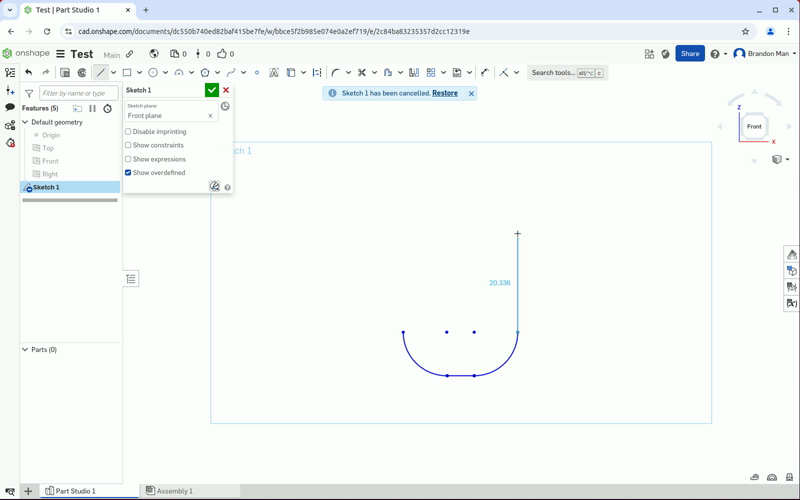
click(517, 233)
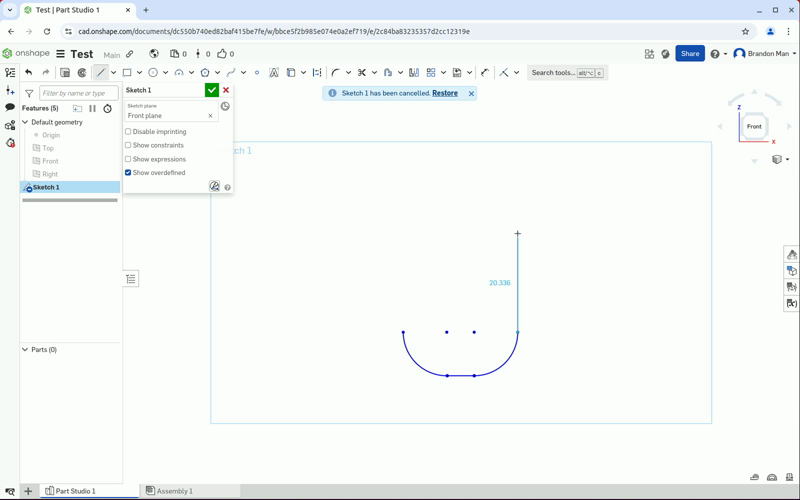
key_up(shift)
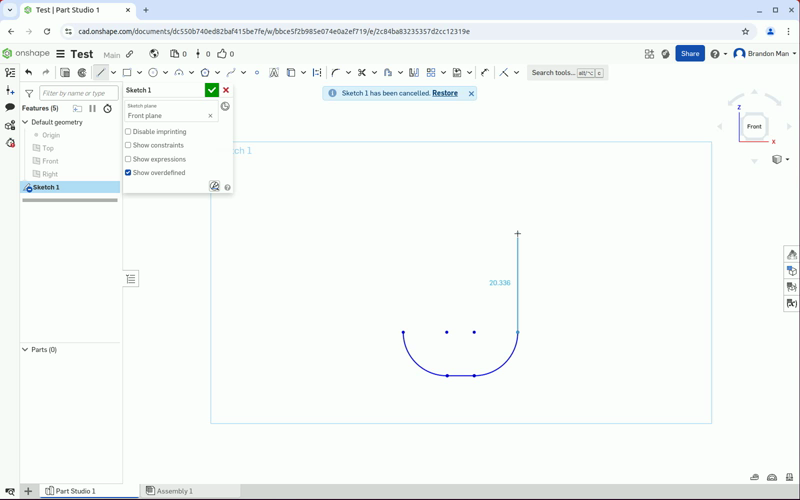
key(esc)
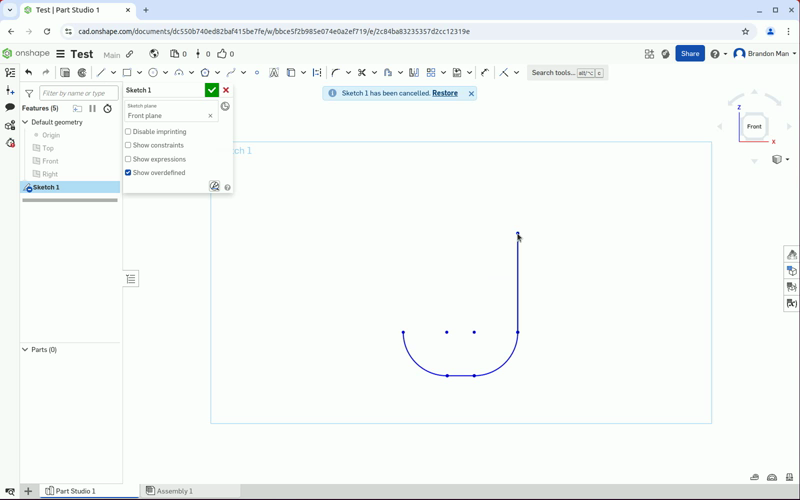
key(a)
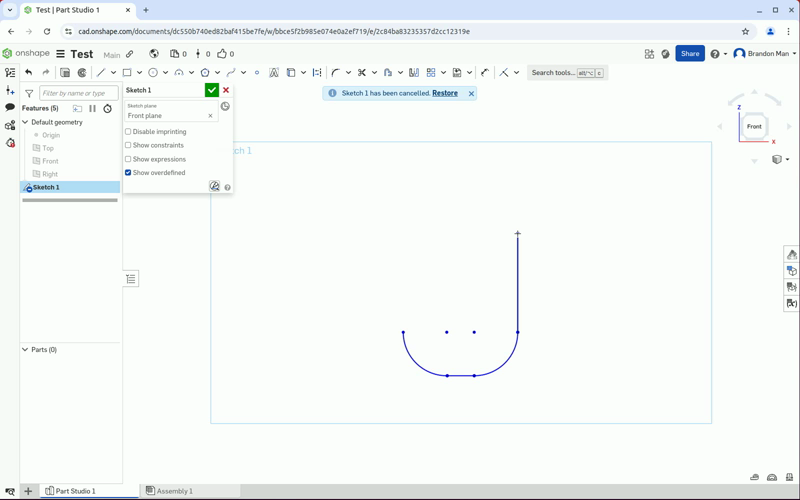
mouse_move(517, 233)
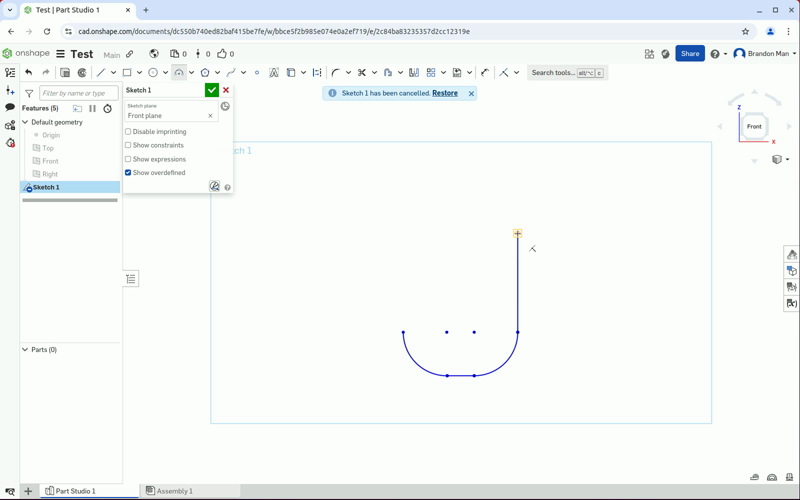
click(517, 233)
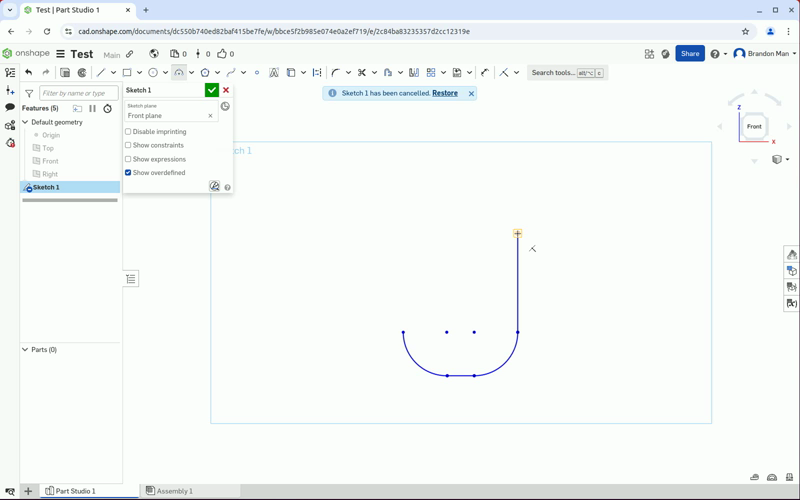
key_down(shift)
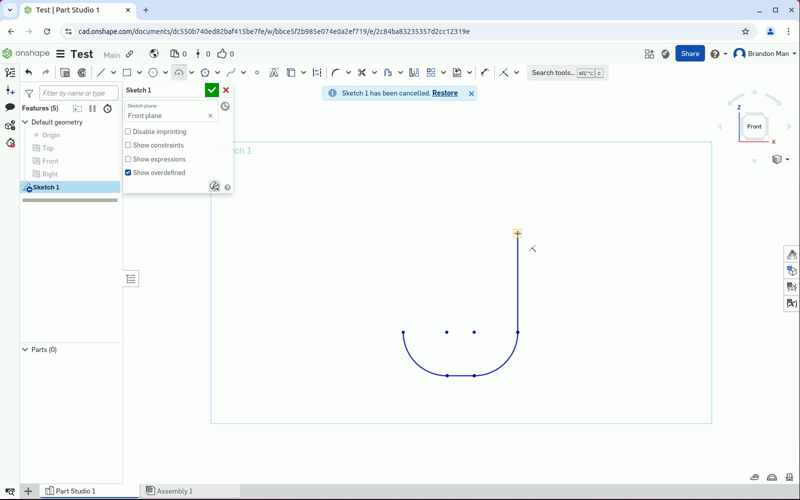
mouse_move(474, 189)
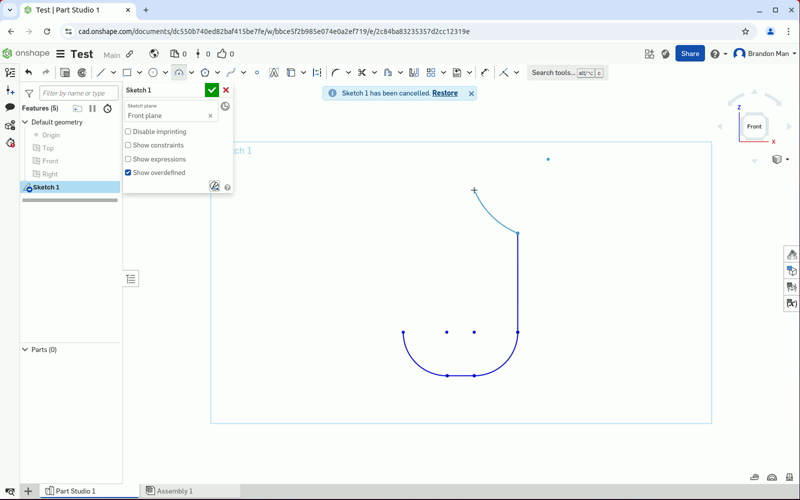
click(474, 189)
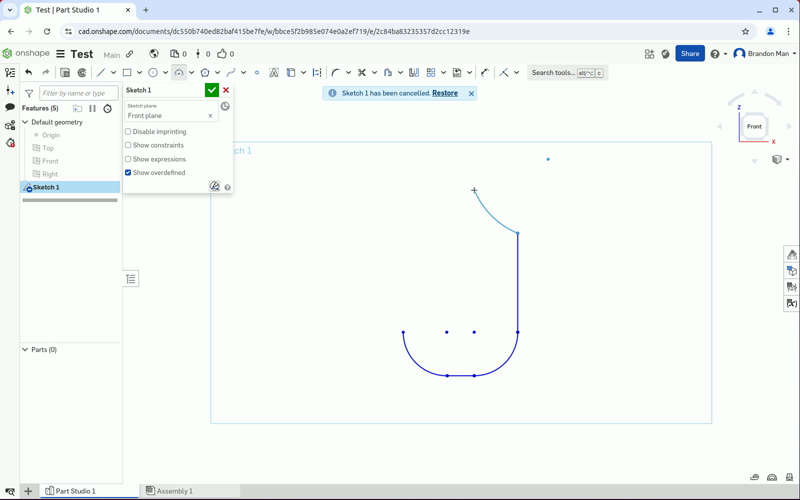
mouse_move(504, 202)
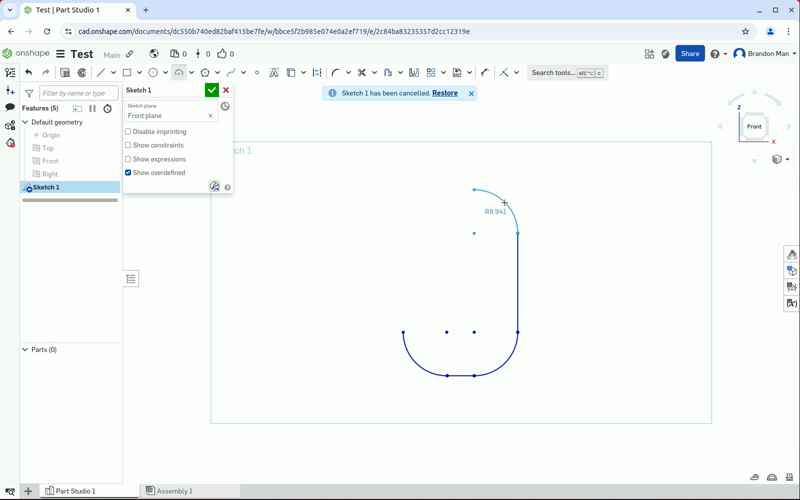
click(504, 202)
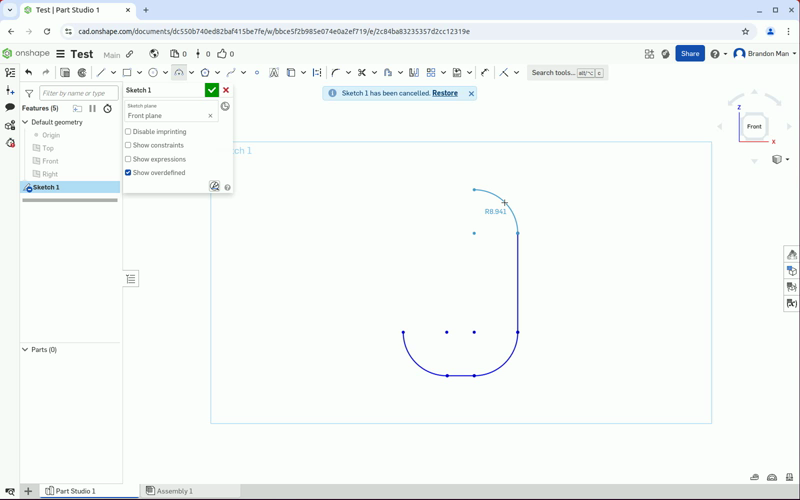
key_up(shift)
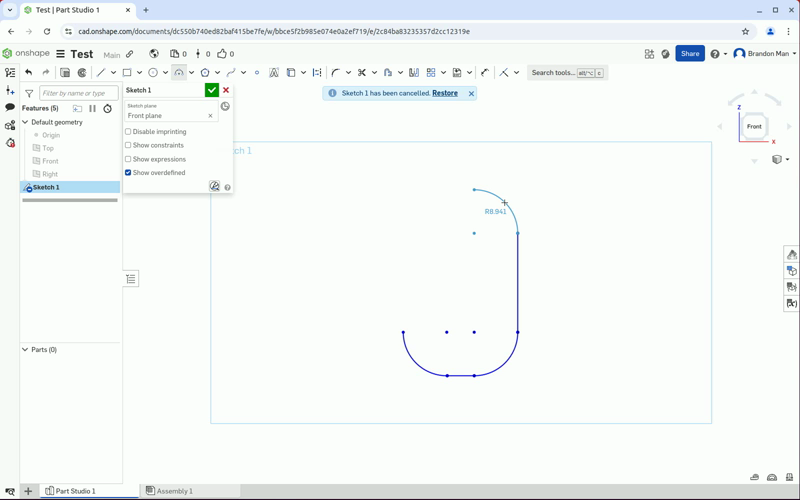
key(esc)
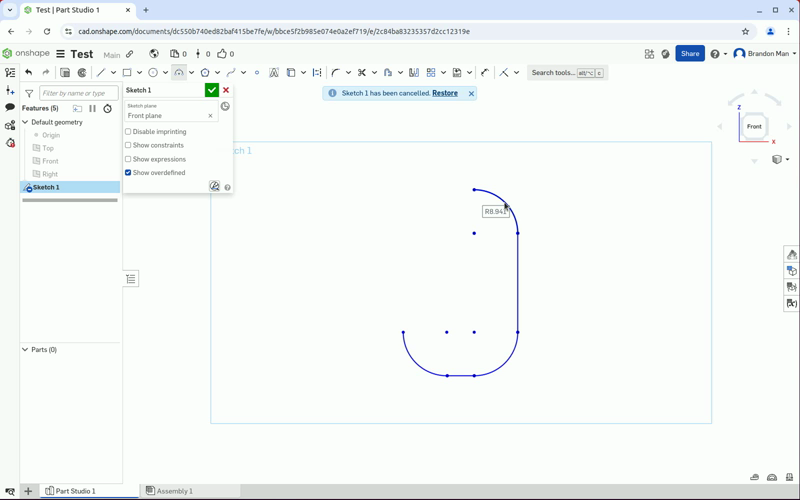
key(l)
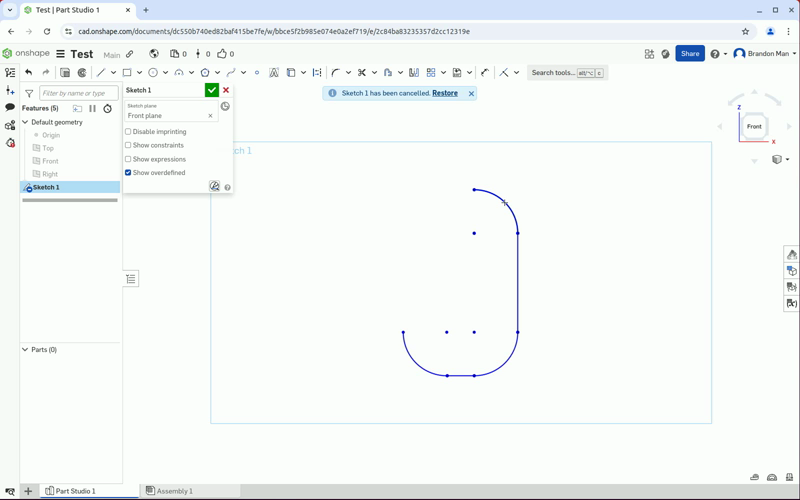
mouse_move(474, 189)
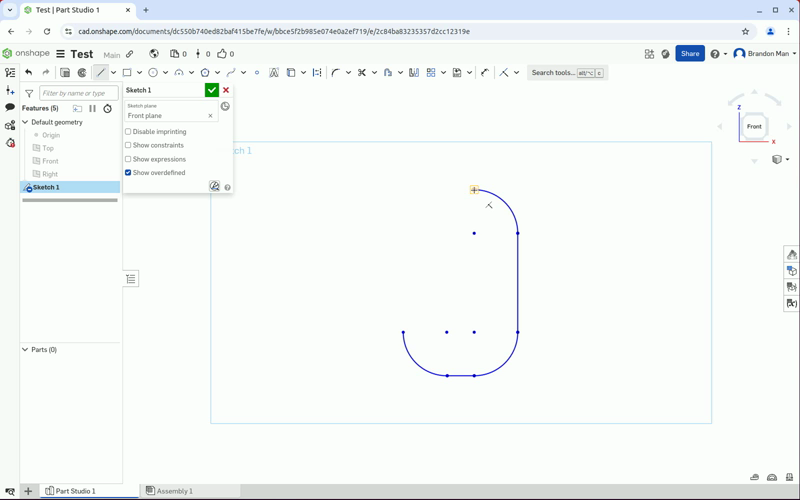
click(474, 189)
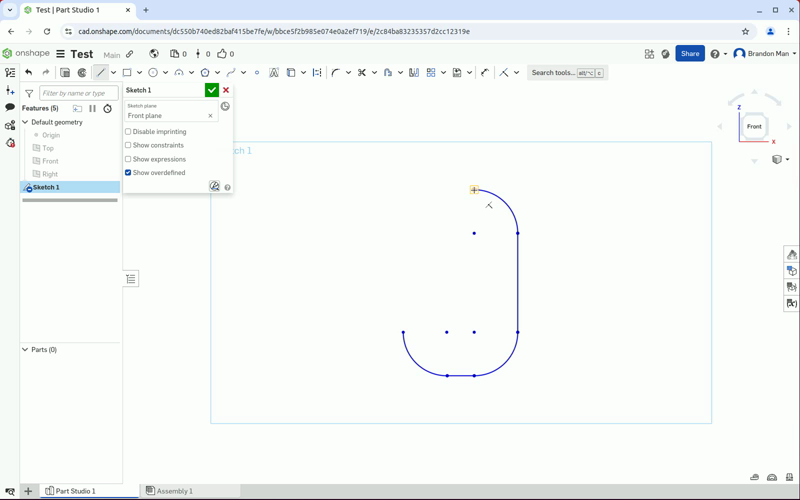
key_down(shift)
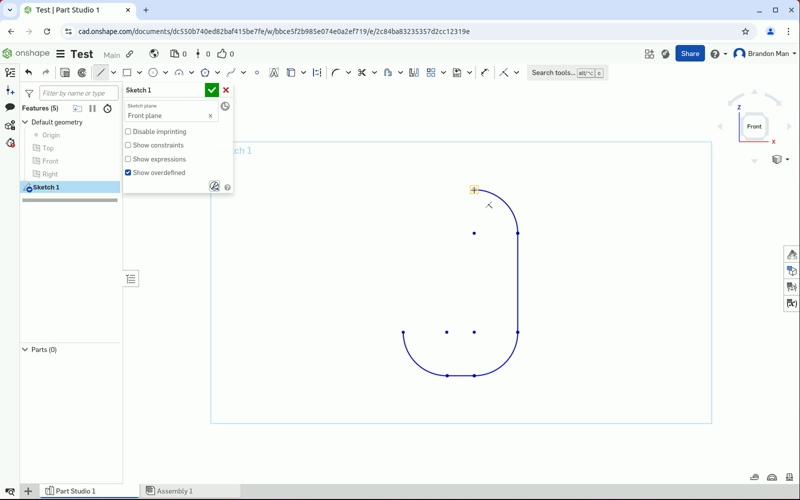
mouse_move(504, 189)
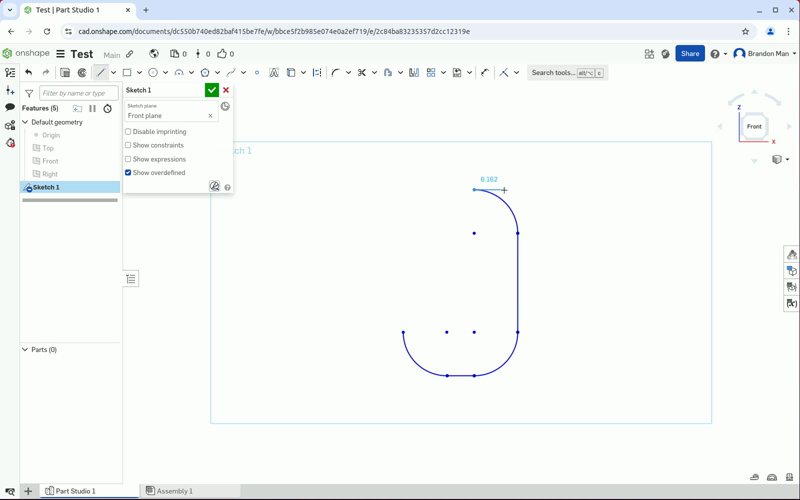
mouse_move(447, 189)
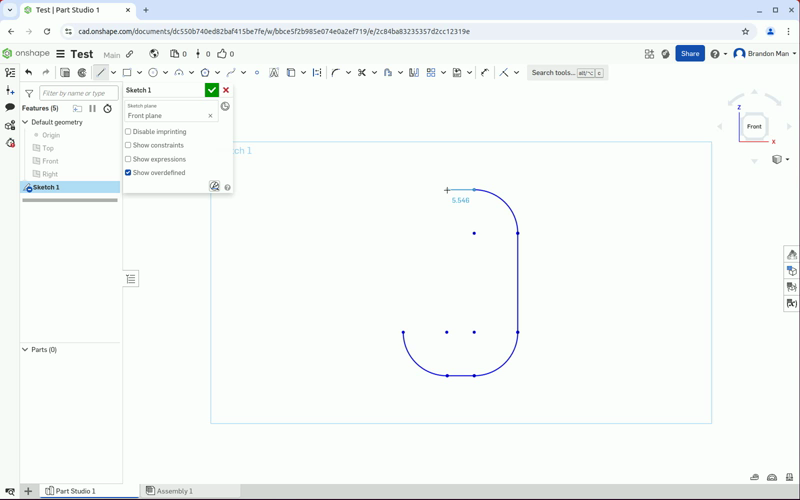
click(447, 189)
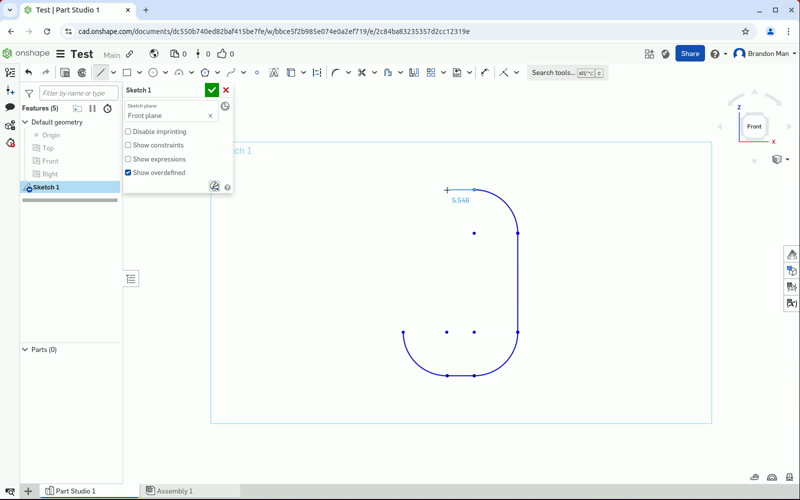
key_up(shift)
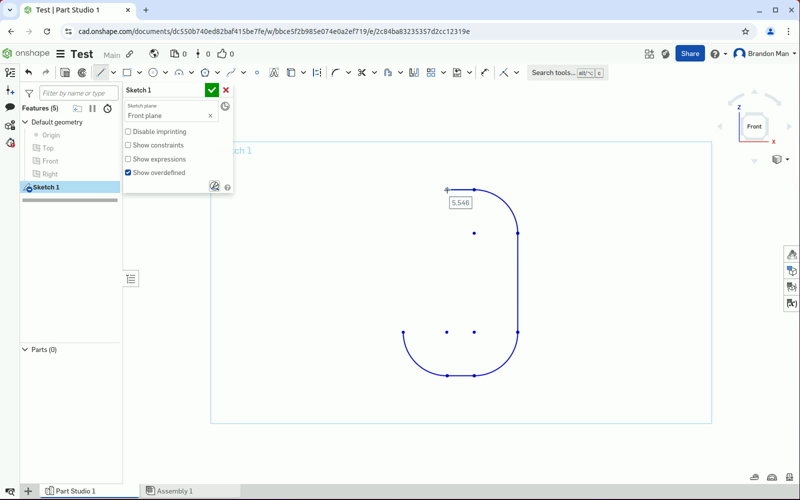
key(esc)
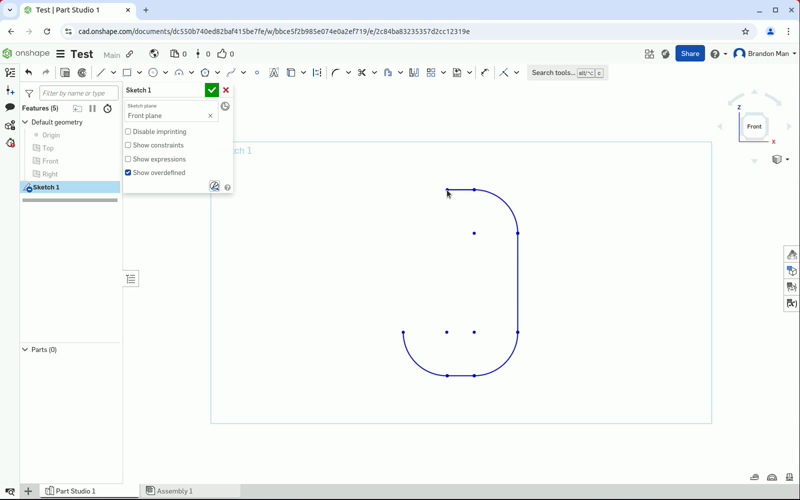
key(a)
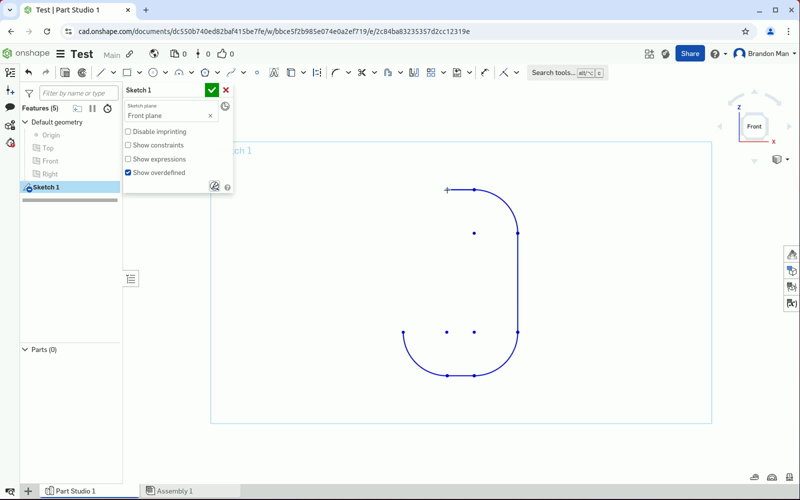
mouse_move(447, 189)
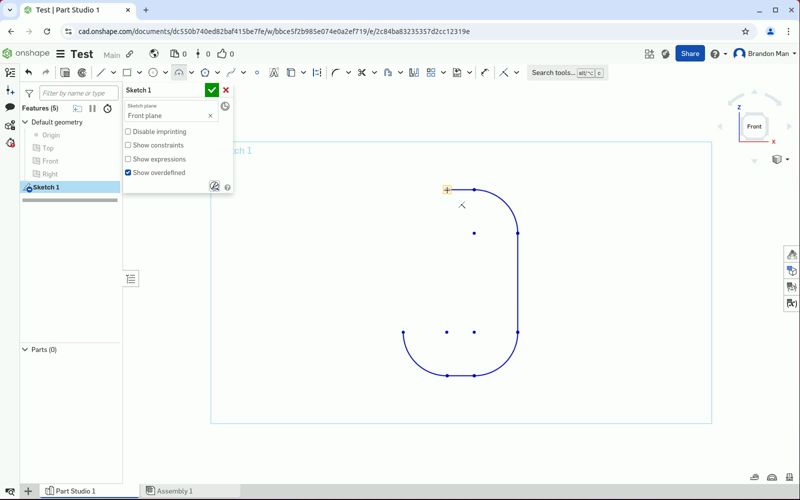
click(447, 189)
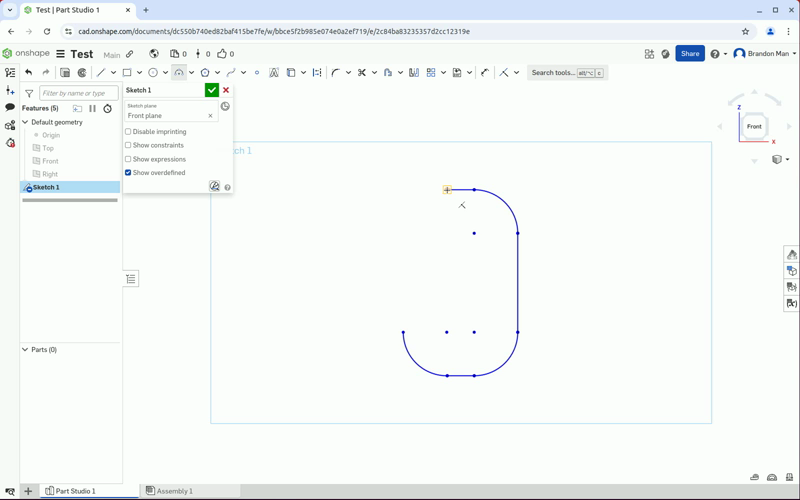
key_down(shift)
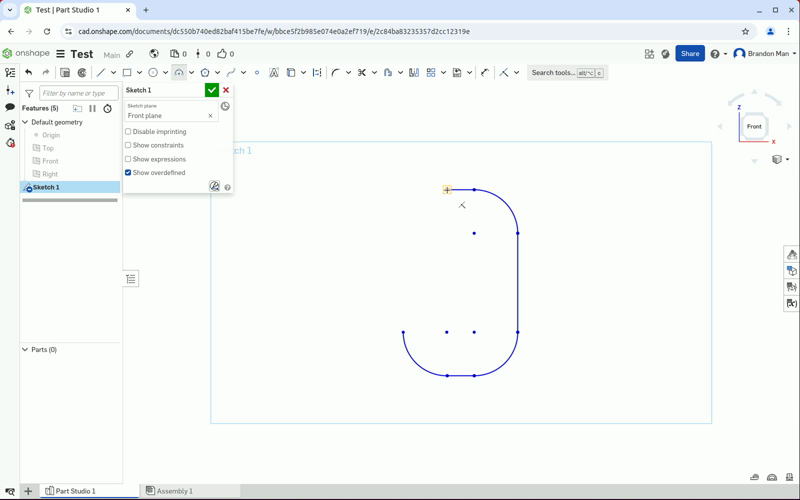
mouse_move(403, 233)
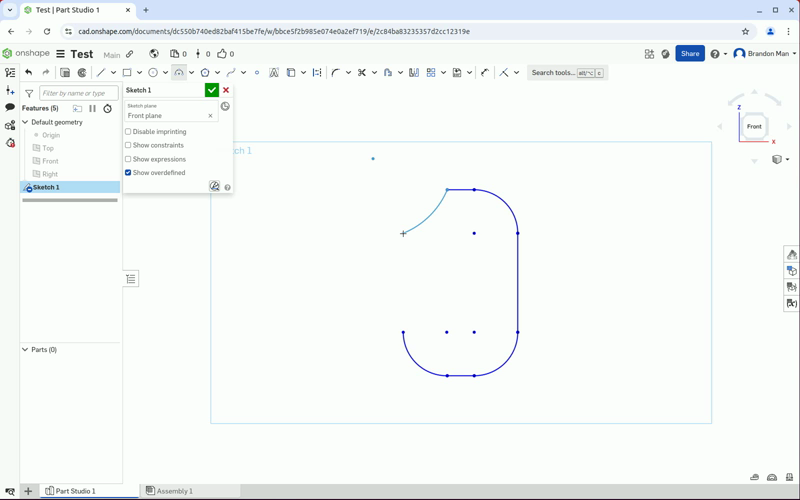
click(403, 233)
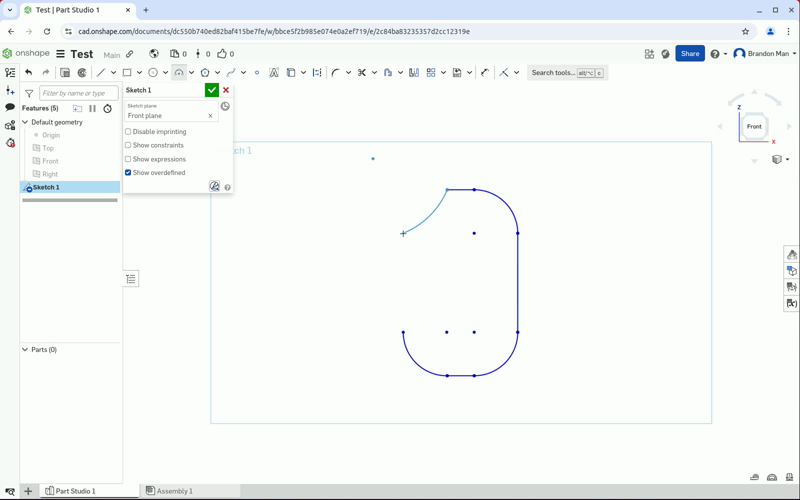
mouse_move(416, 202)
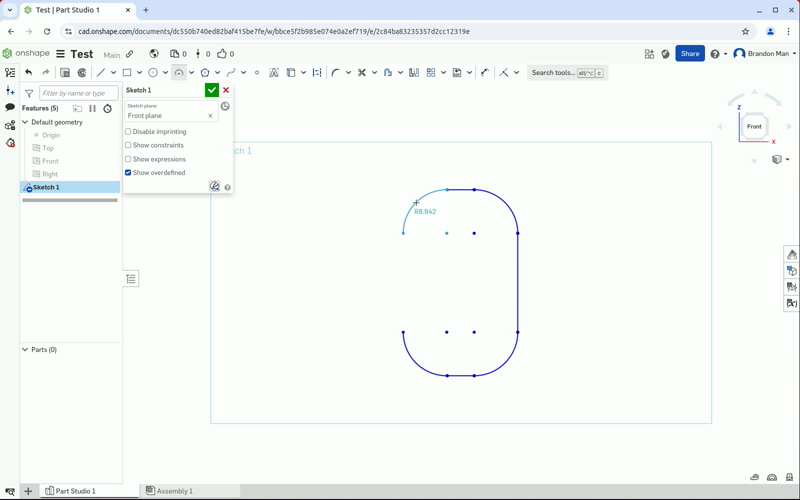
click(416, 202)
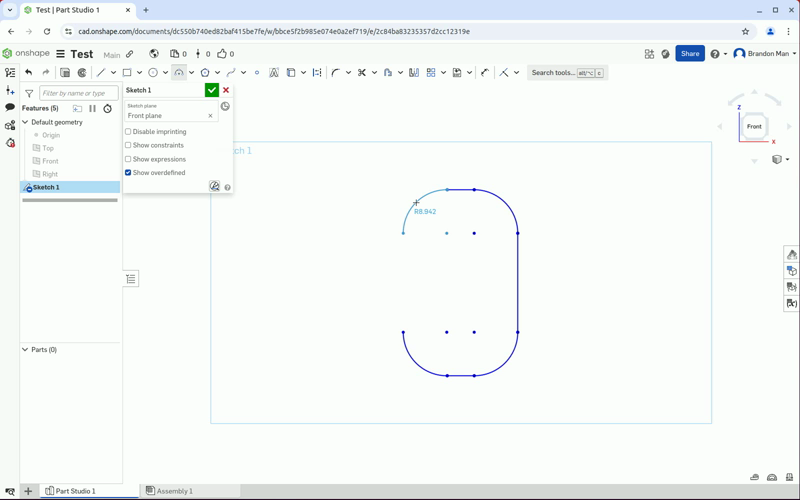
key_up(shift)
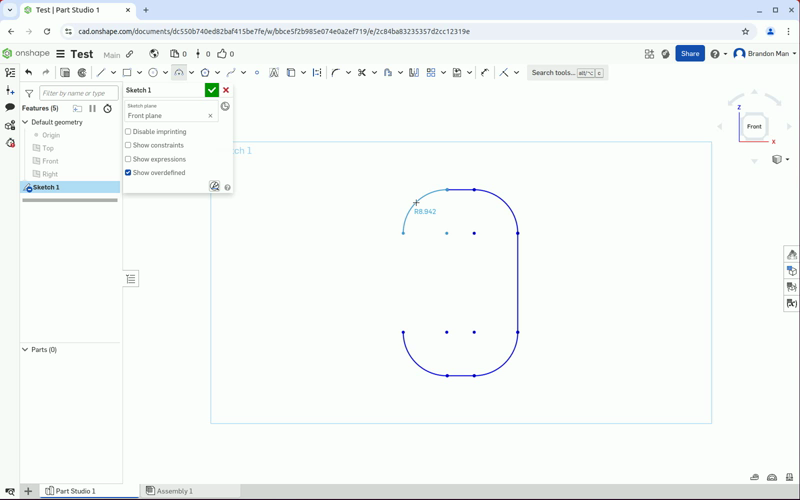
key(esc)
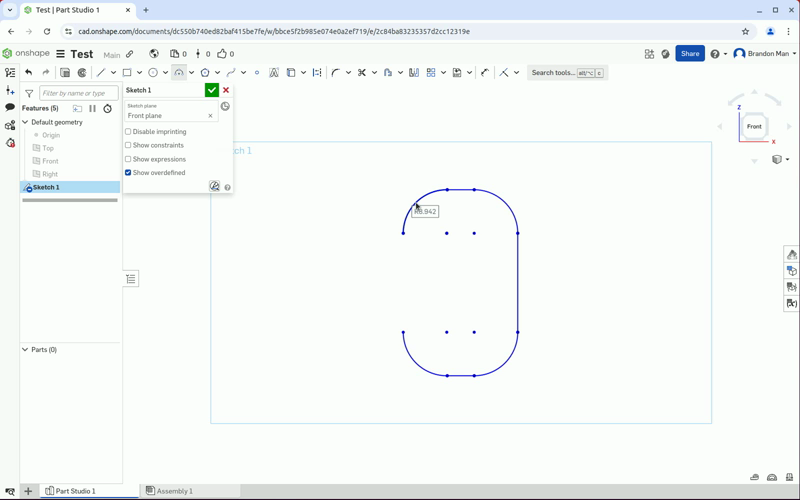
key(l)
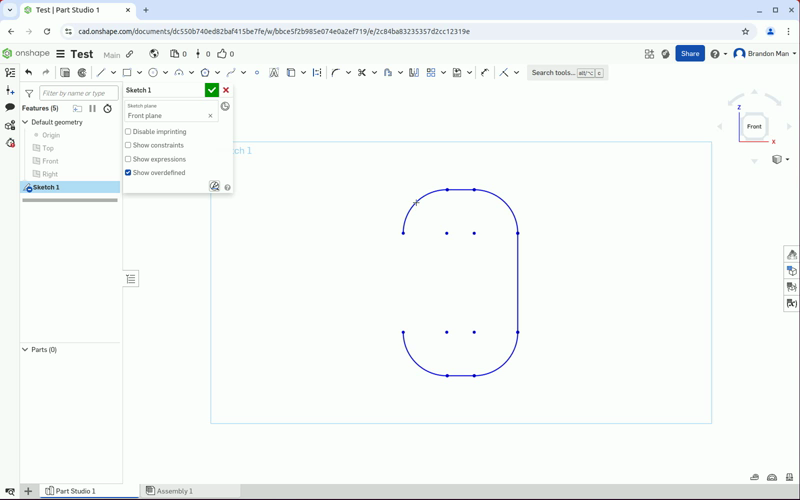
mouse_move(403, 233)
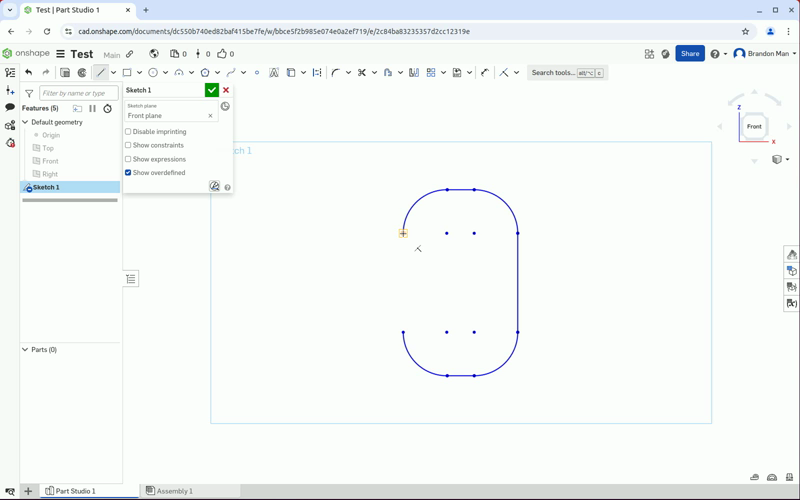
click(403, 233)
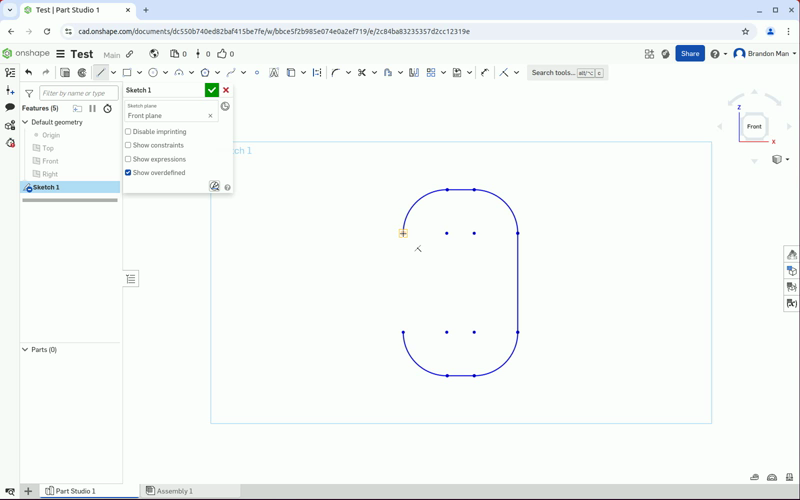
key_down(shift)
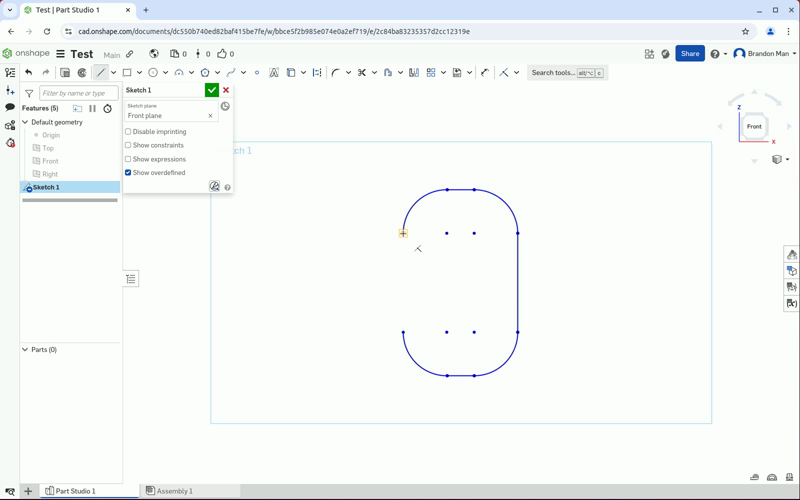
mouse_move(403, 332)
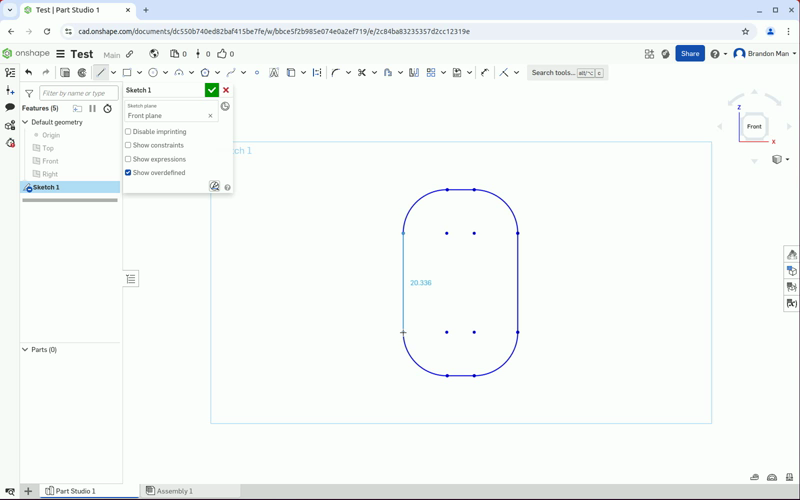
key_up(shift)
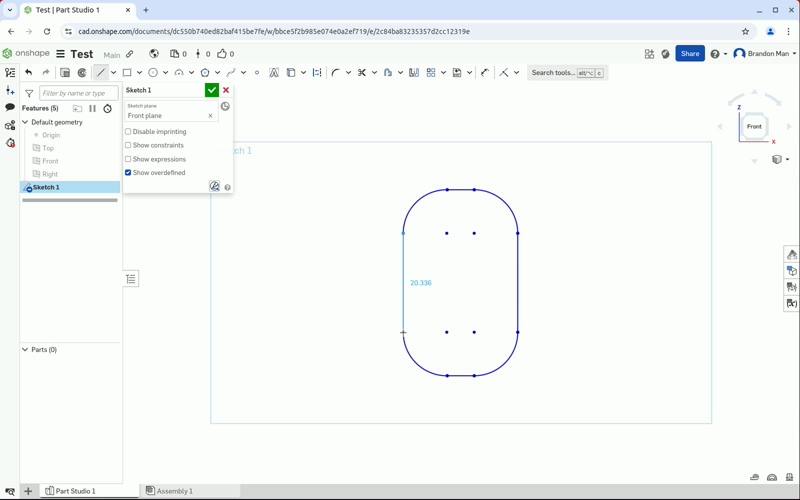
click(403, 332)
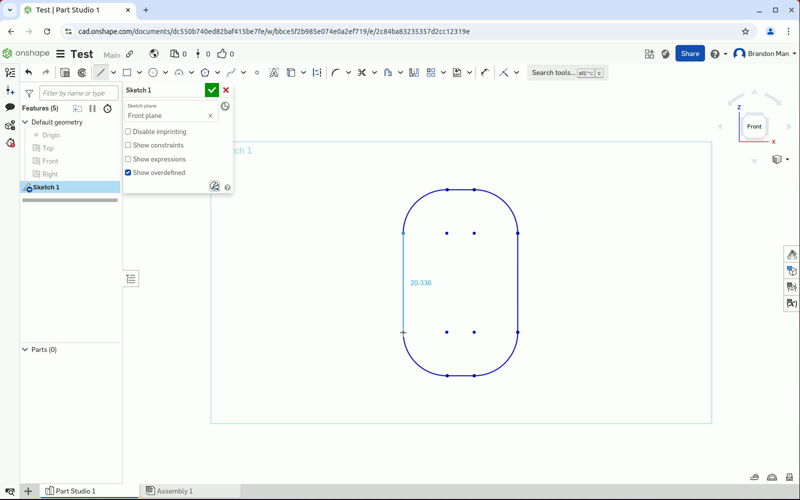
key(esc)
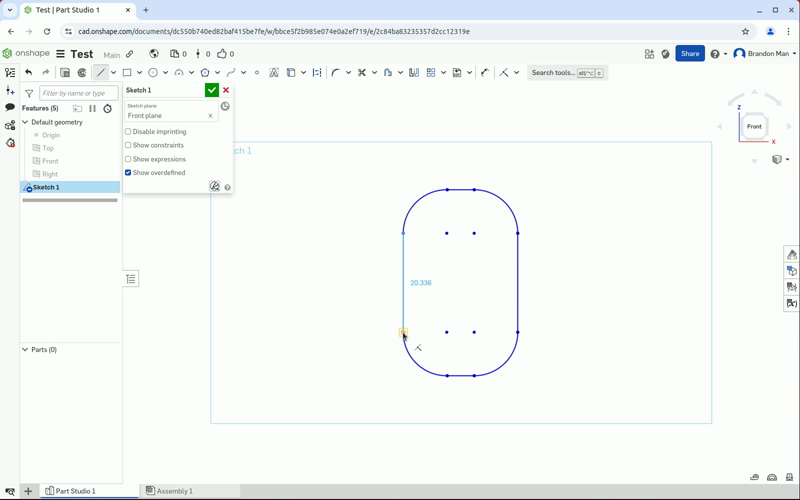
mouse_move(429, 255)
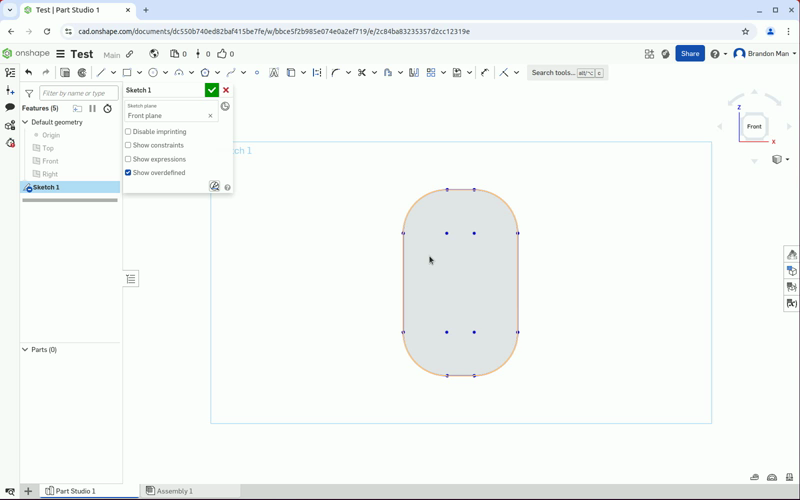
click(429, 255)
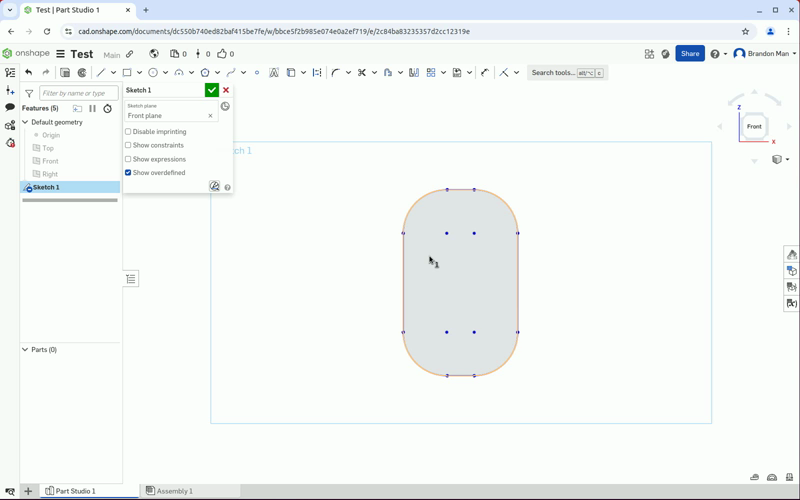
mouse_move(73, 352)
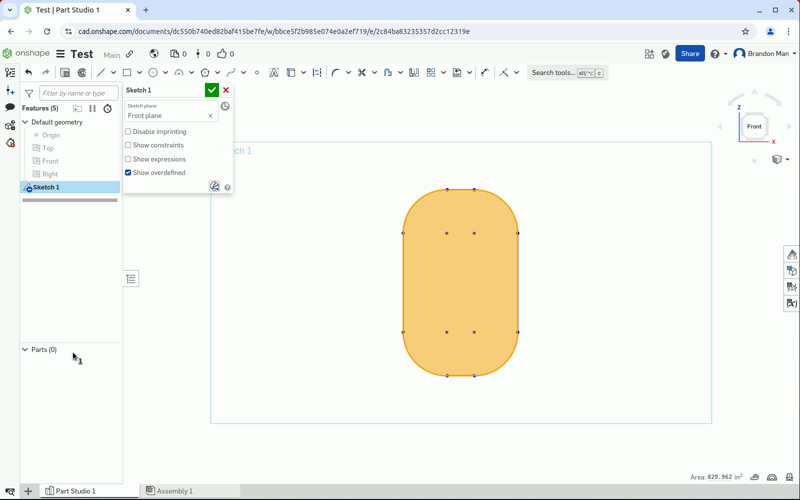
key(shift+y)
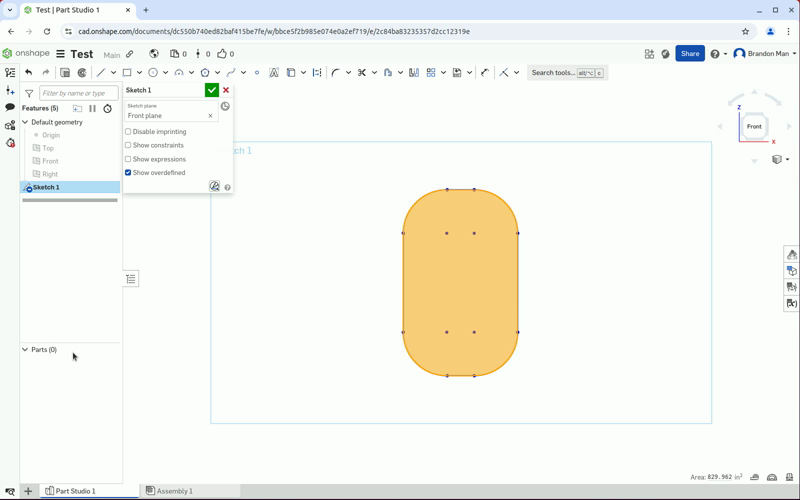
key(shift+e)
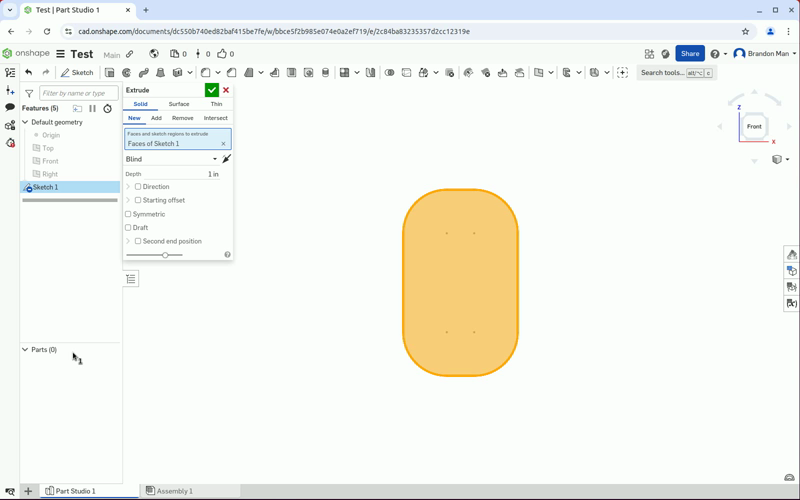
mouse_move(143, 106)
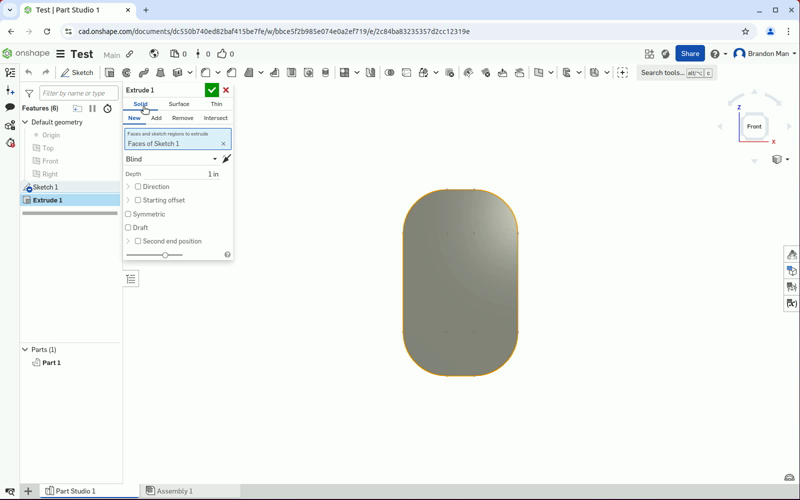
click(143, 106)
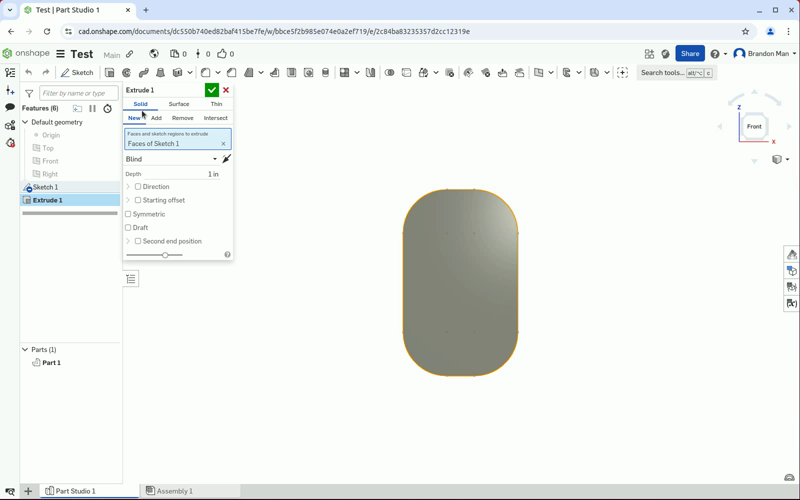
mouse_move(137, 120)
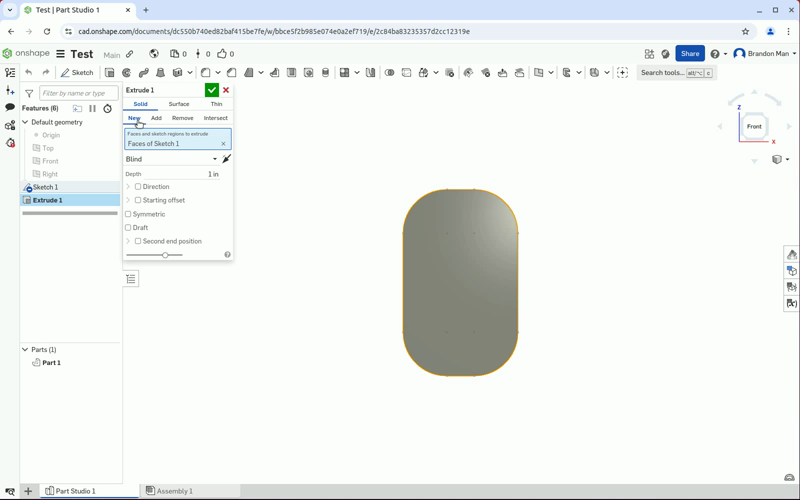
click(137, 120)
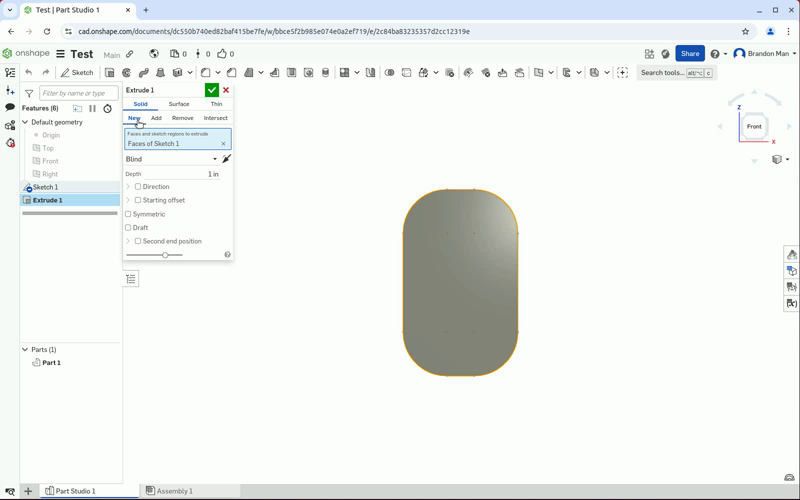
key(tab, 4)
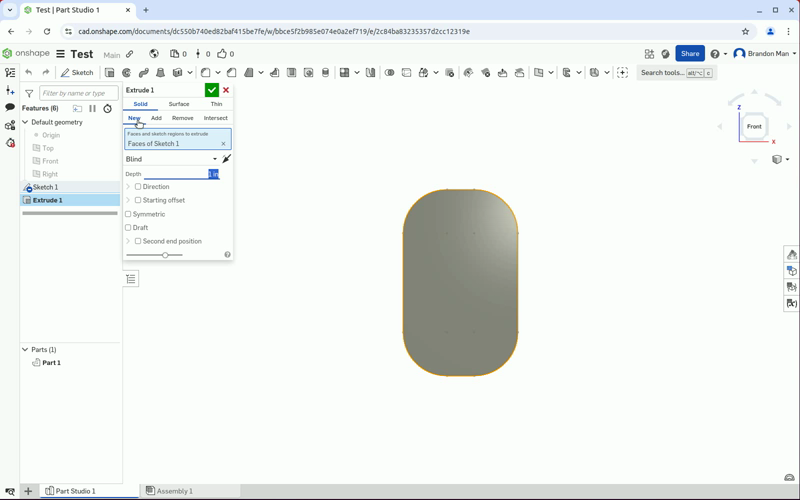
text(23.108)
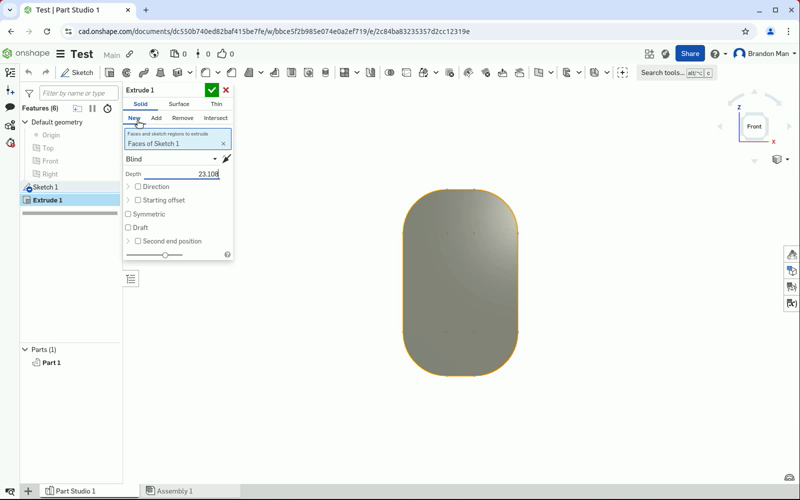
key(enter)
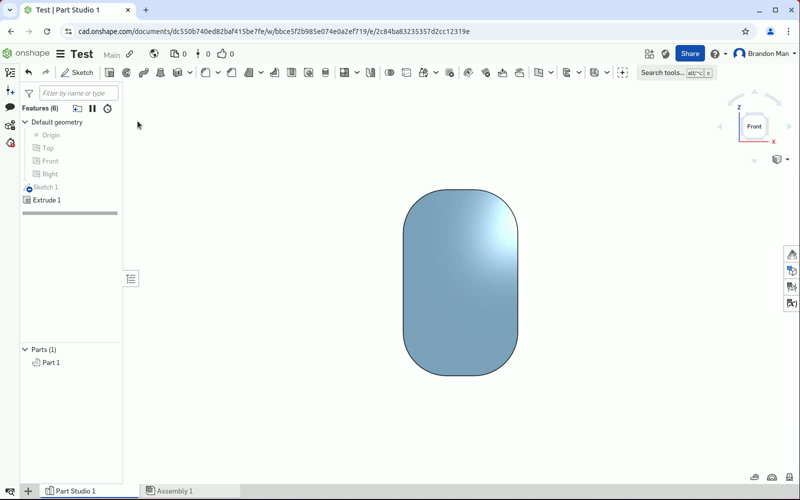
key(shift+h)
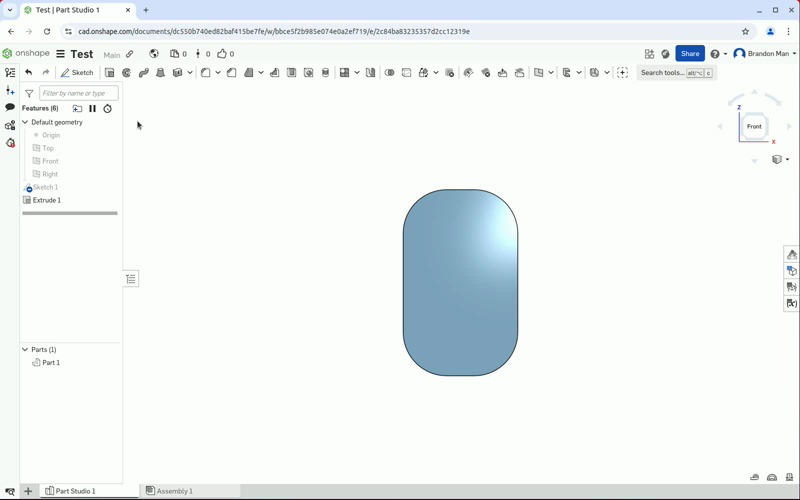
key(shift+h)
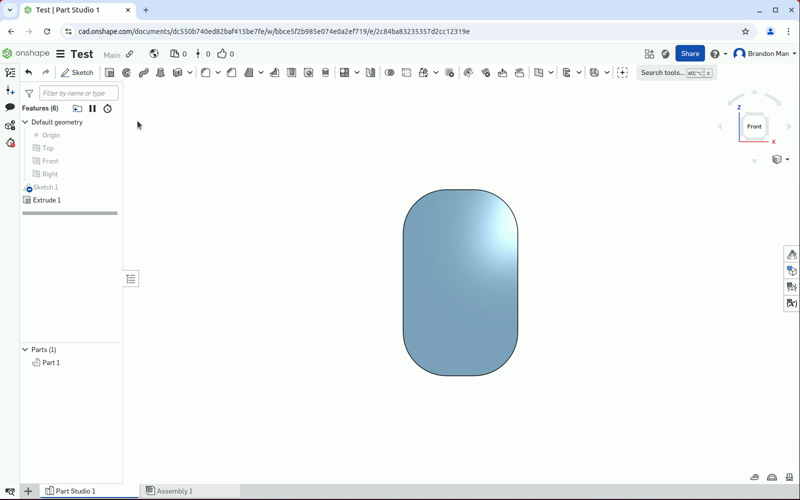
mouse_move(73, 189)
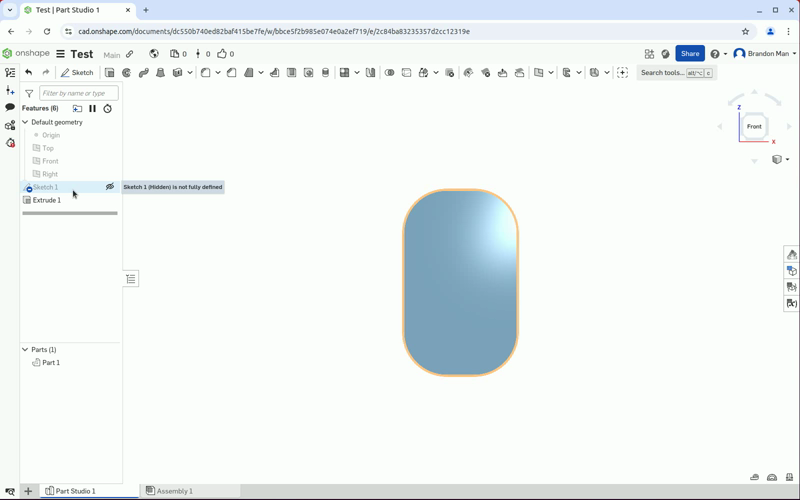
click(73, 189)
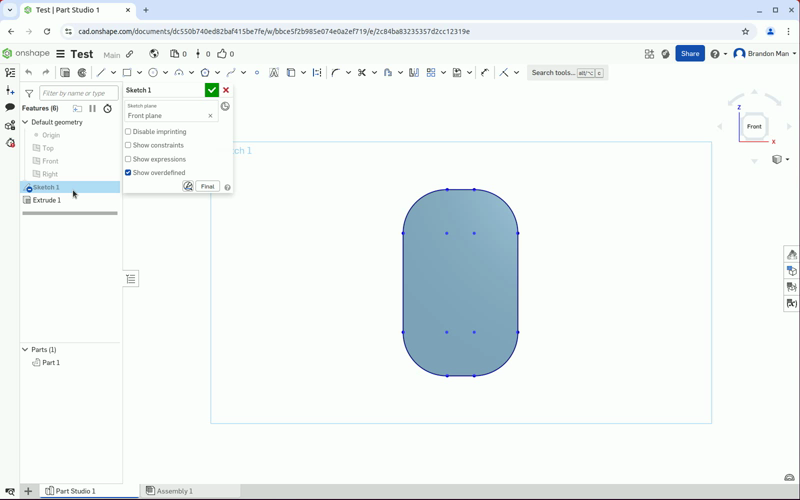
mouse_move(229, 92)
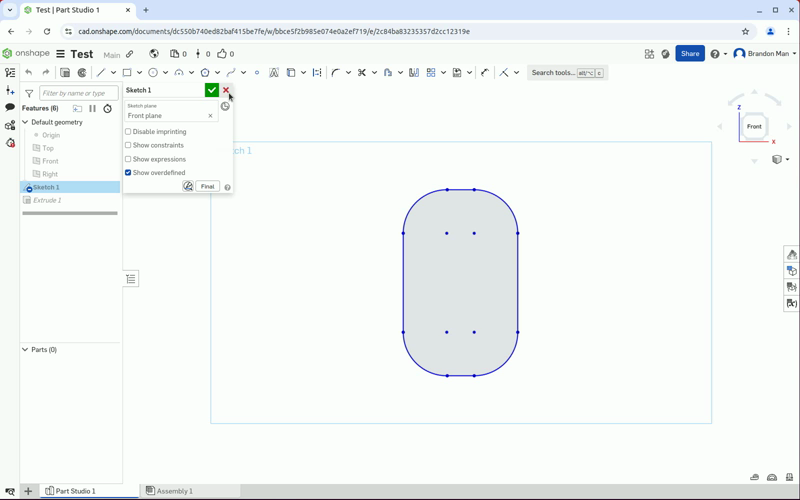
click(229, 92)
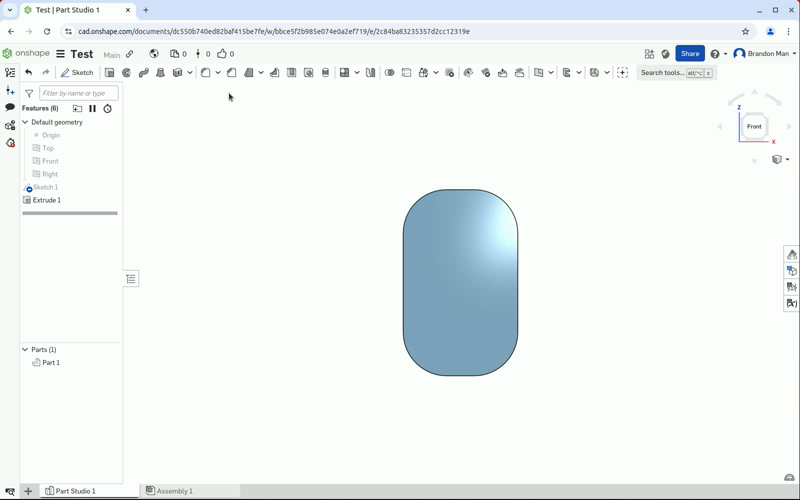
mouse_move(541, 75)
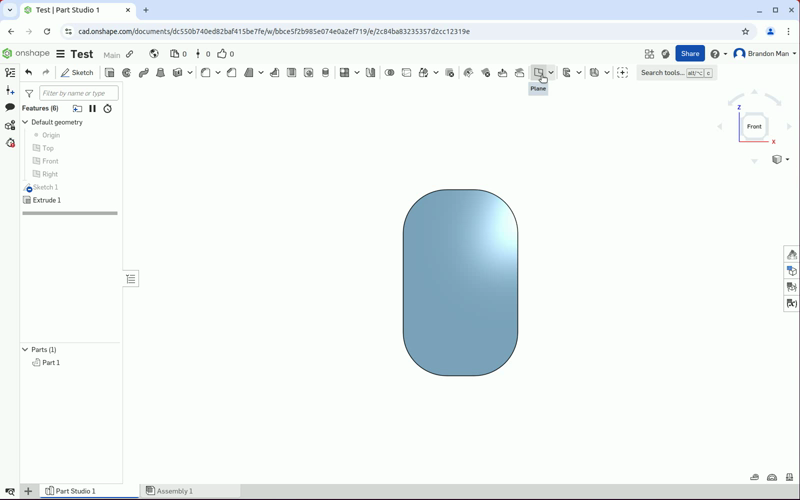
click(541, 75)
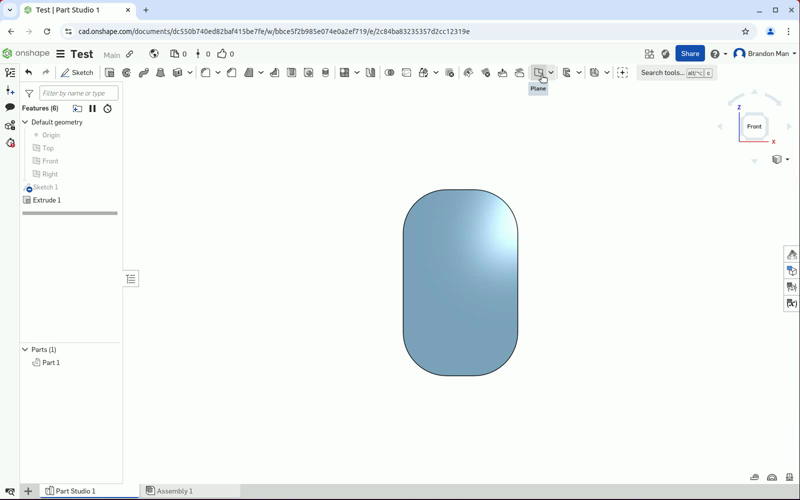
mouse_move(73, 163)
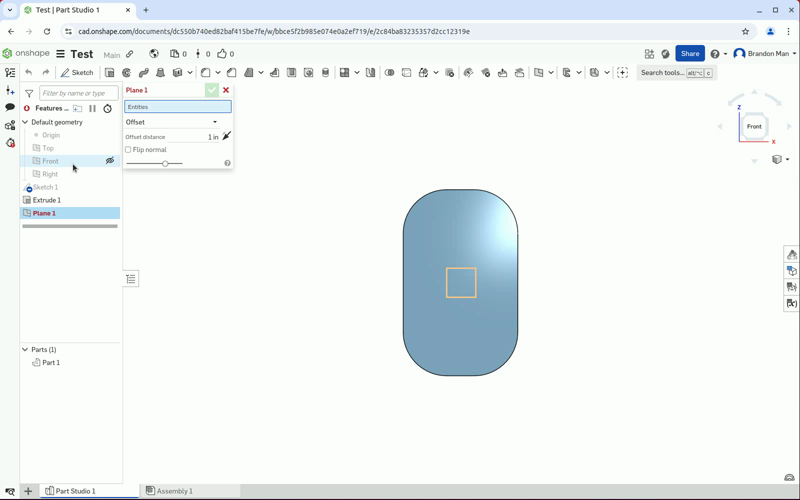
click(73, 163)
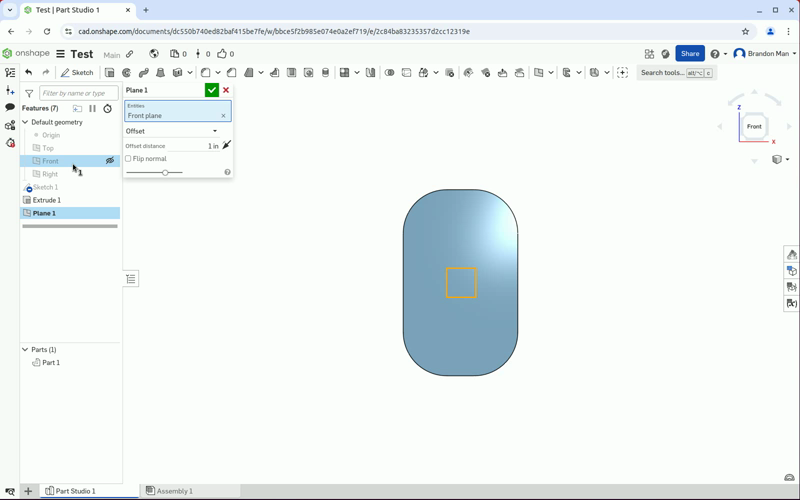
key(tab, 2)
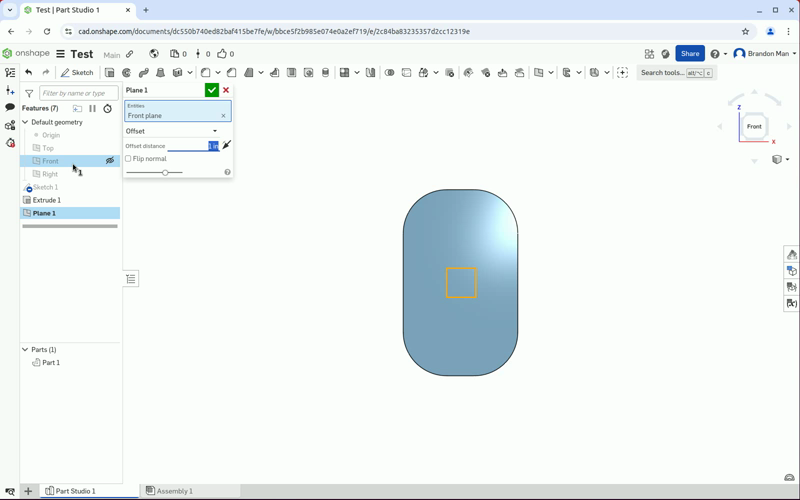
text(23.108)
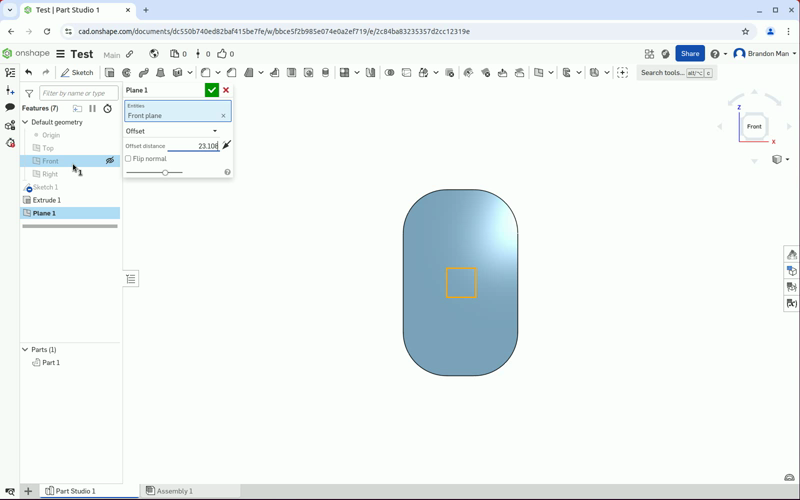
key(enter, 2)
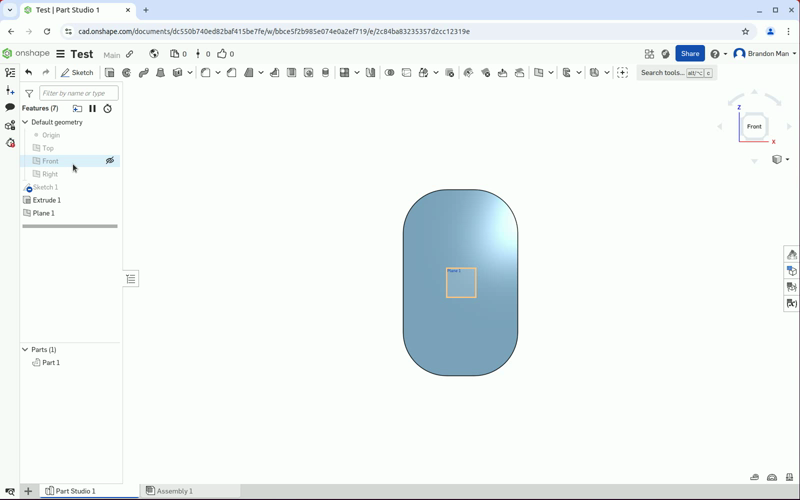
key(shift+s)
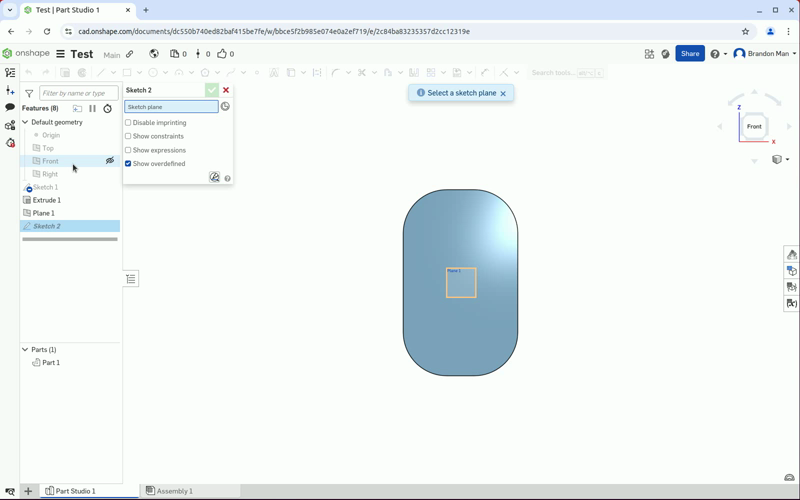
mouse_move(73, 215)
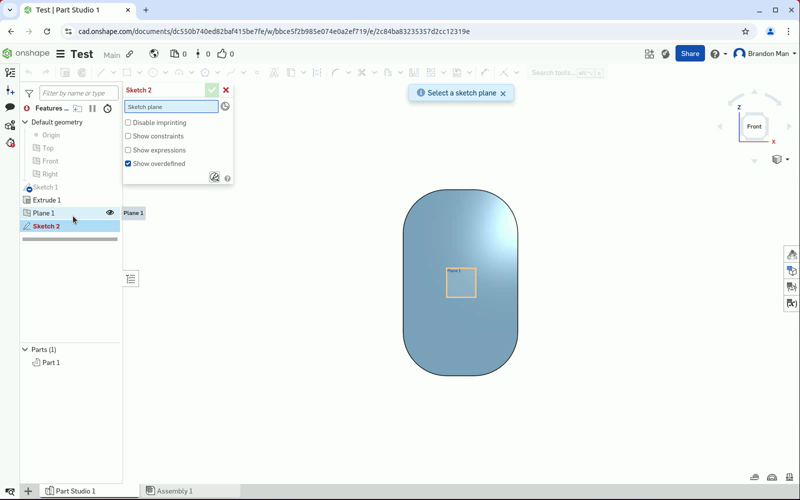
click(73, 215)
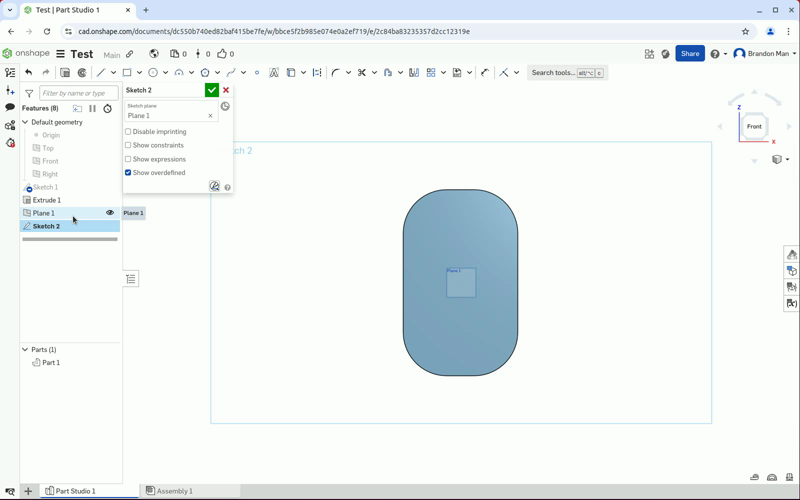
mouse_move(73, 352)
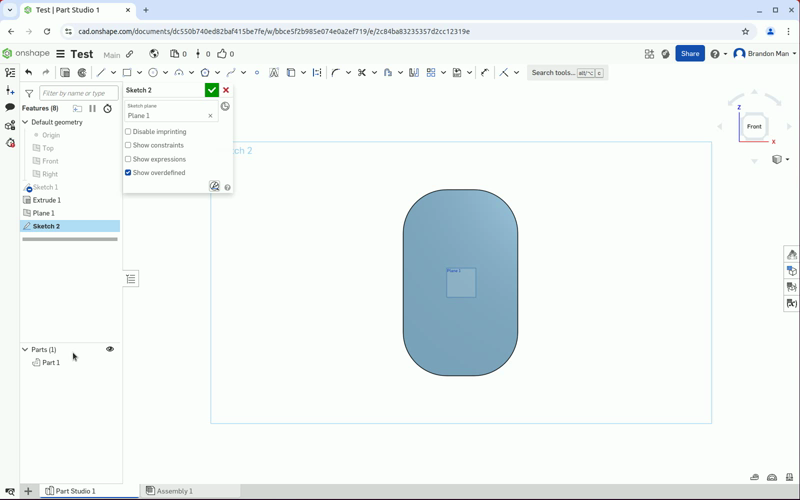
key(y)
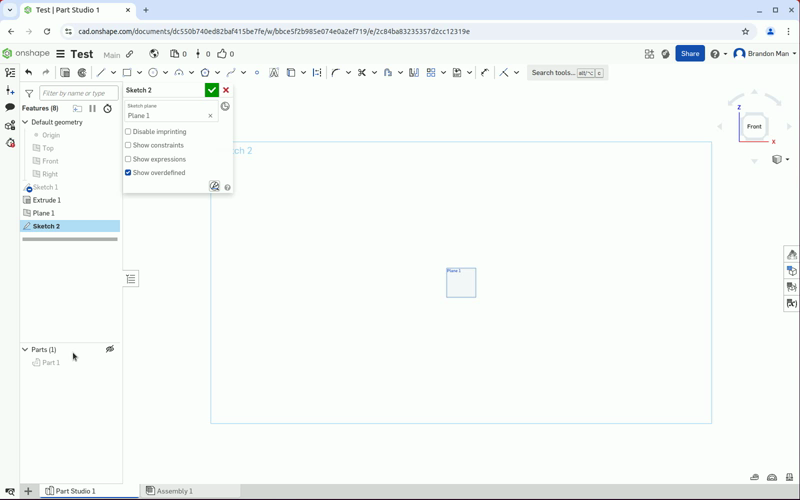
key(c)
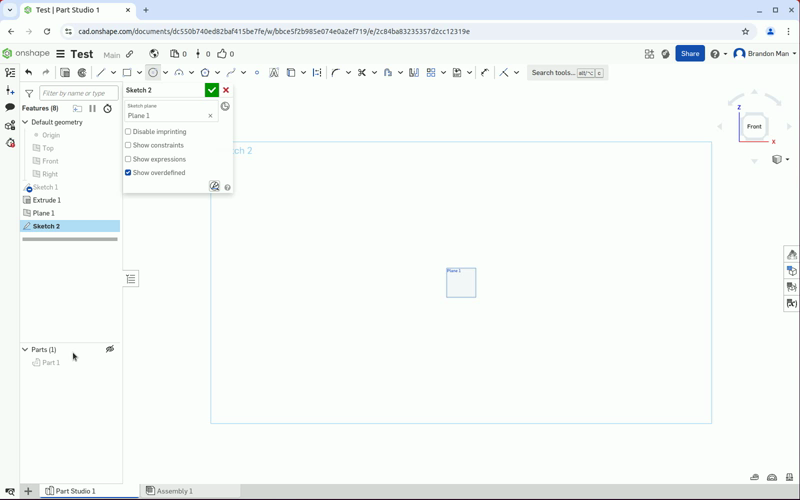
key_down(shift)
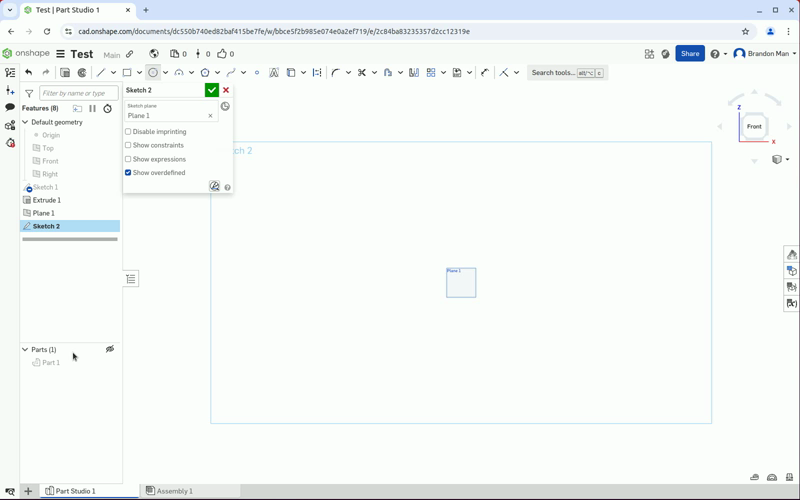
mouse_move(461, 282)
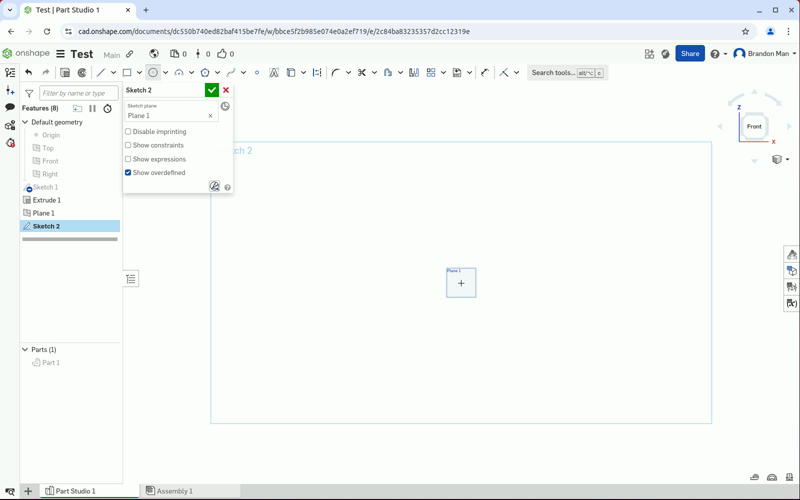
click(461, 282)
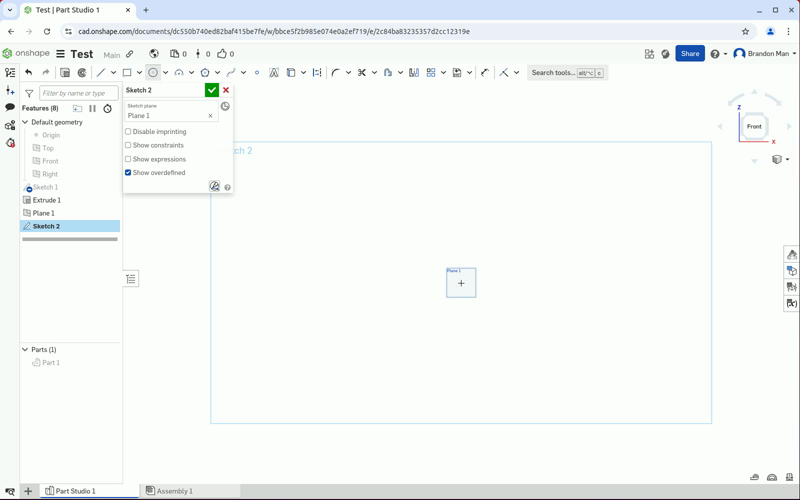
key_up(shift)
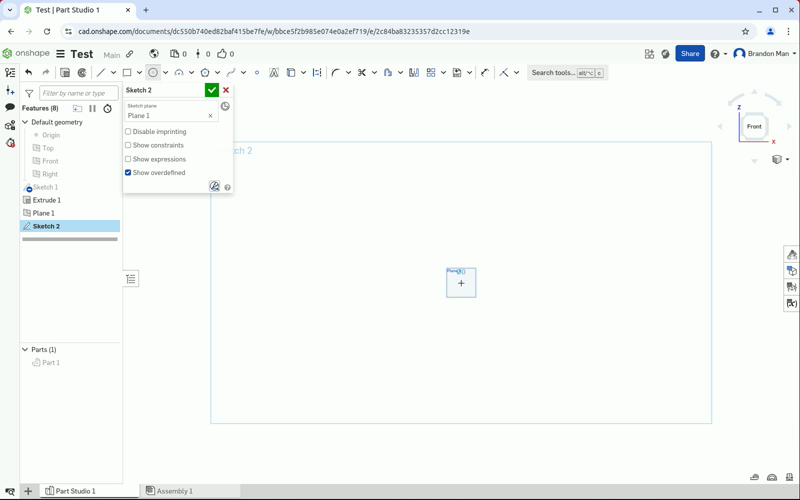
mouse_move(567, 282)
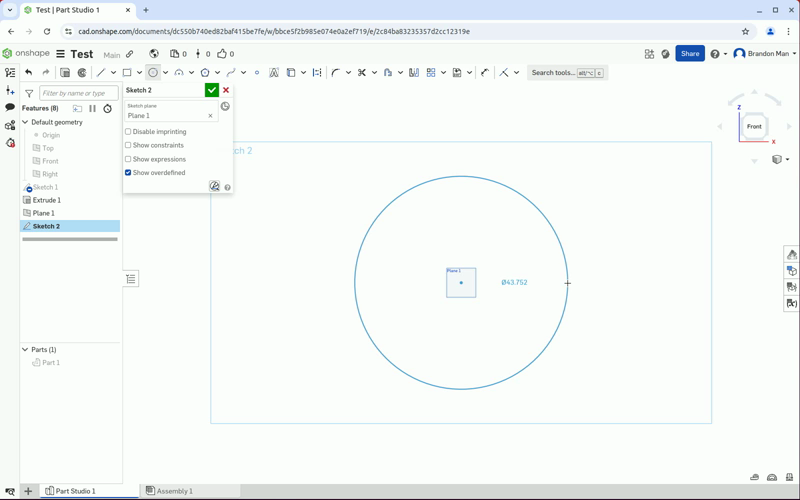
click(567, 282)
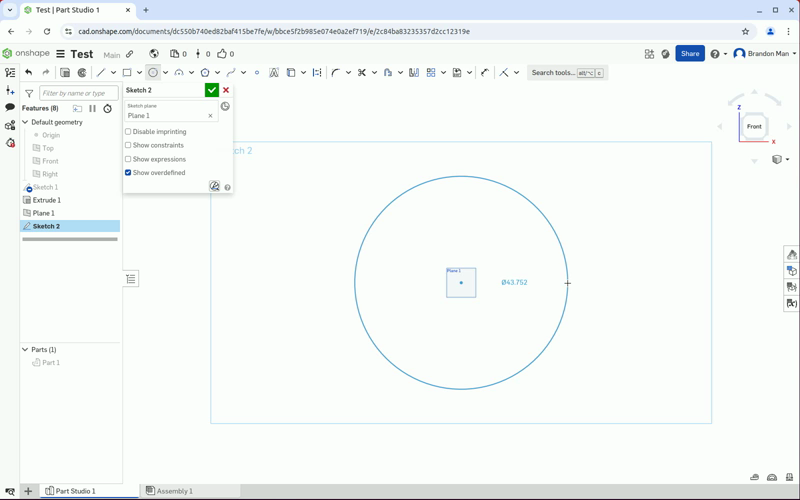
key(esc)
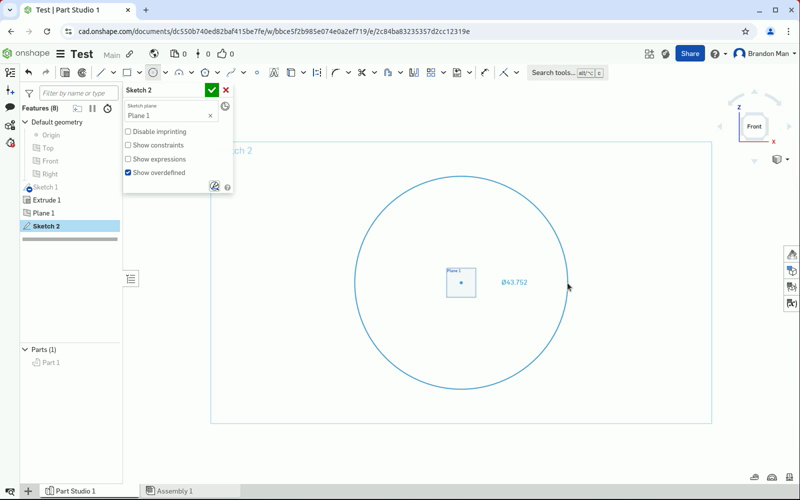
key(a)
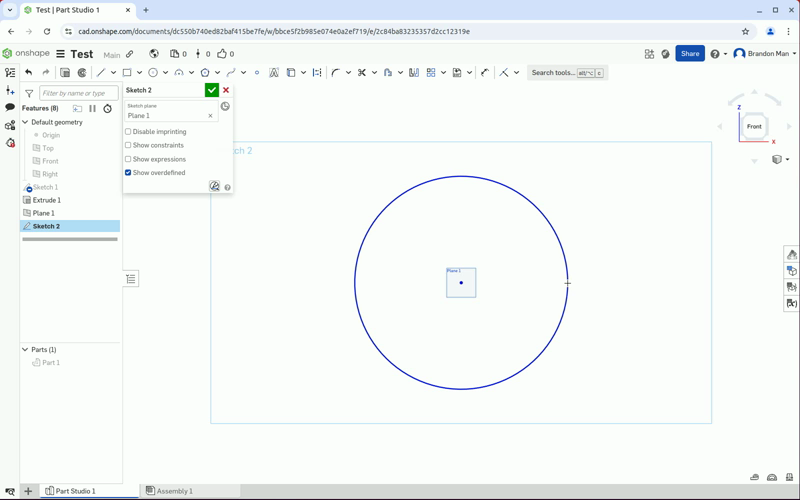
key_down(shift)
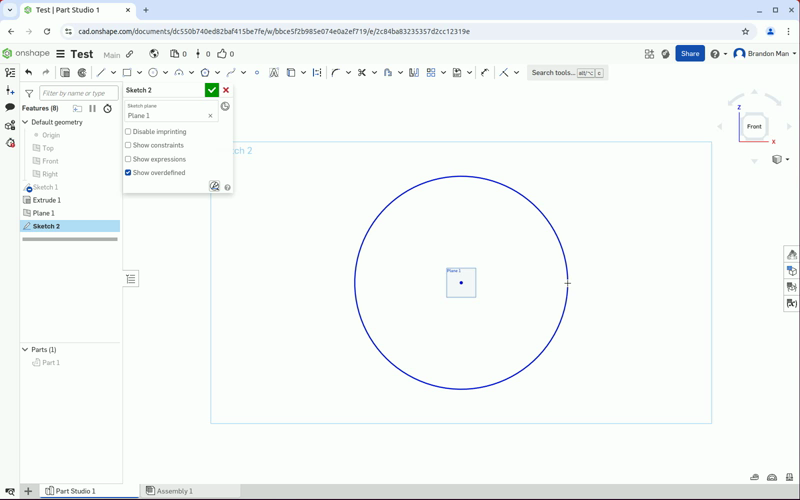
mouse_move(404, 331)
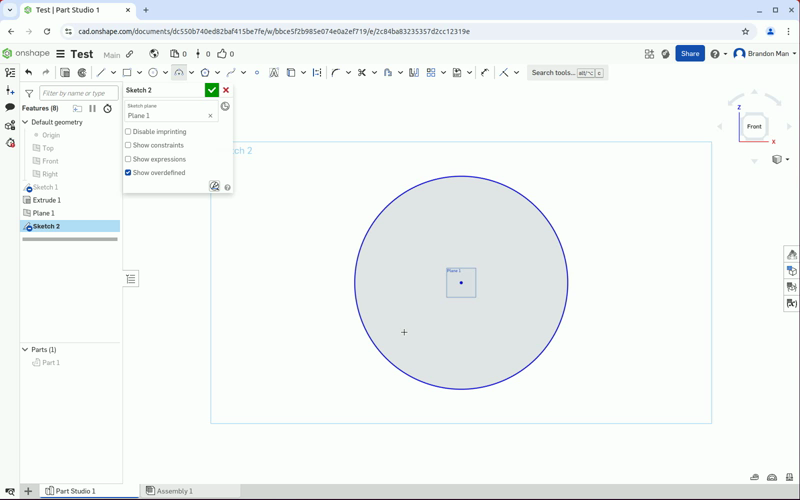
click(404, 331)
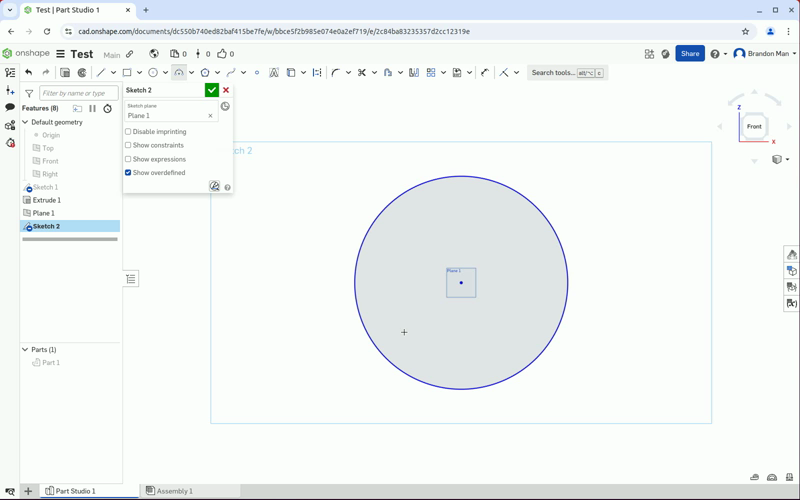
key_up(shift)
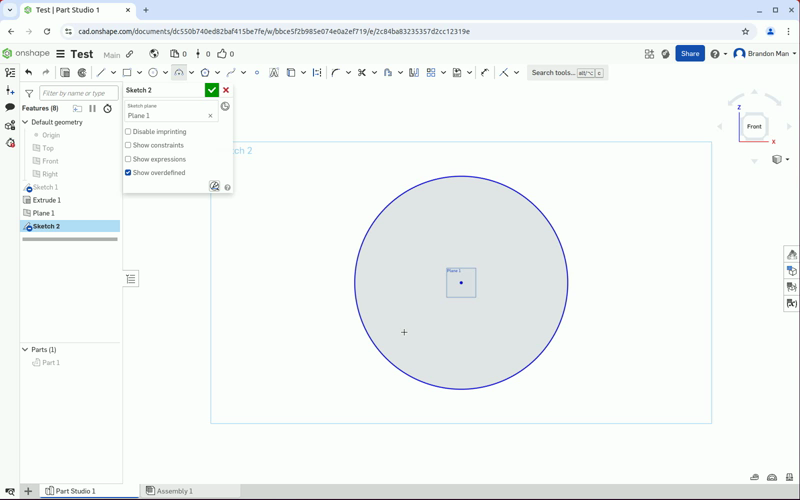
key_down(shift)
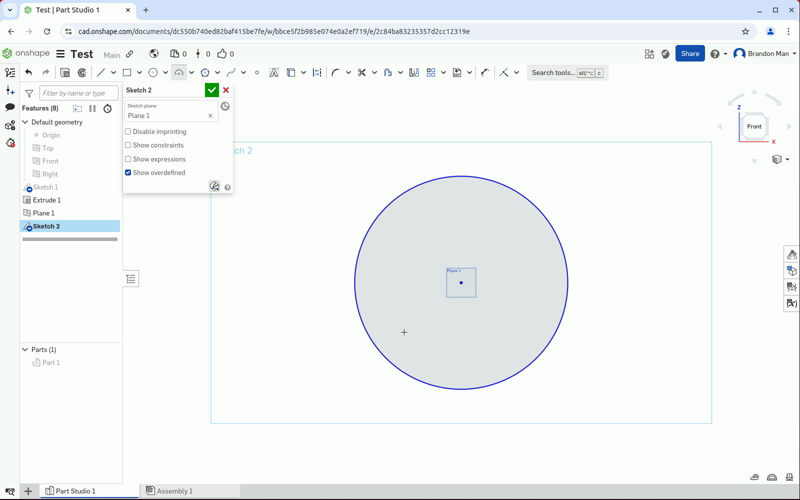
mouse_move(448, 375)
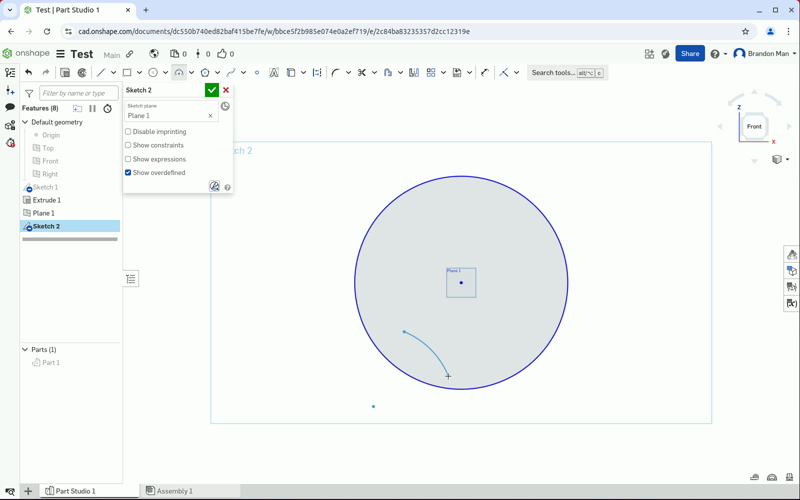
click(448, 375)
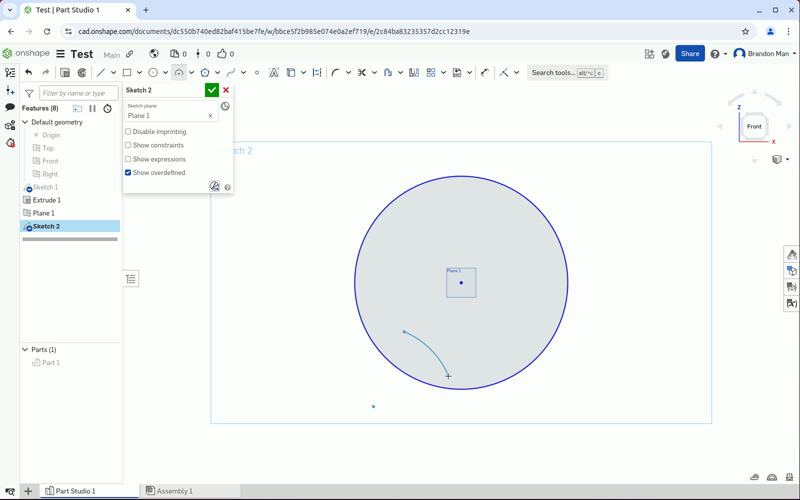
mouse_move(416, 362)
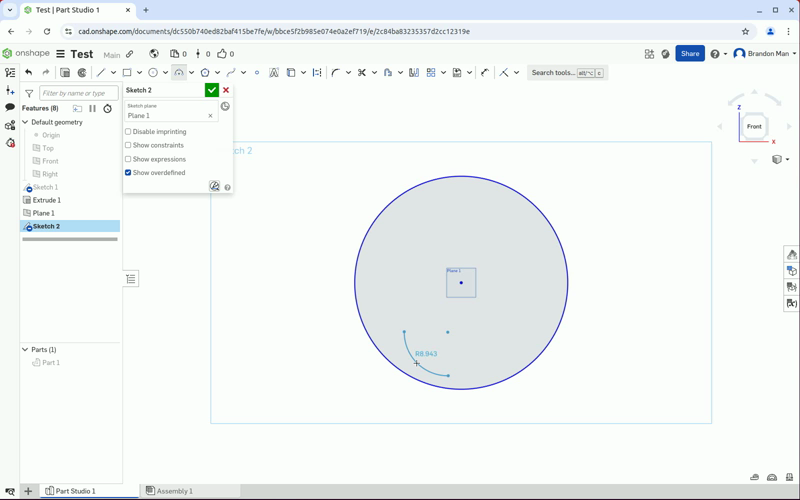
click(416, 362)
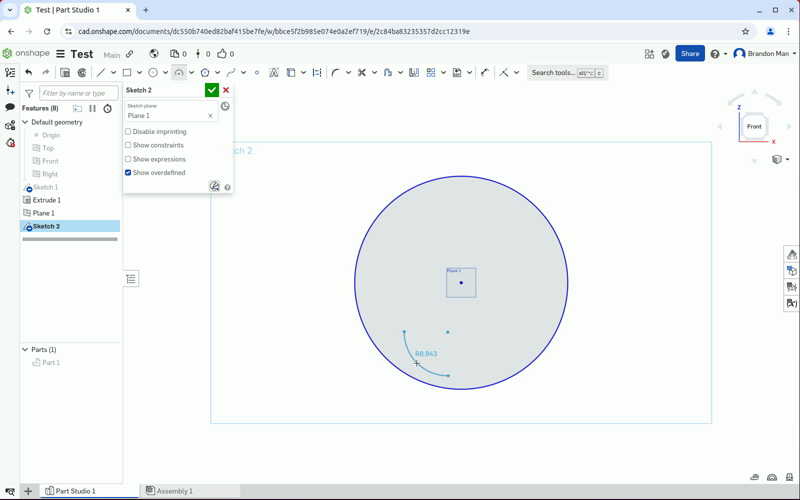
key_up(shift)
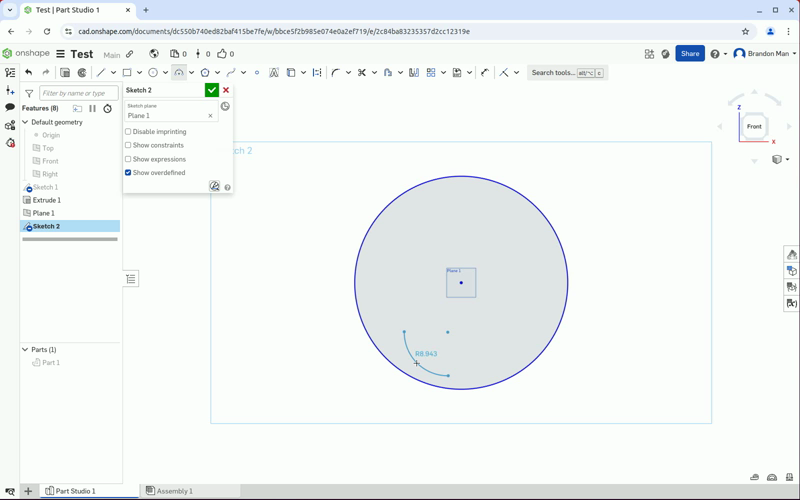
key(esc)
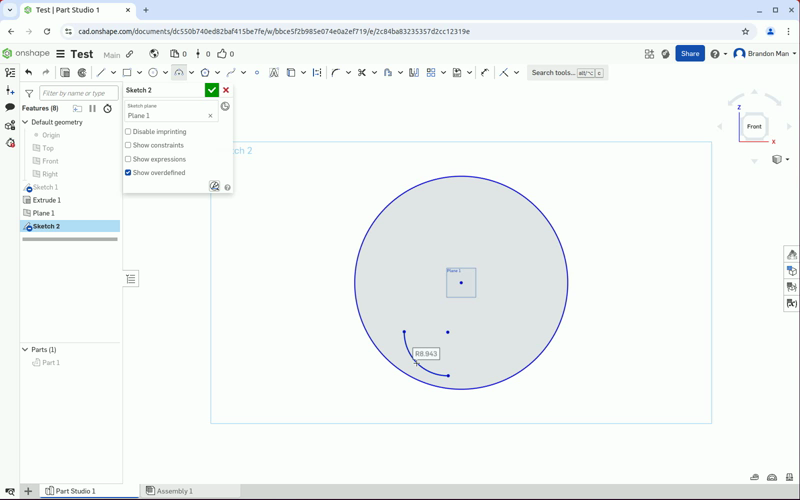
key(l)
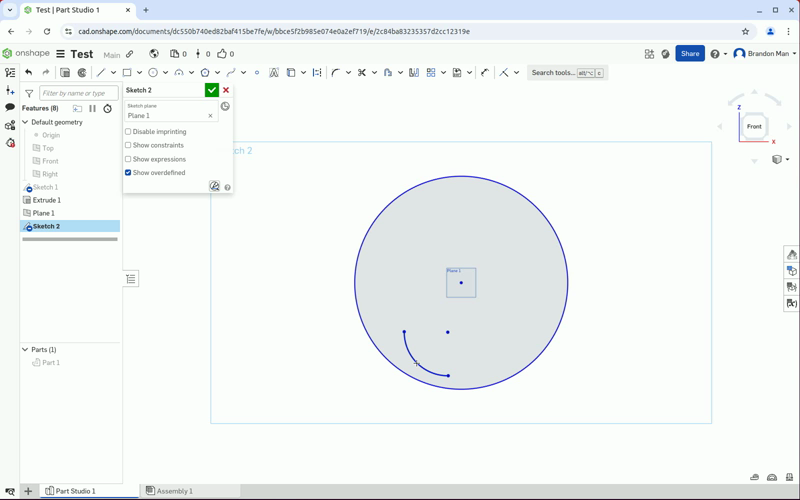
mouse_move(448, 375)
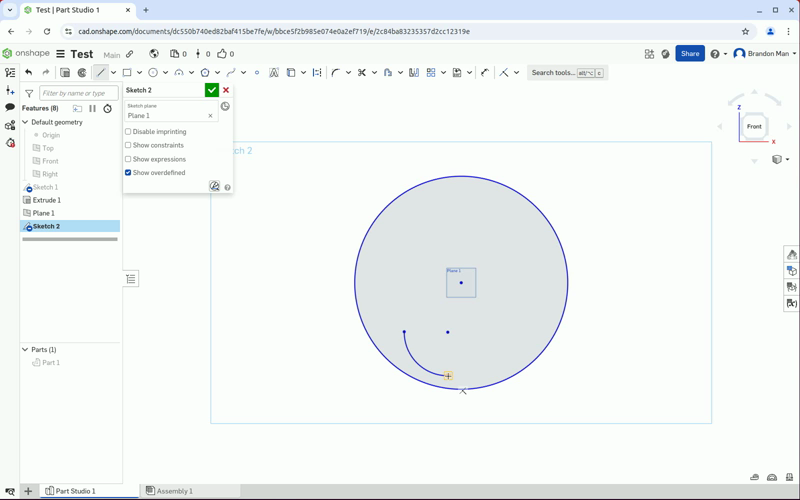
click(448, 375)
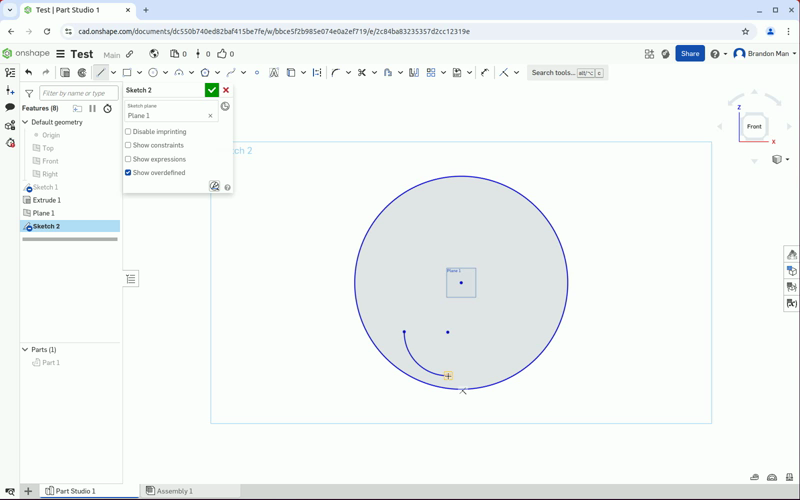
key_down(shift)
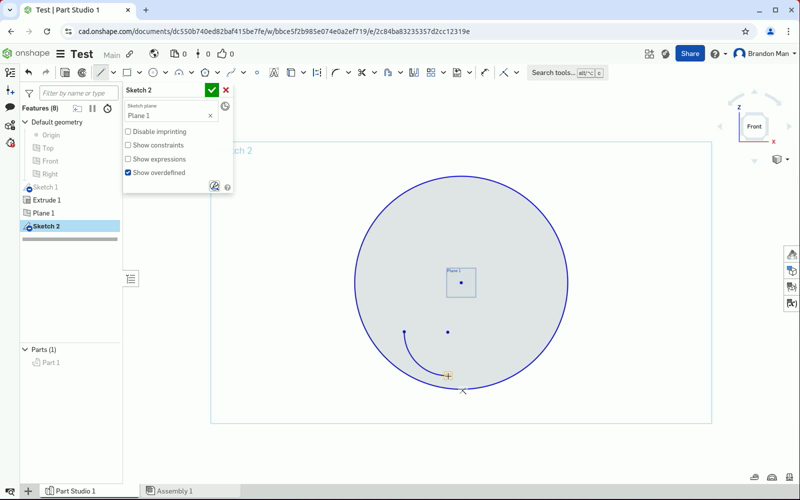
mouse_move(478, 375)
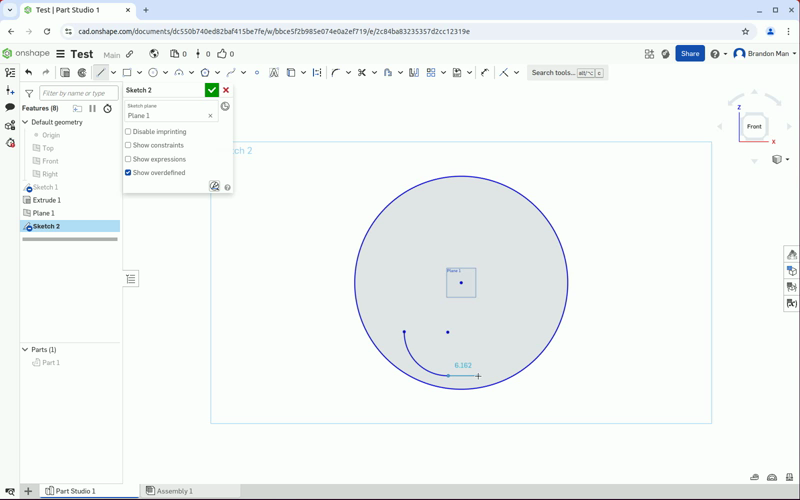
mouse_move(472, 375)
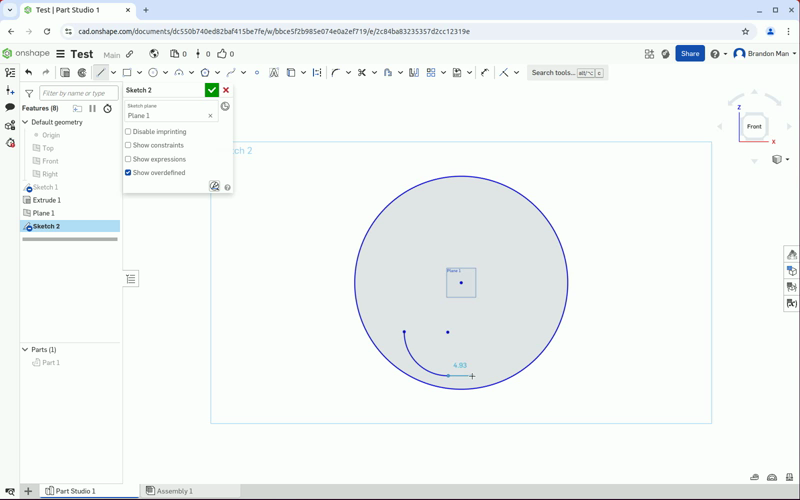
click(472, 375)
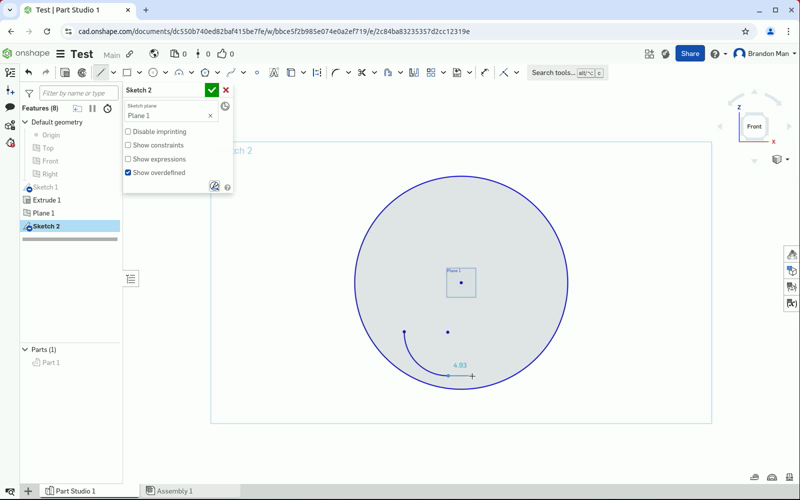
key_up(shift)
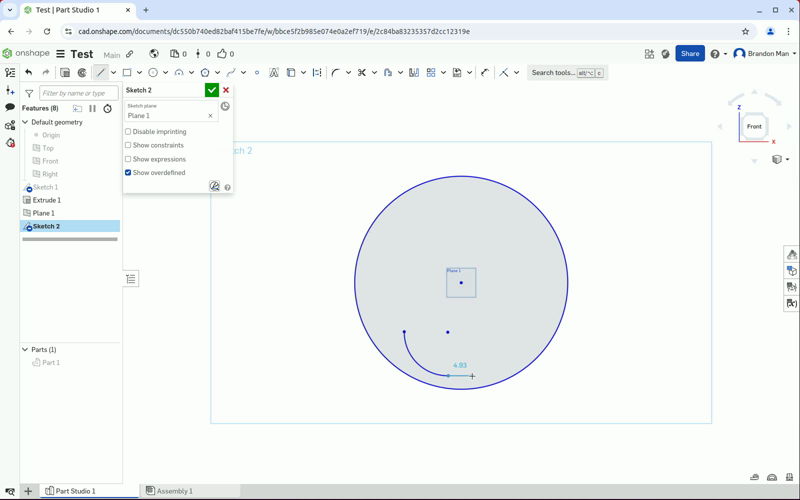
key(esc)
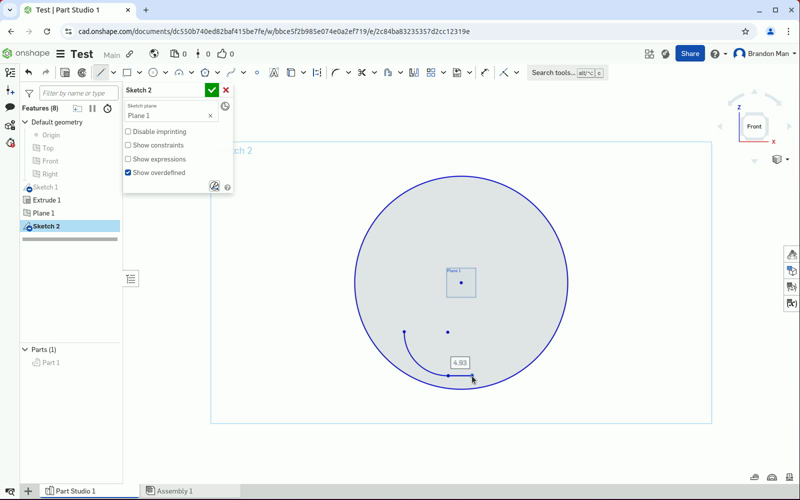
key(a)
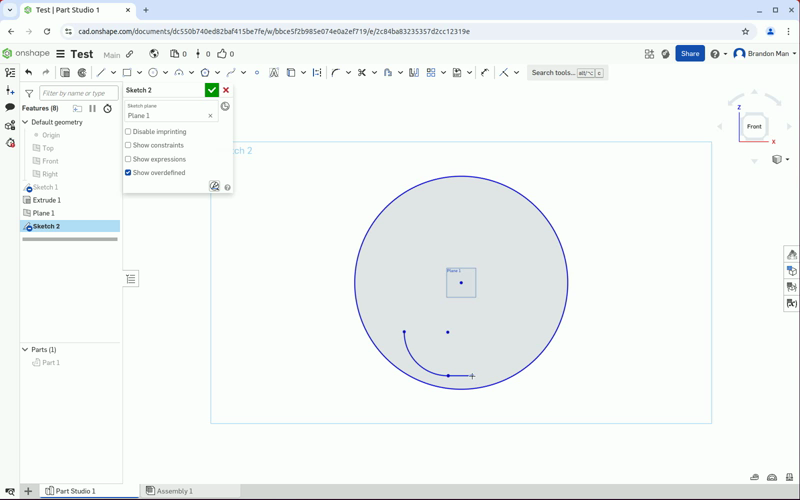
mouse_move(472, 375)
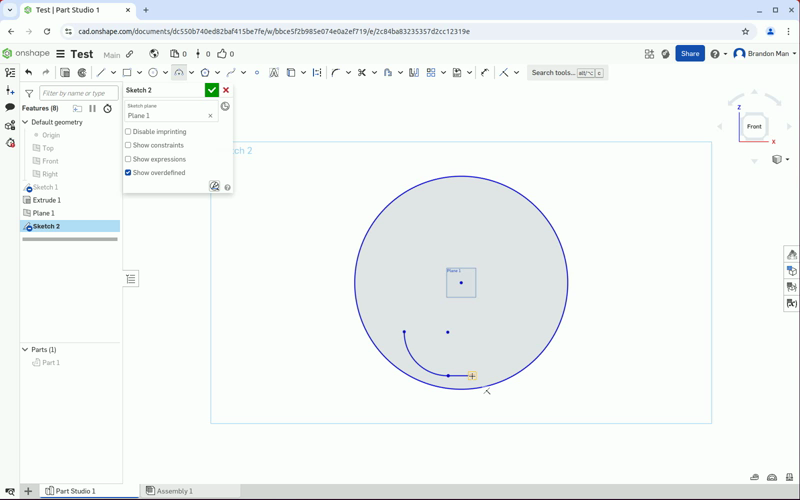
click(472, 375)
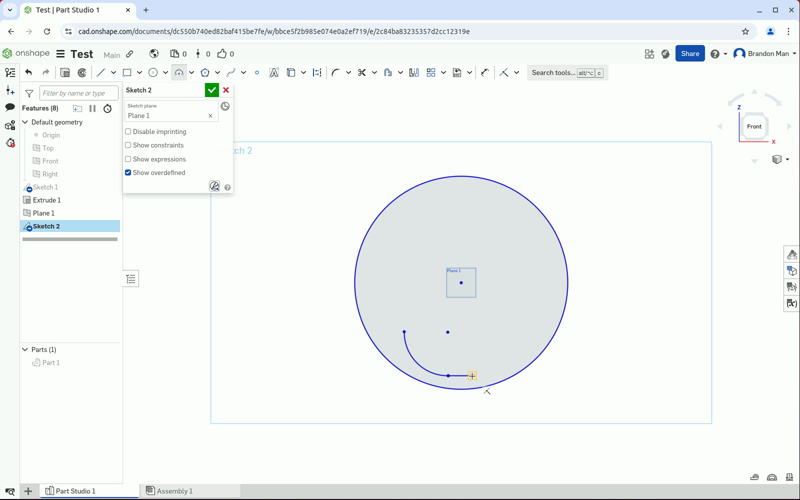
key_down(shift)
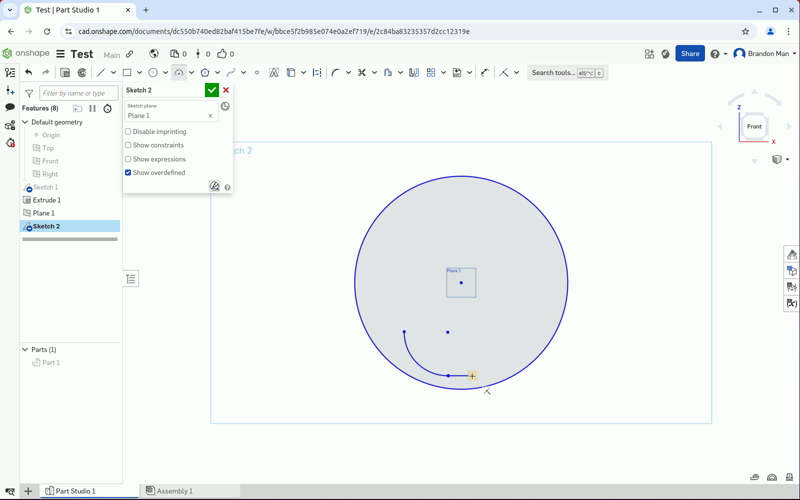
mouse_move(516, 331)
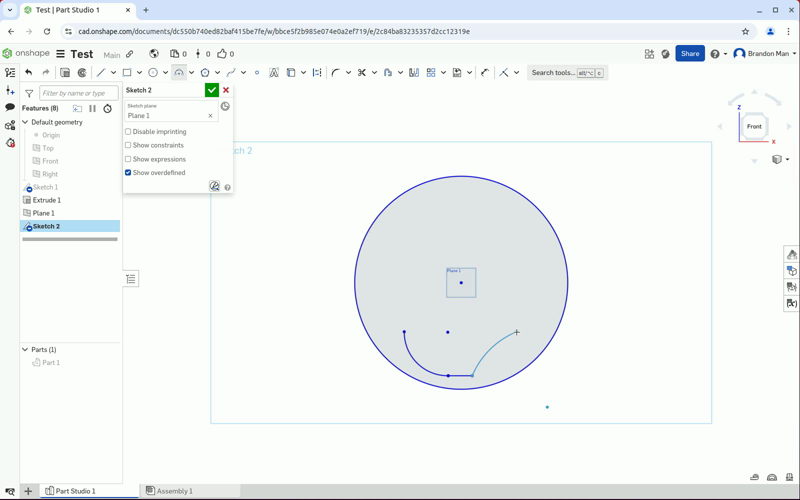
click(516, 331)
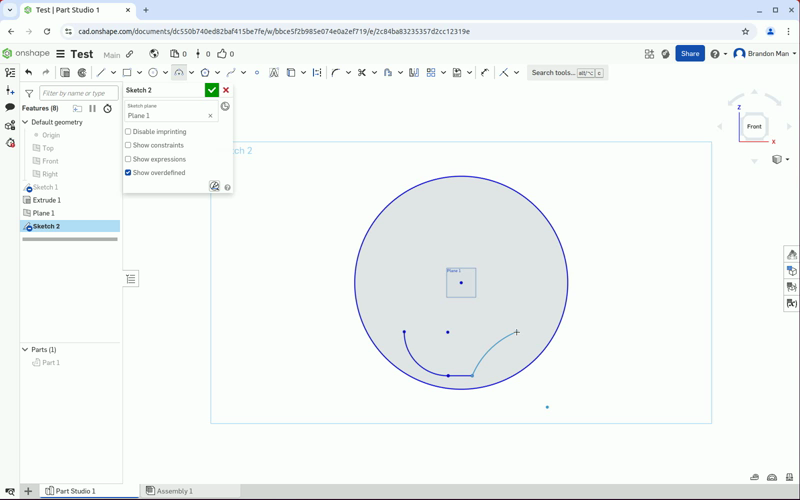
mouse_move(503, 362)
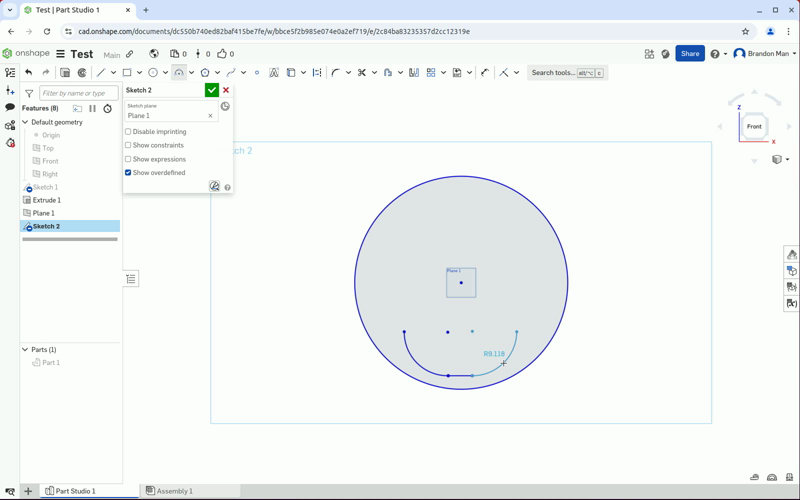
click(503, 362)
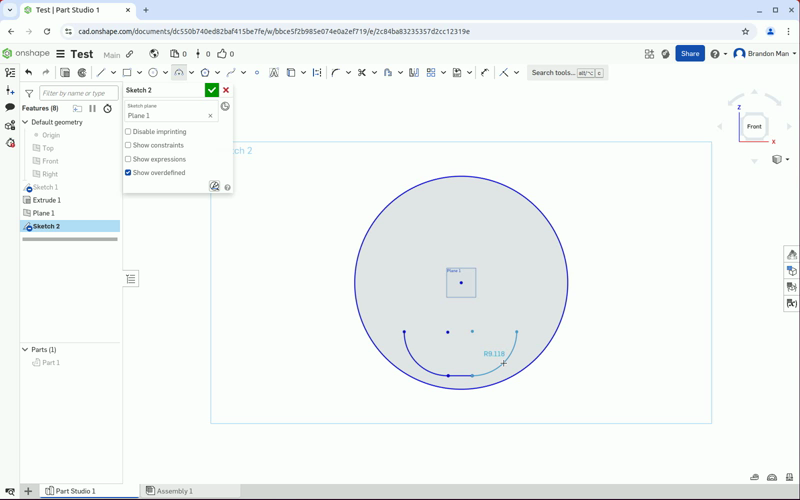
key_up(shift)
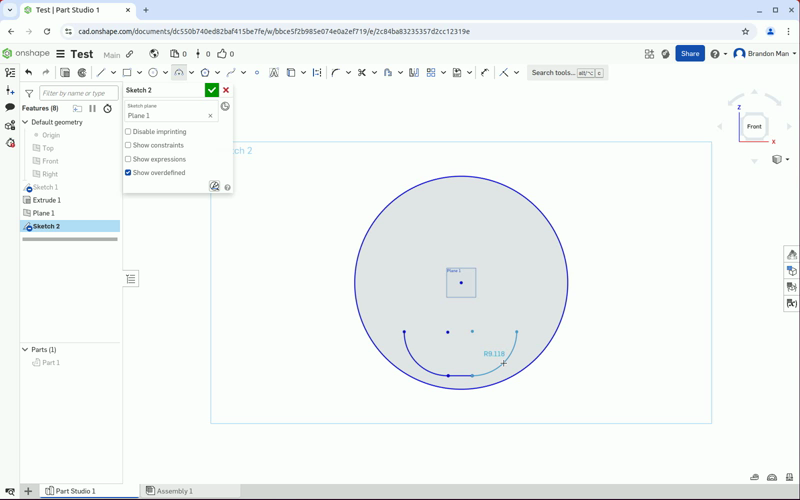
key(esc)
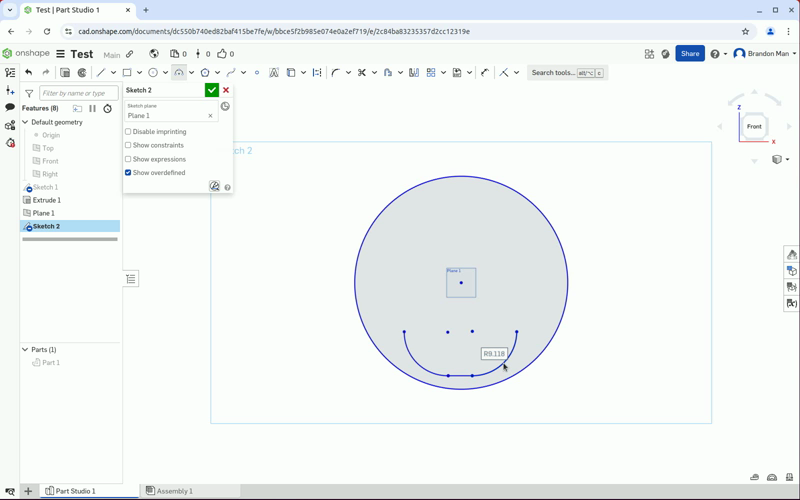
key(l)
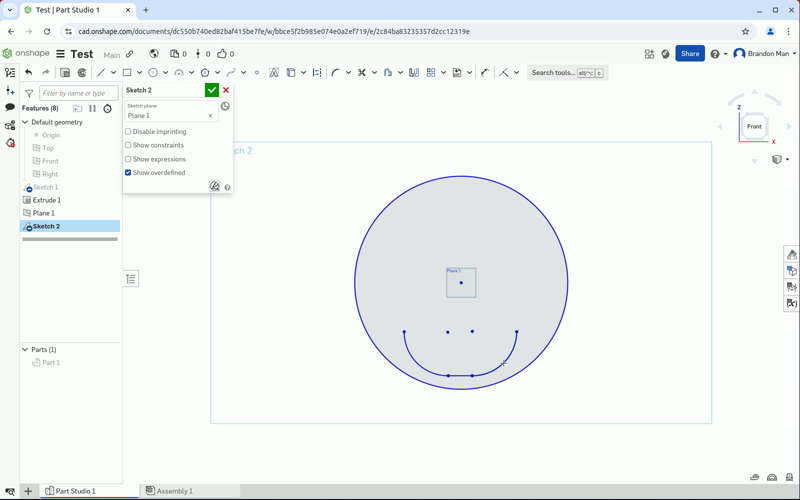
mouse_move(516, 331)
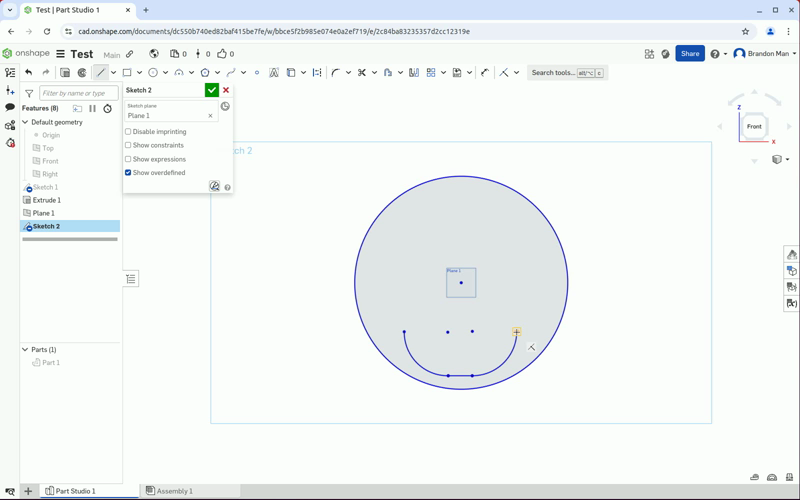
click(516, 331)
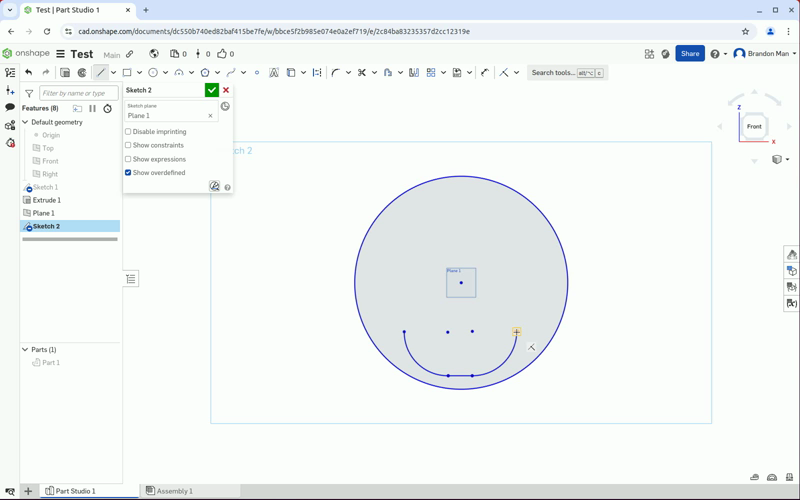
key_down(shift)
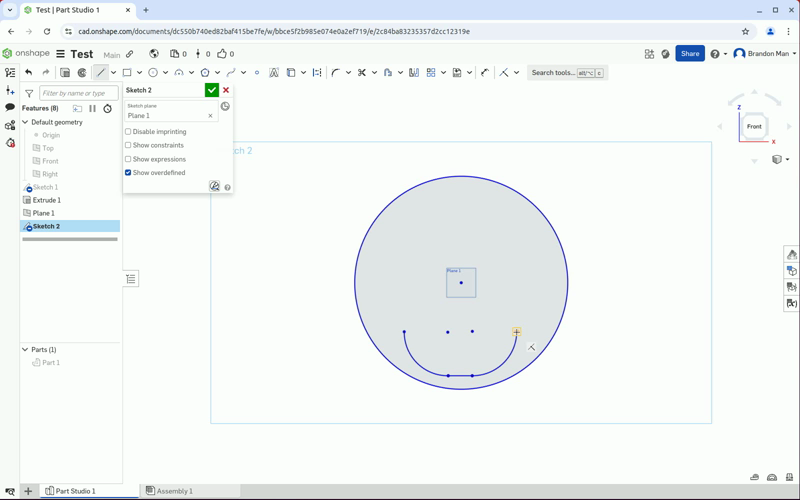
mouse_move(516, 234)
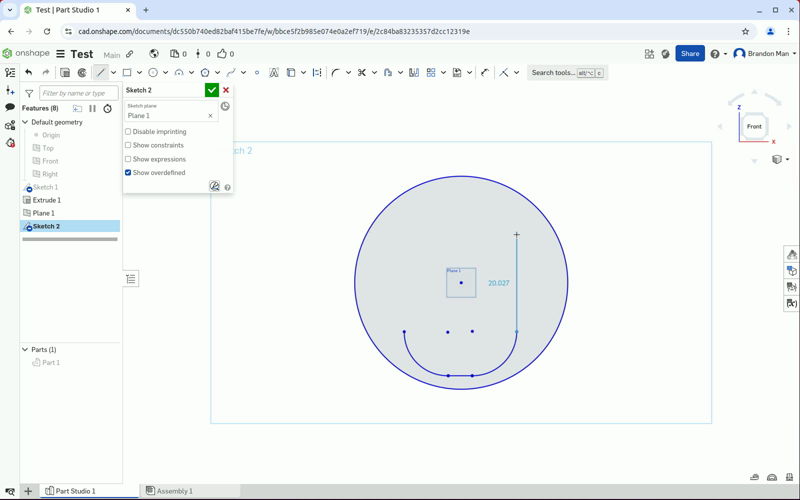
click(516, 234)
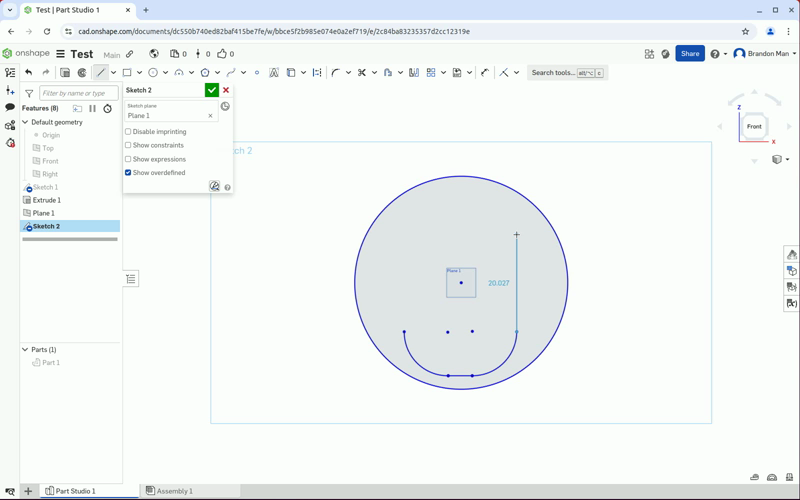
key_up(shift)
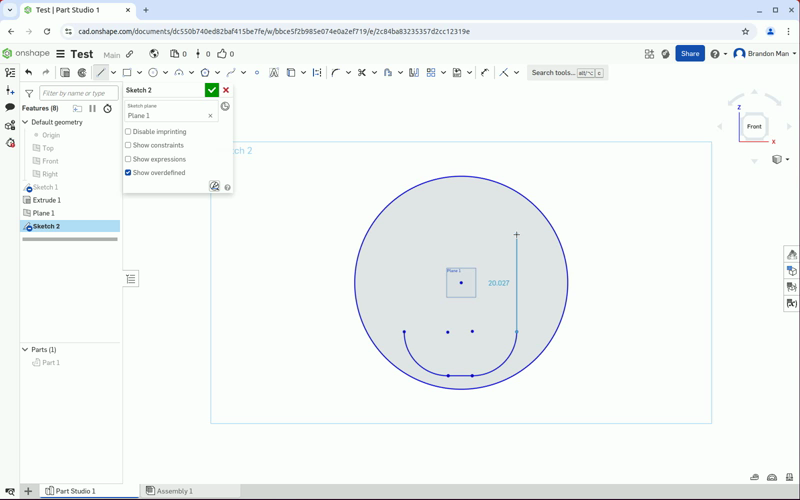
key(esc)
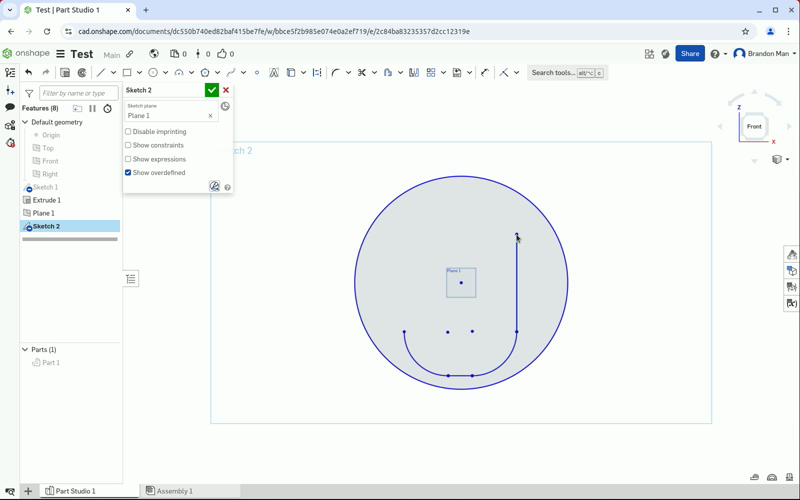
key(a)
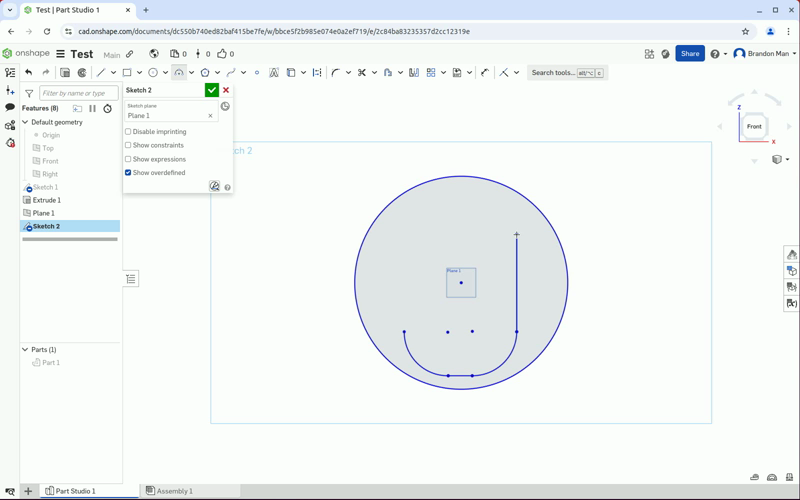
mouse_move(516, 234)
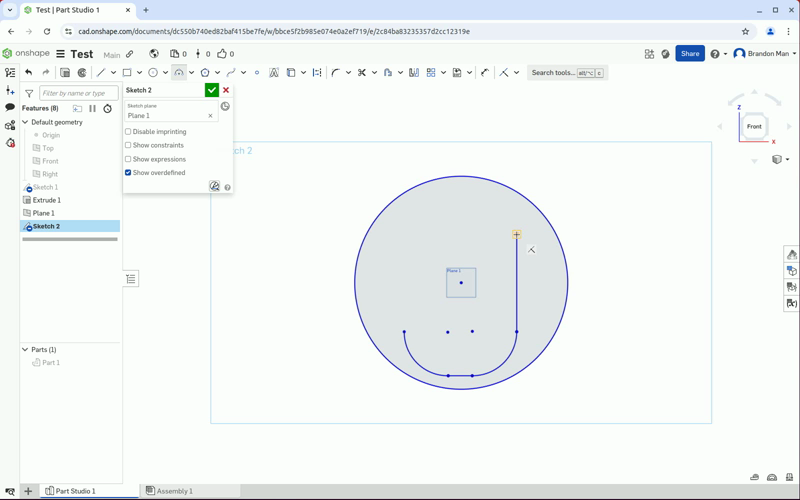
click(516, 234)
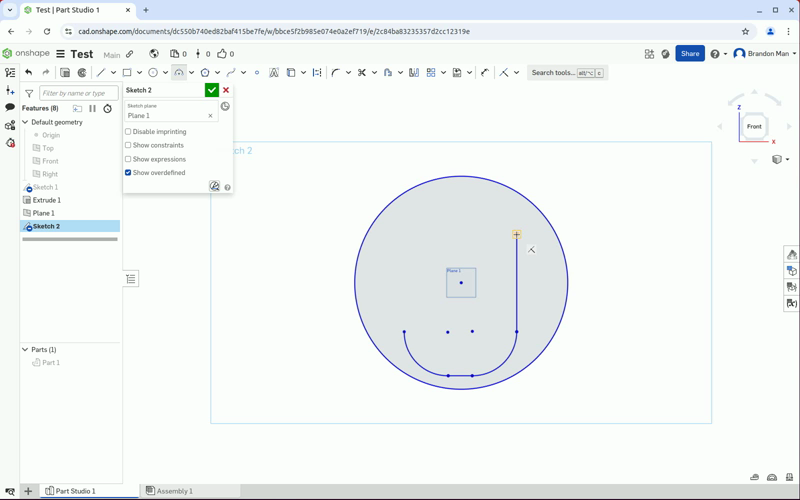
key_down(shift)
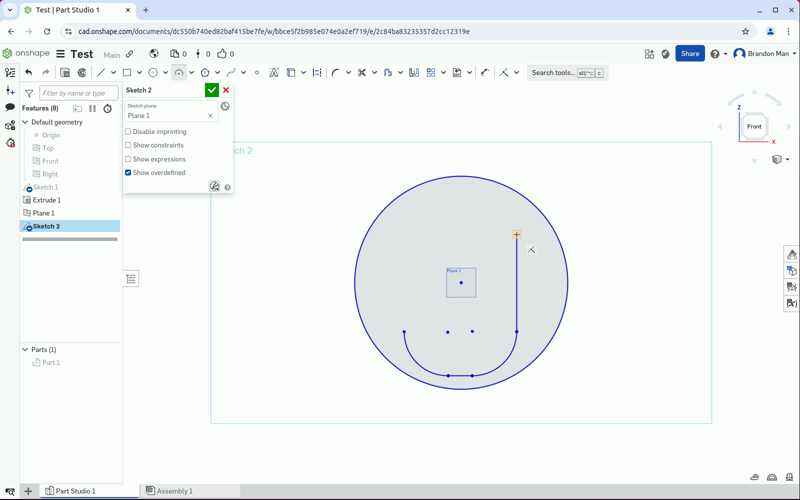
mouse_move(472, 190)
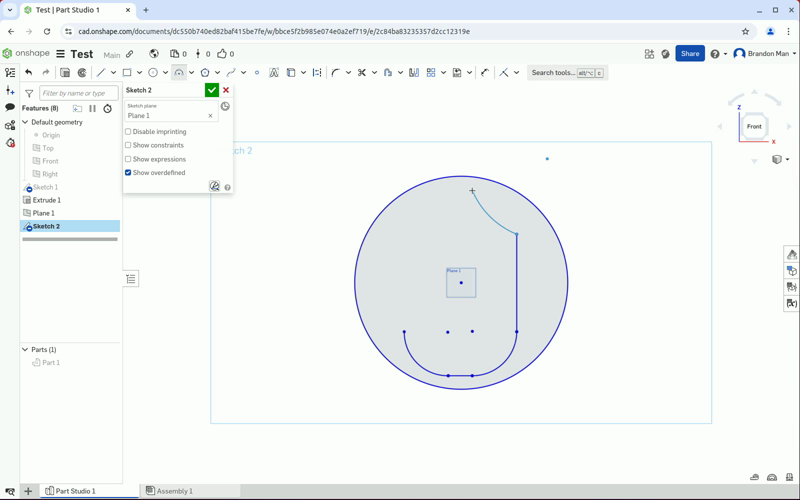
click(472, 190)
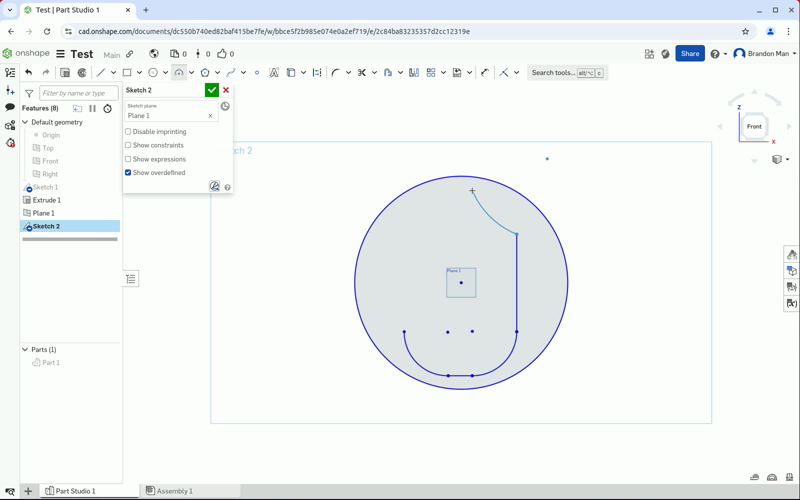
mouse_move(503, 203)
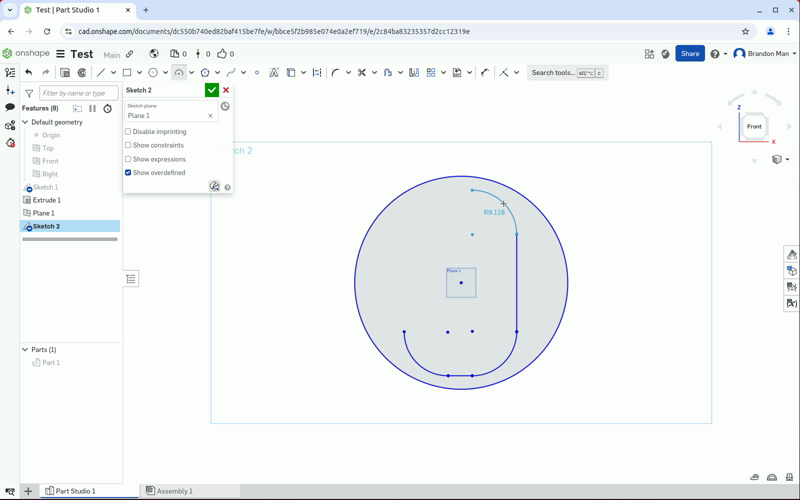
click(503, 203)
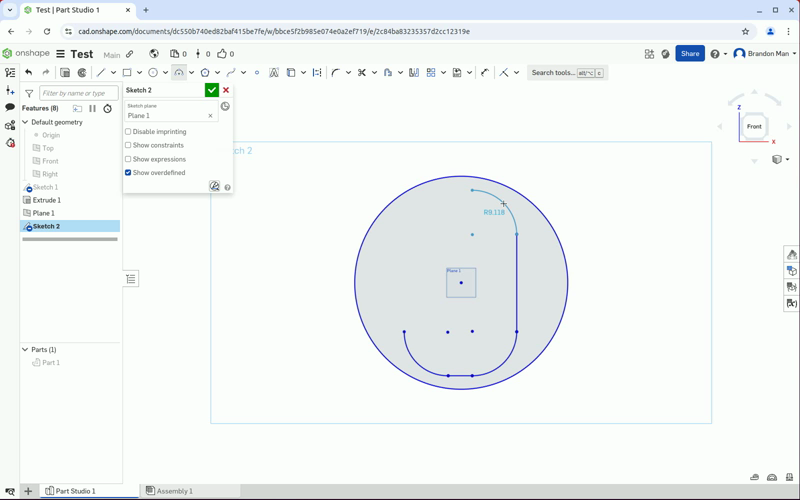
key_up(shift)
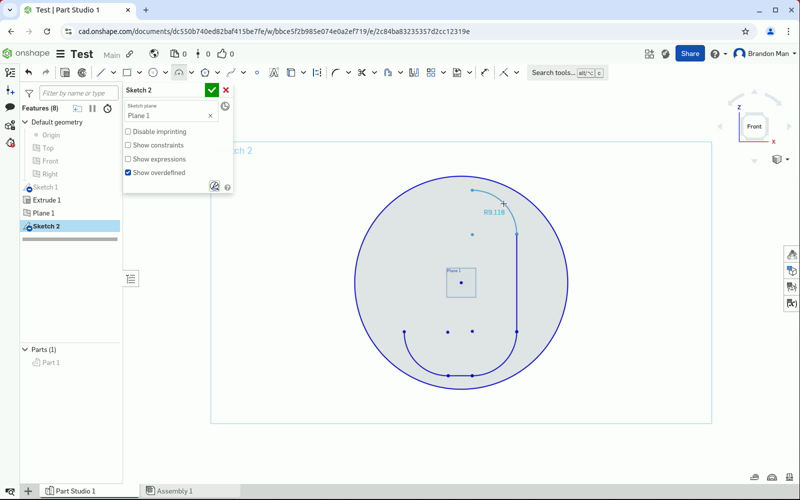
key(esc)
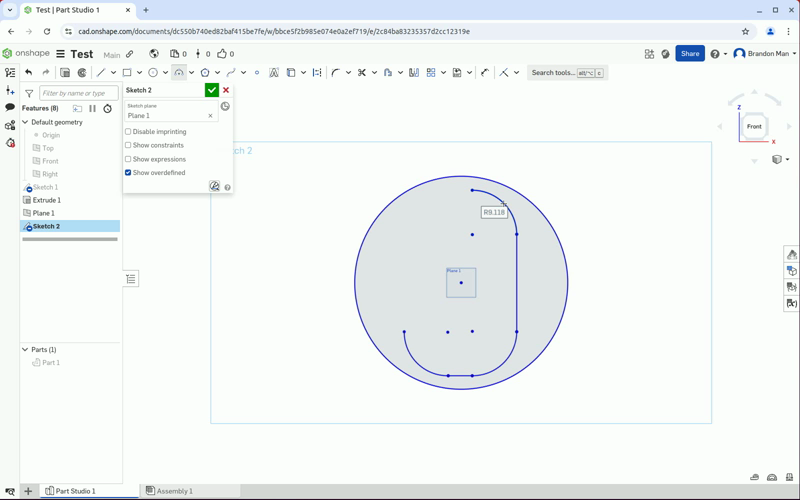
key(l)
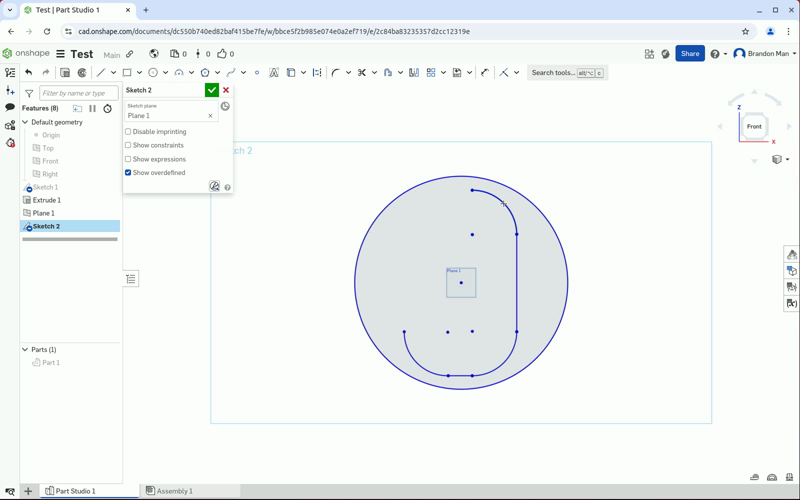
mouse_move(472, 190)
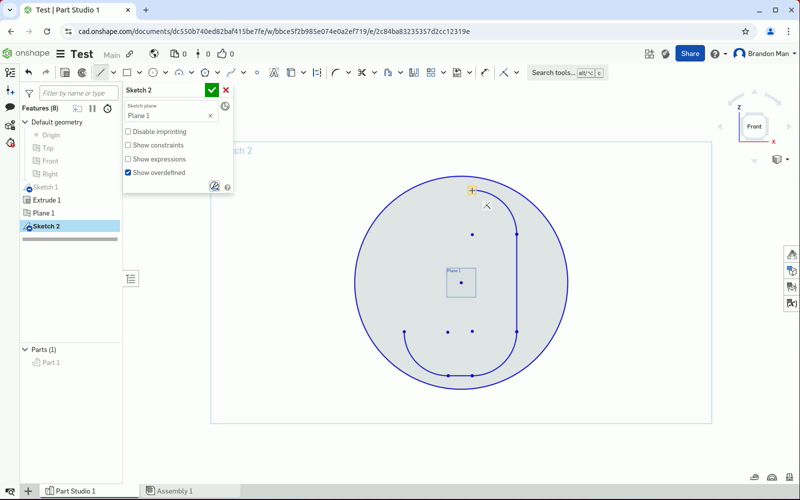
click(472, 190)
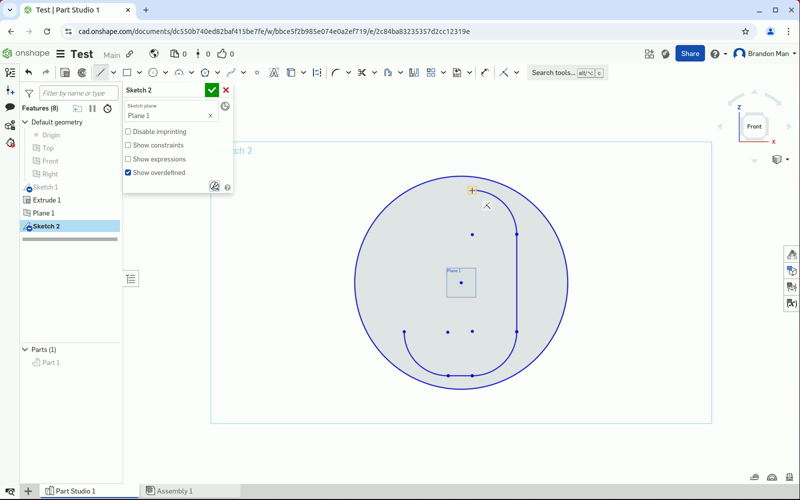
key_down(shift)
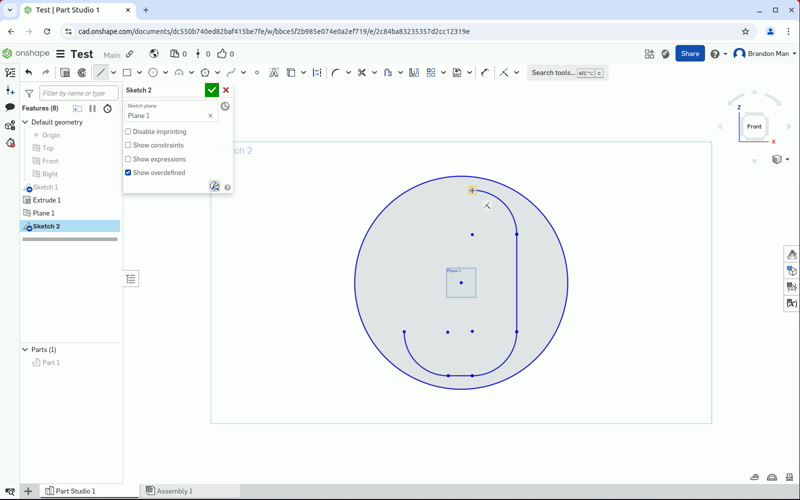
mouse_move(502, 190)
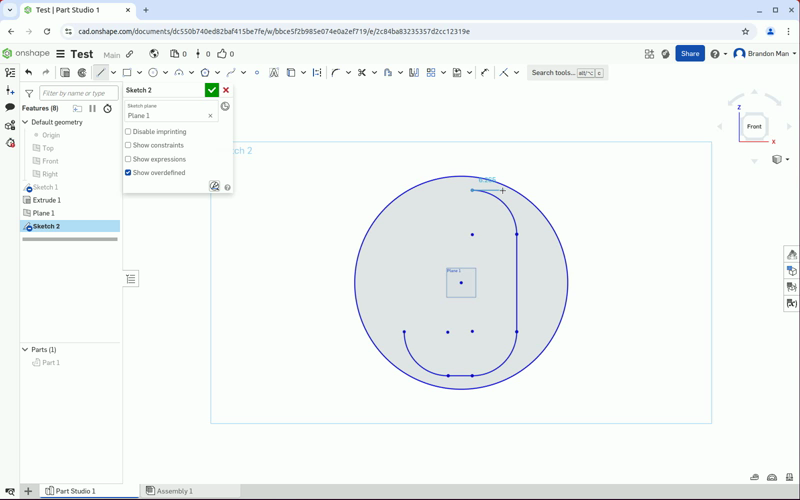
mouse_move(448, 190)
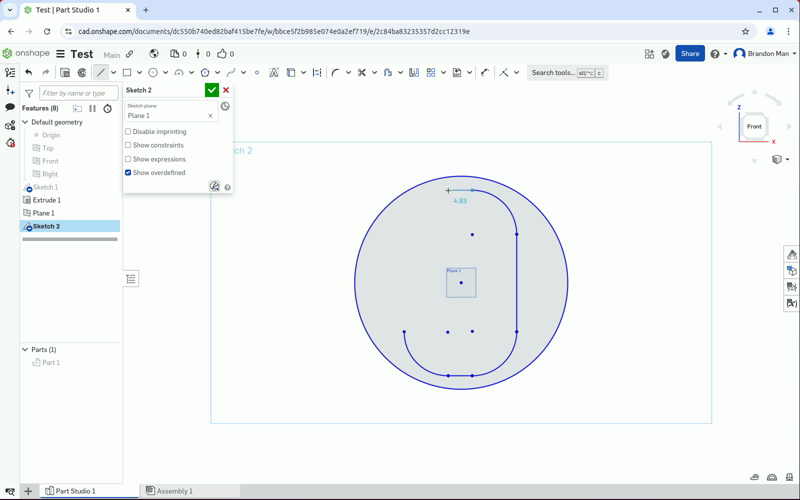
click(448, 190)
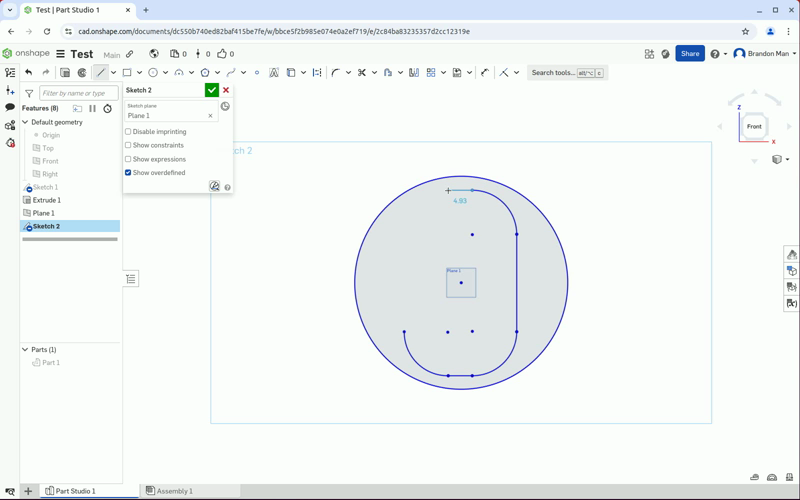
key_up(shift)
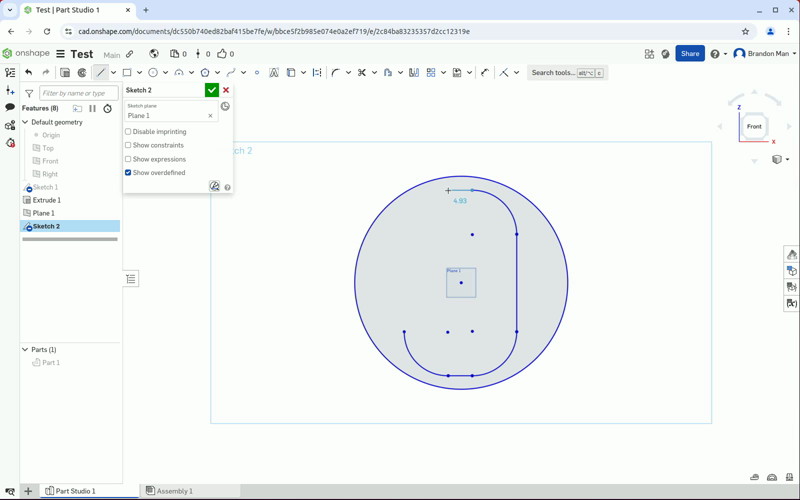
key(esc)
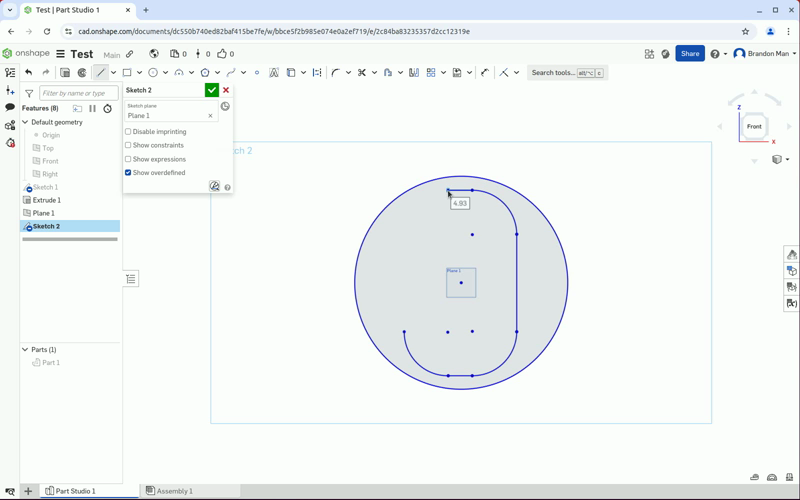
key(a)
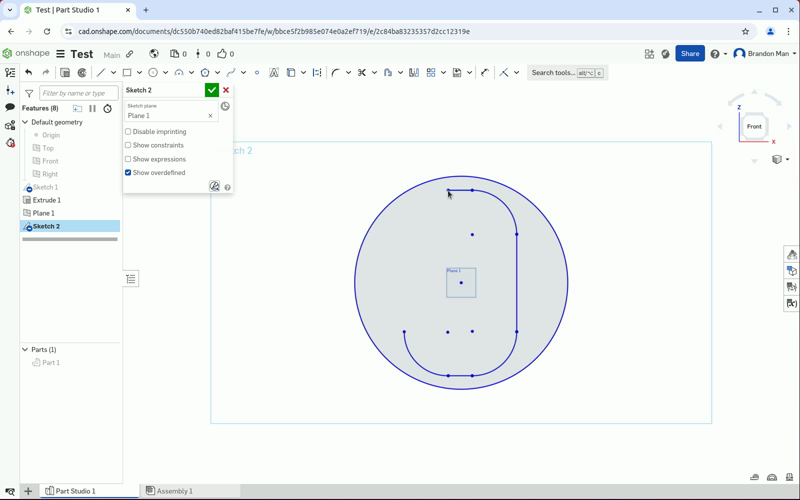
mouse_move(448, 190)
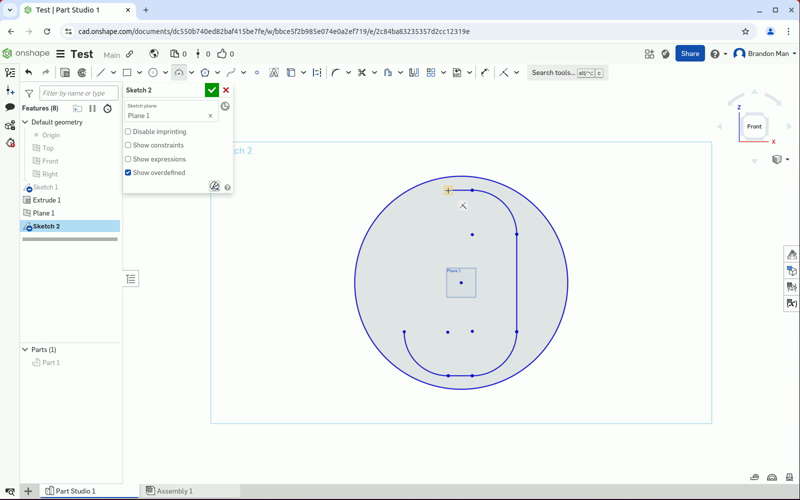
click(448, 190)
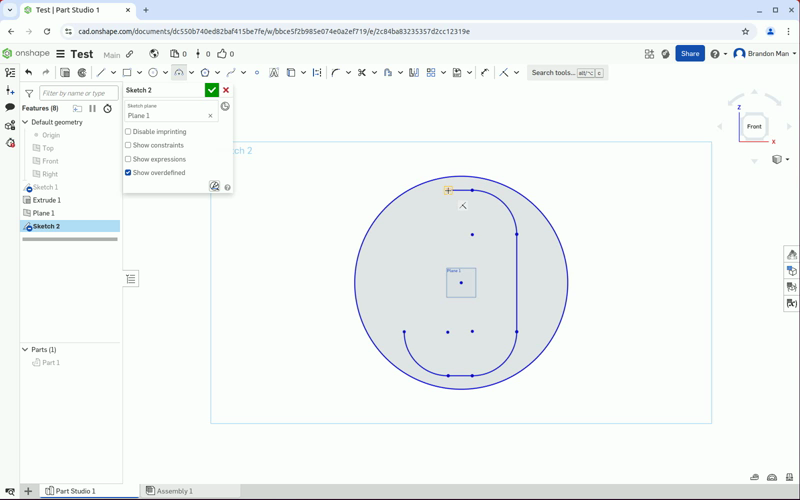
key_down(shift)
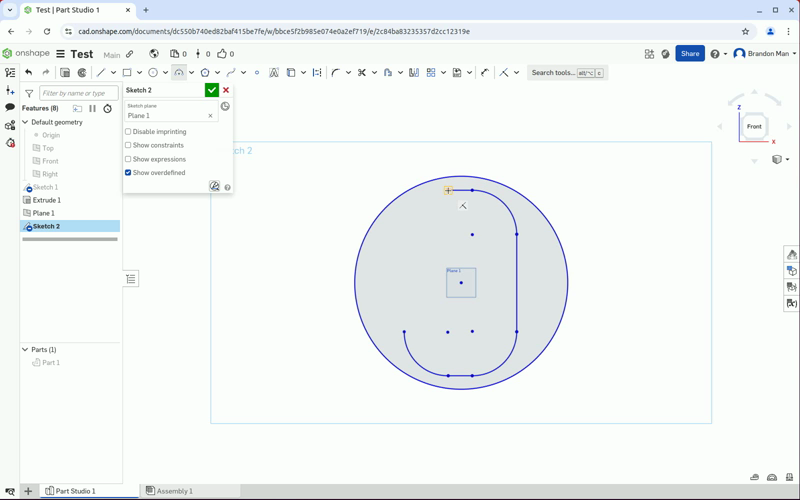
mouse_move(404, 234)
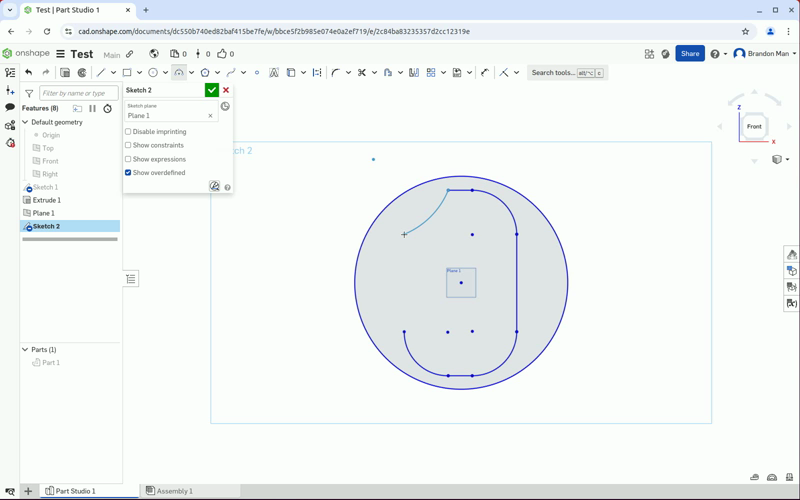
click(404, 234)
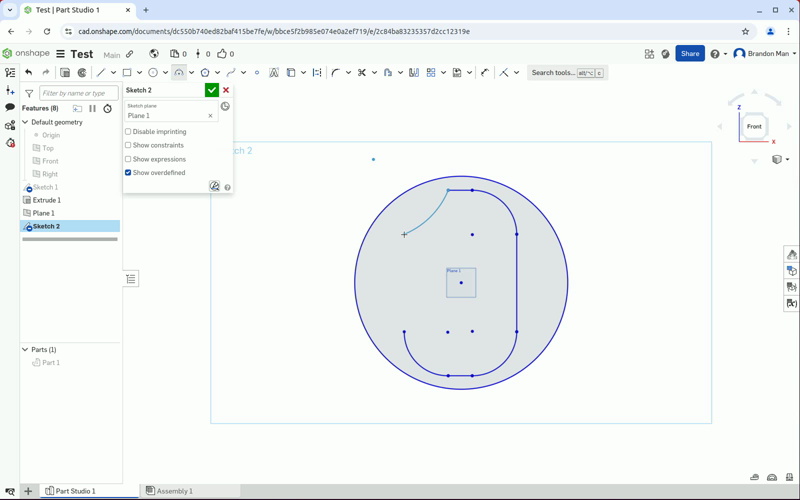
mouse_move(416, 203)
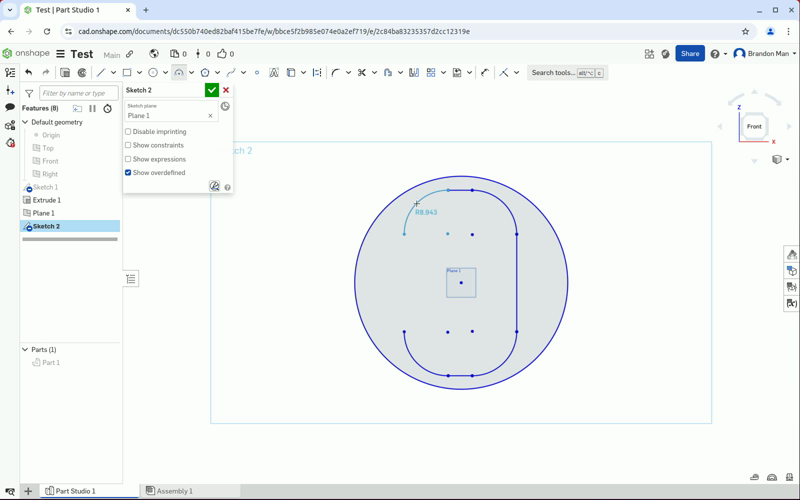
click(416, 203)
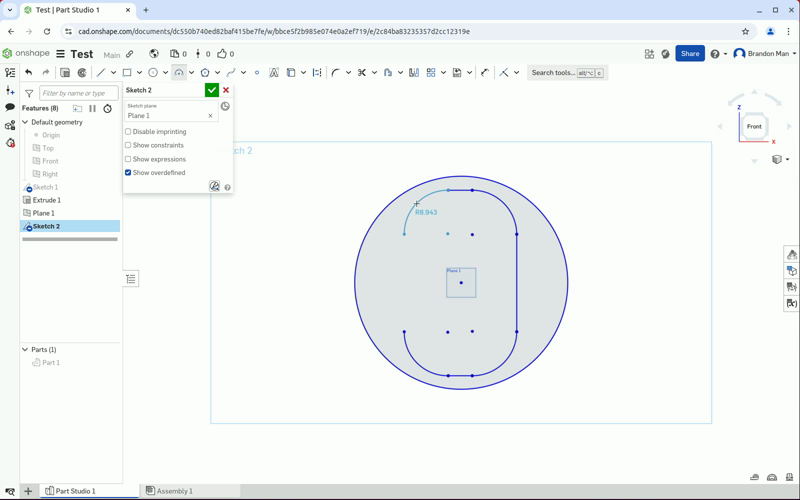
key_up(shift)
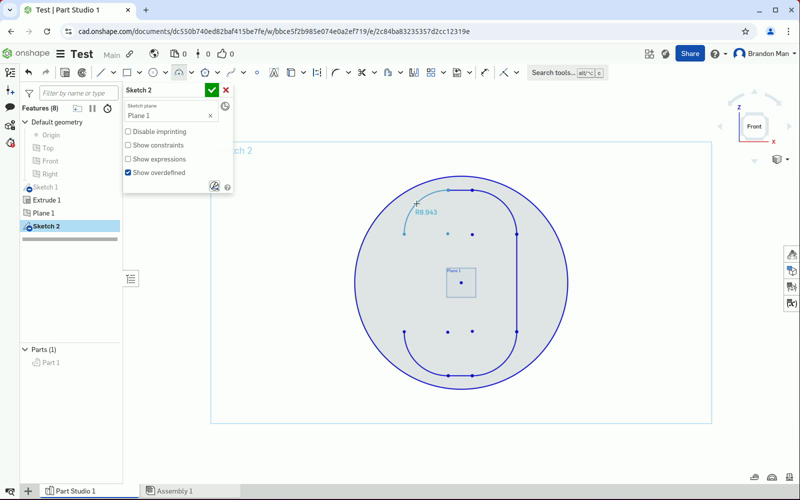
key(esc)
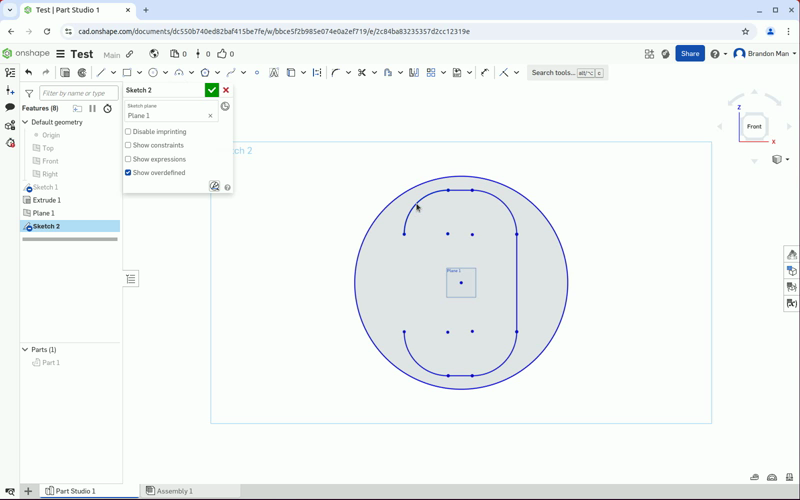
key(l)
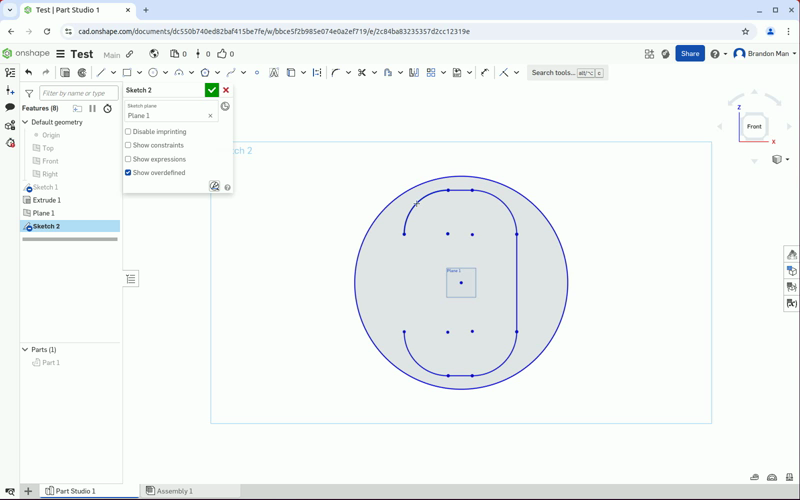
mouse_move(404, 234)
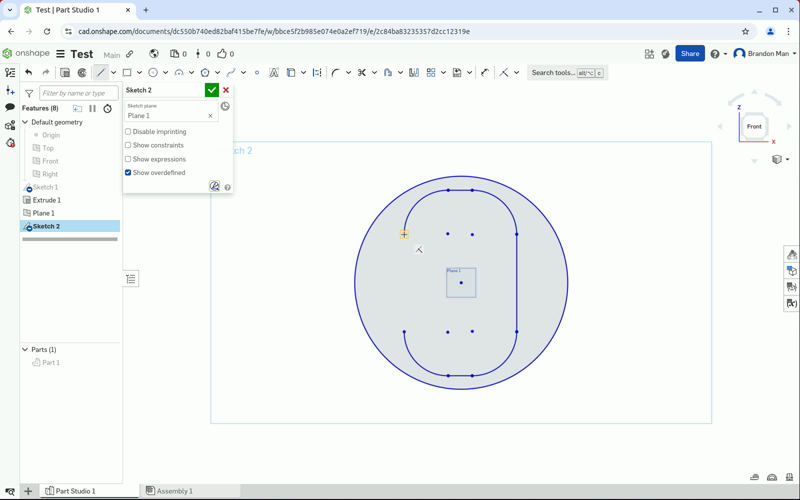
click(404, 234)
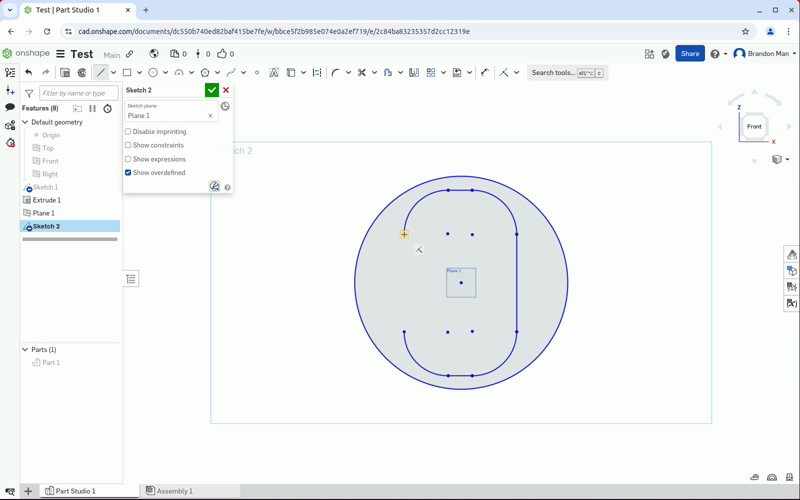
key_down(shift)
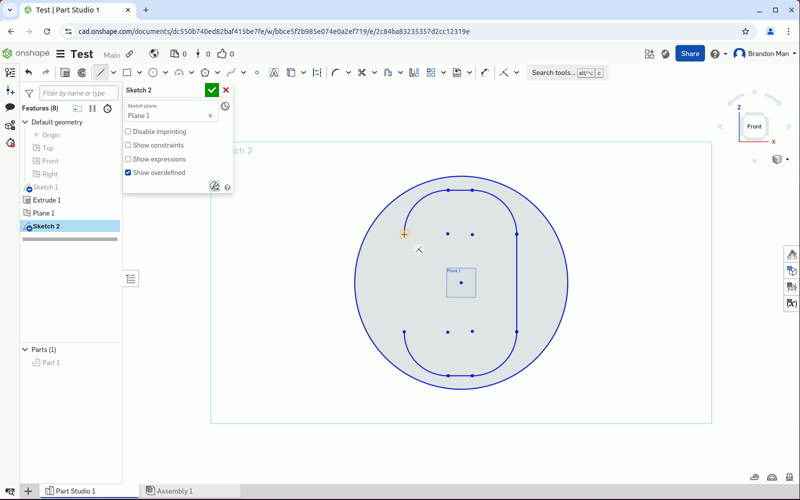
mouse_move(404, 331)
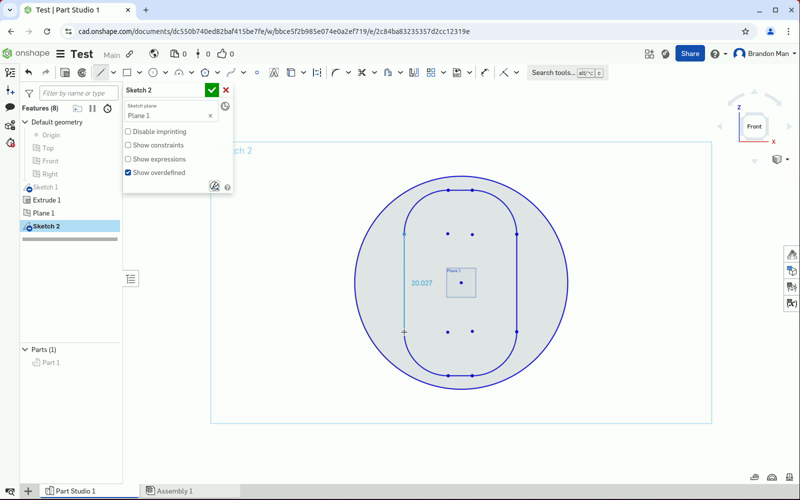
key_up(shift)
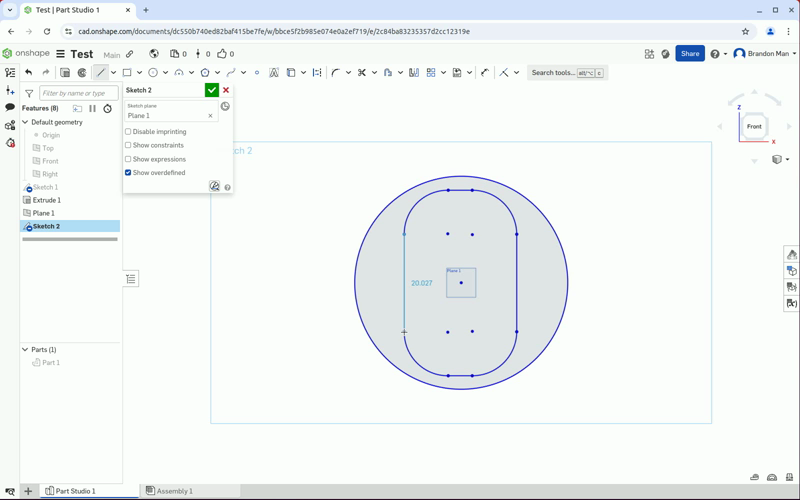
click(404, 331)
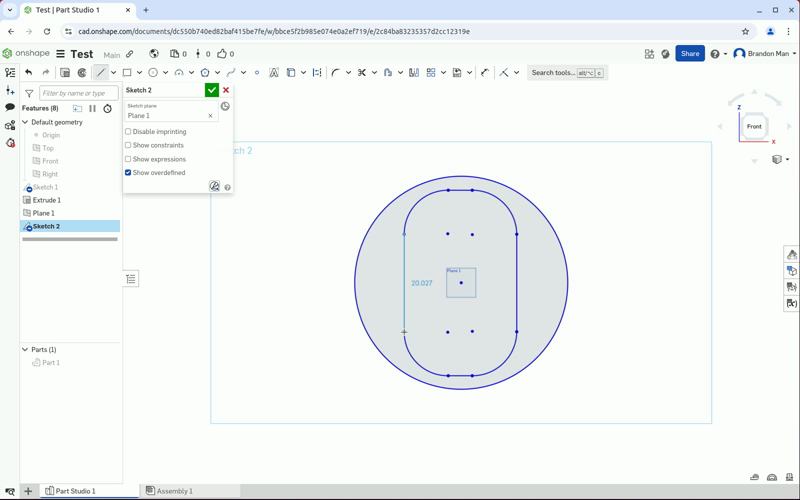
key(esc)
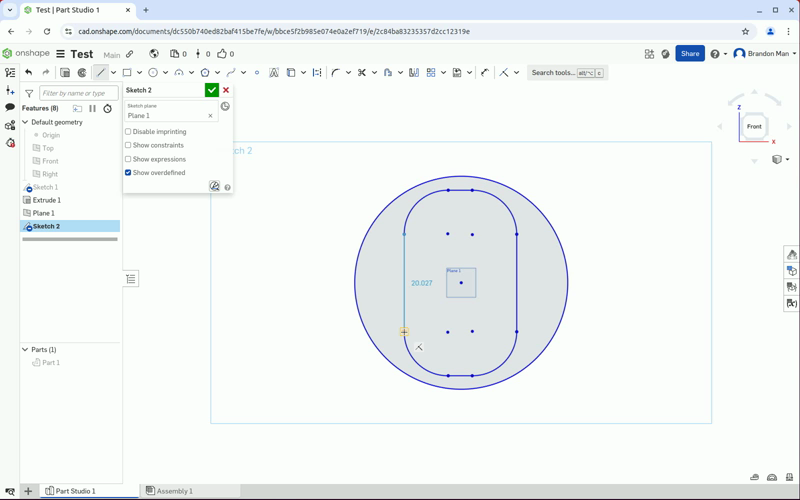
mouse_move(536, 332)
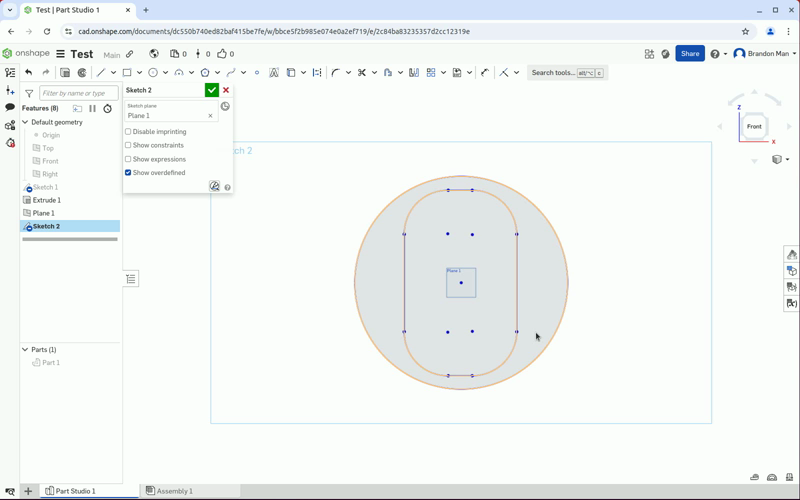
click(536, 332)
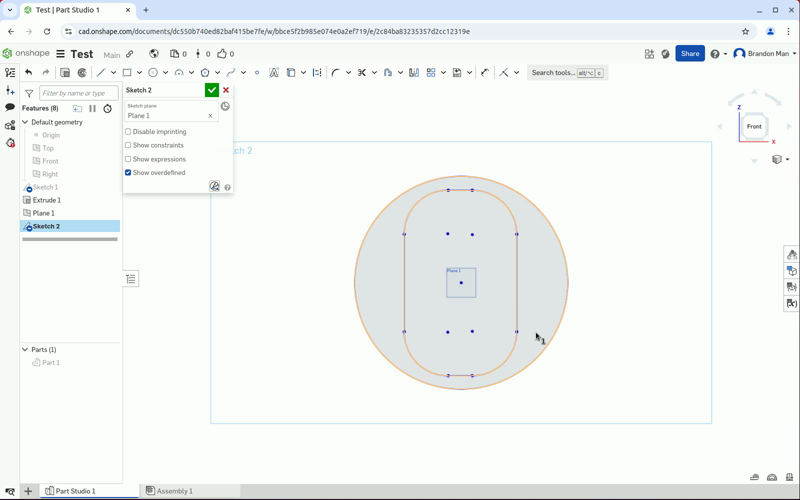
mouse_move(73, 352)
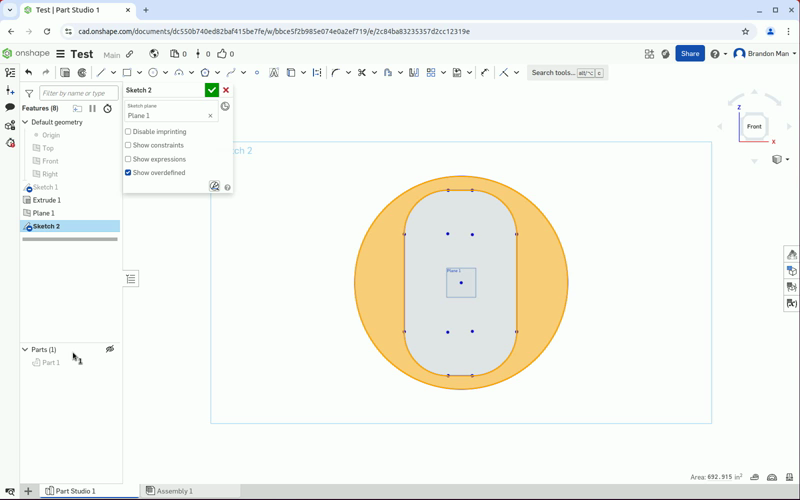
key(shift+y)
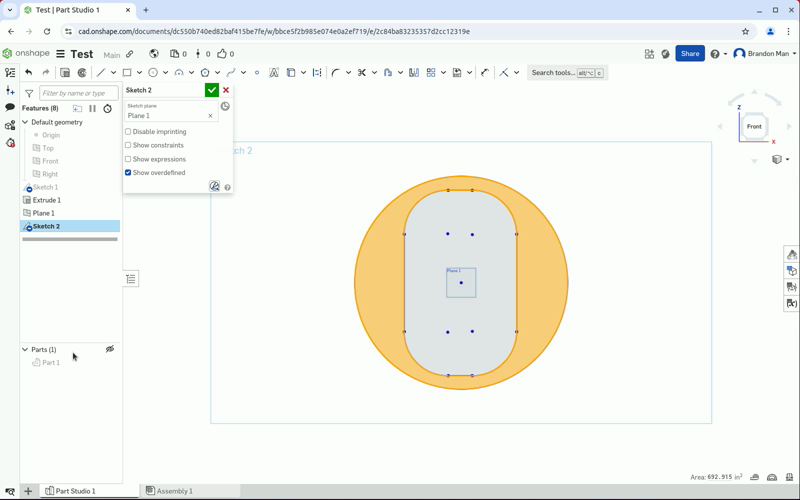
key(shift+e)
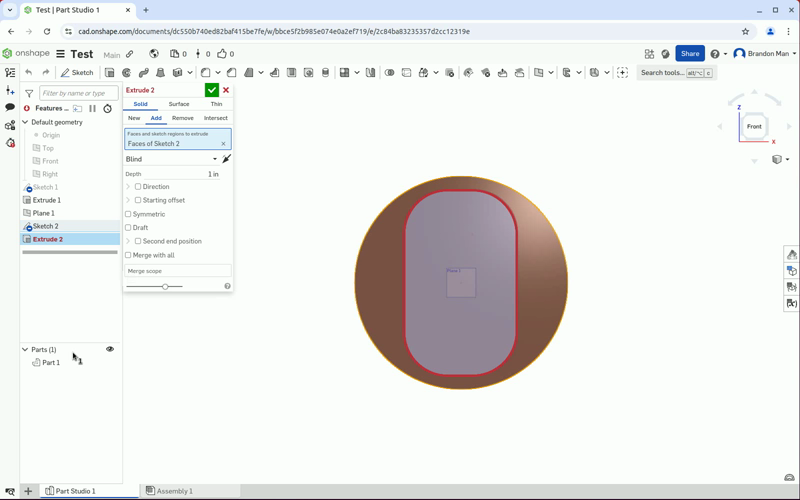
mouse_move(143, 106)
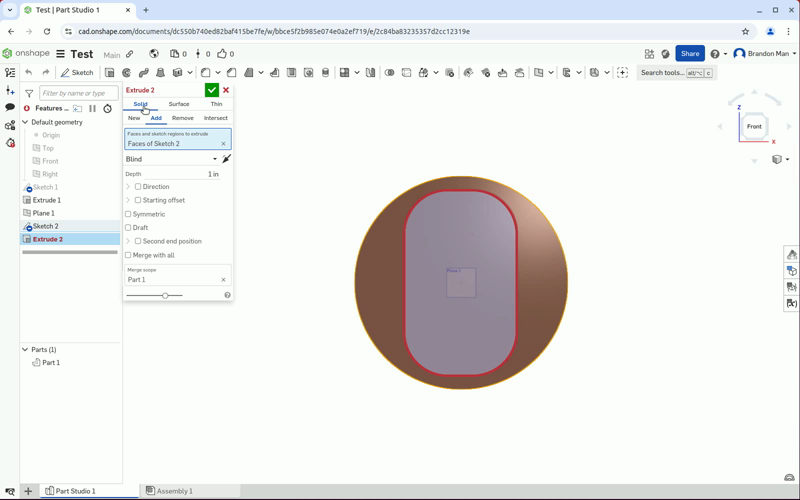
click(143, 106)
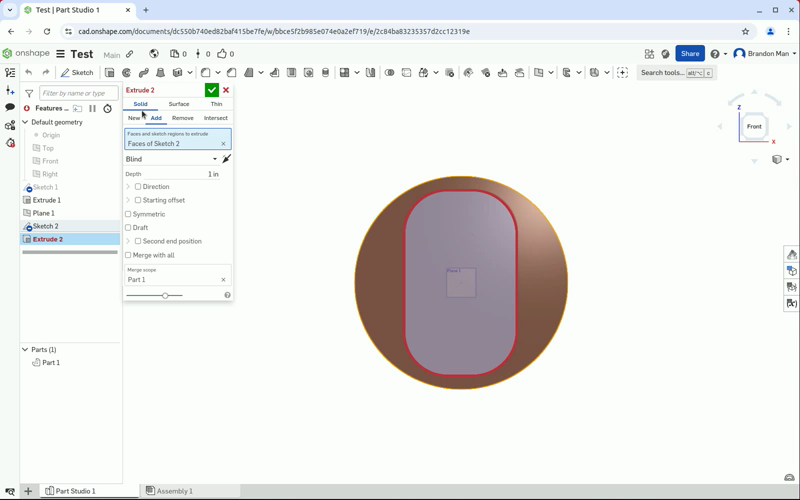
mouse_move(137, 120)
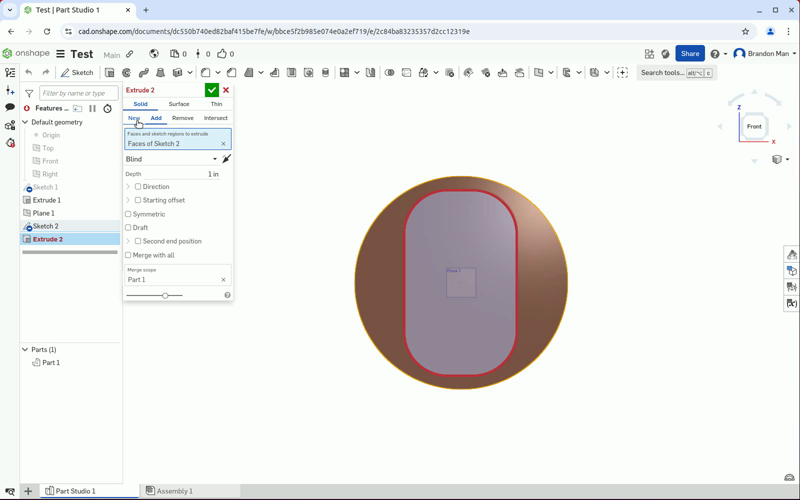
click(137, 120)
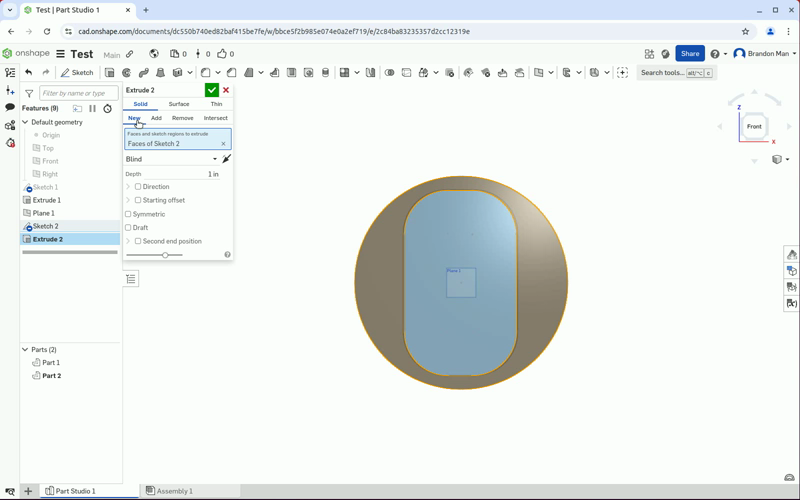
key(tab, 4)
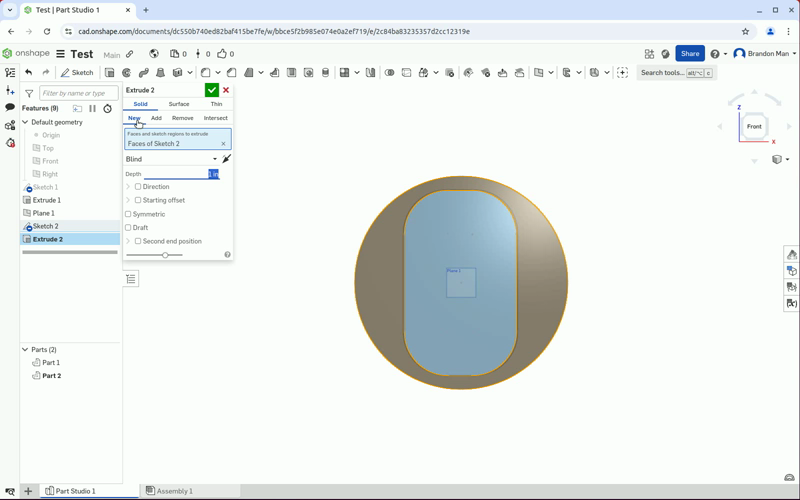
text(-10.351)
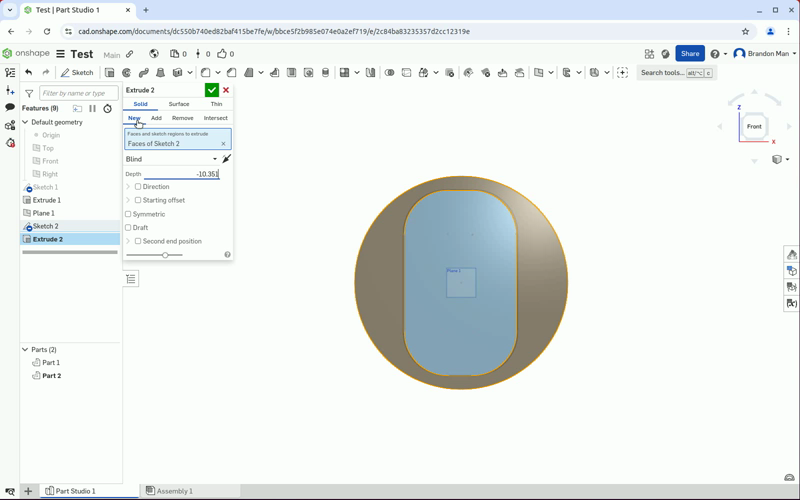
key(enter)
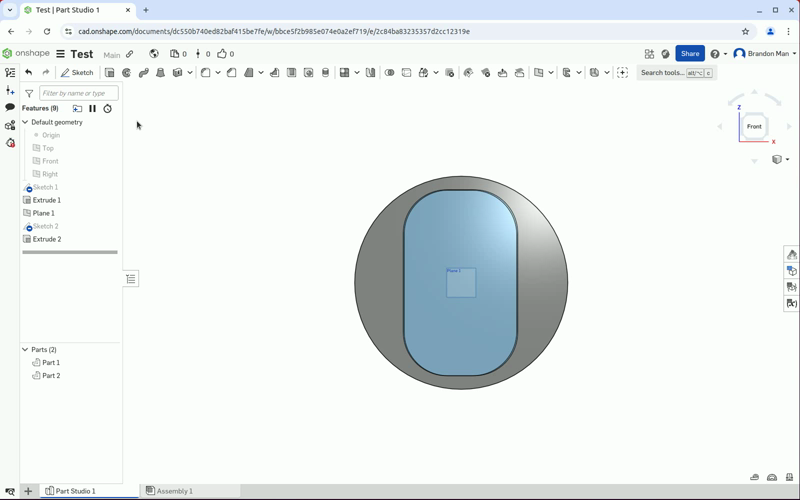
key(shift+h)
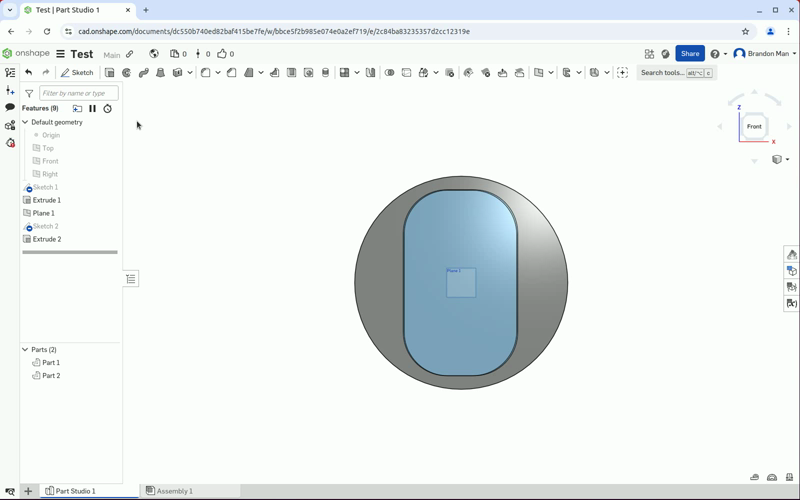
key(shift+h)
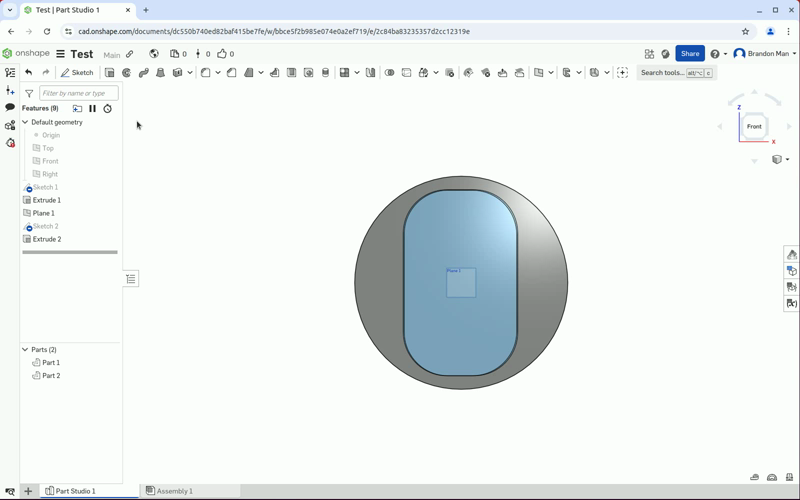
mouse_move(73, 189)
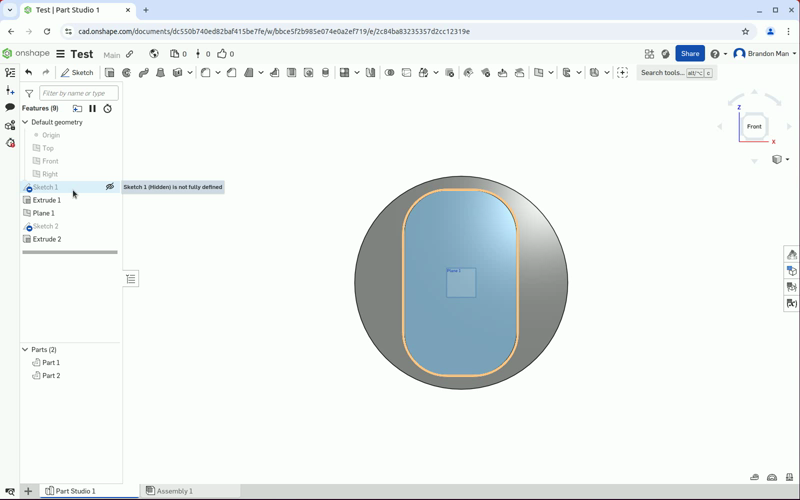
click(73, 189)
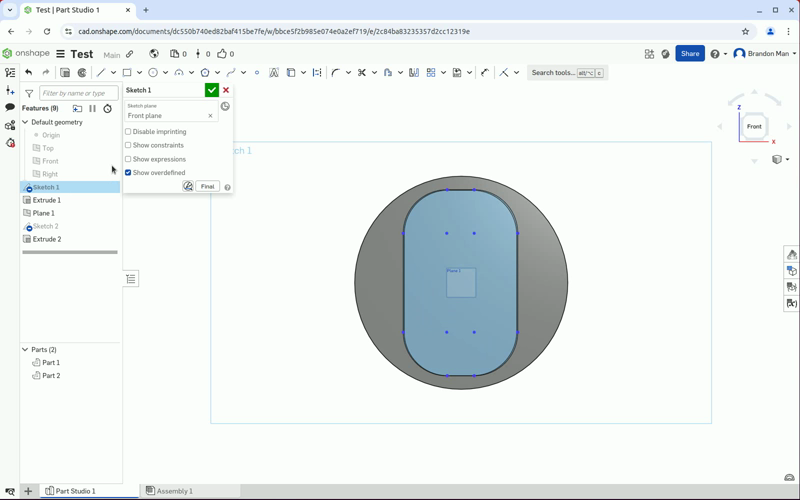
mouse_move(229, 92)
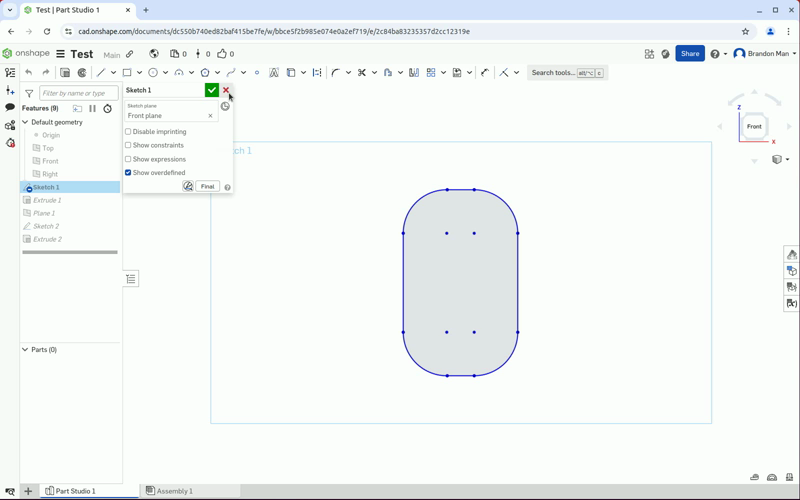
click(229, 92)
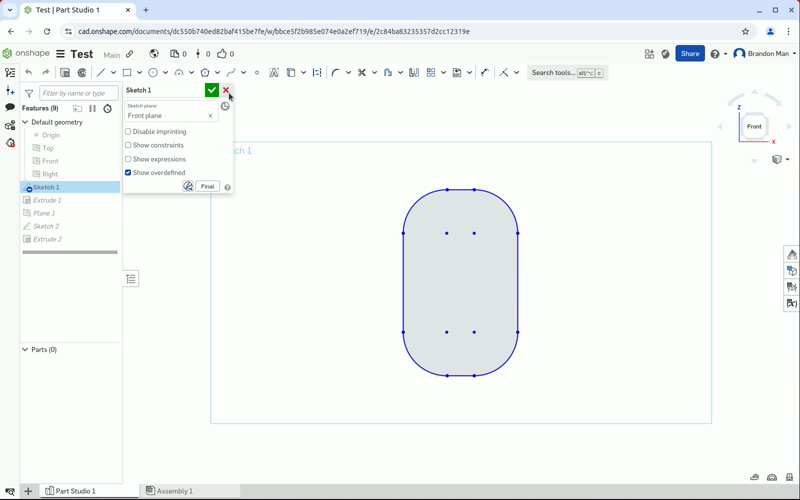
key(shift+s)
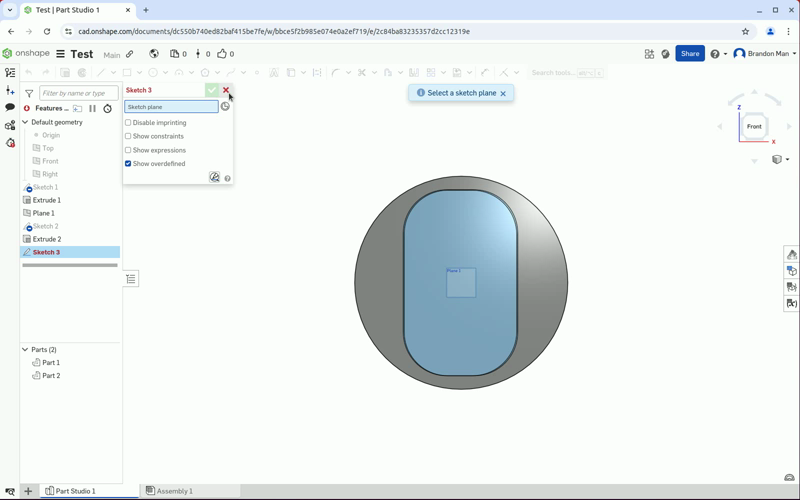
mouse_move(73, 215)
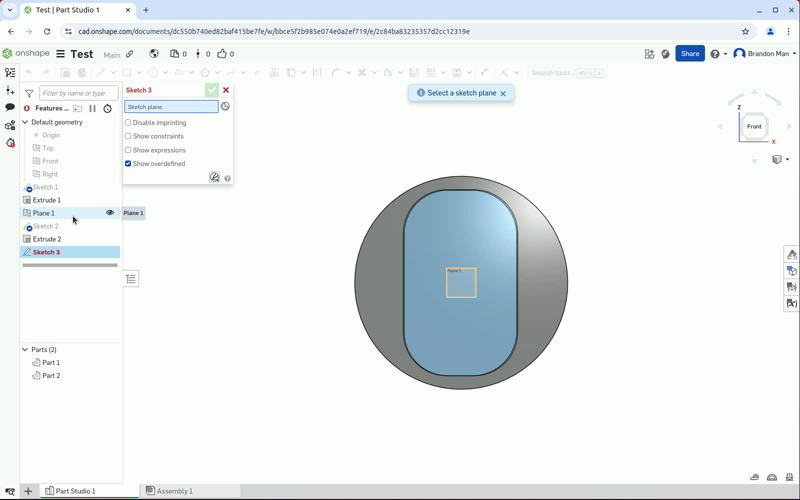
click(73, 215)
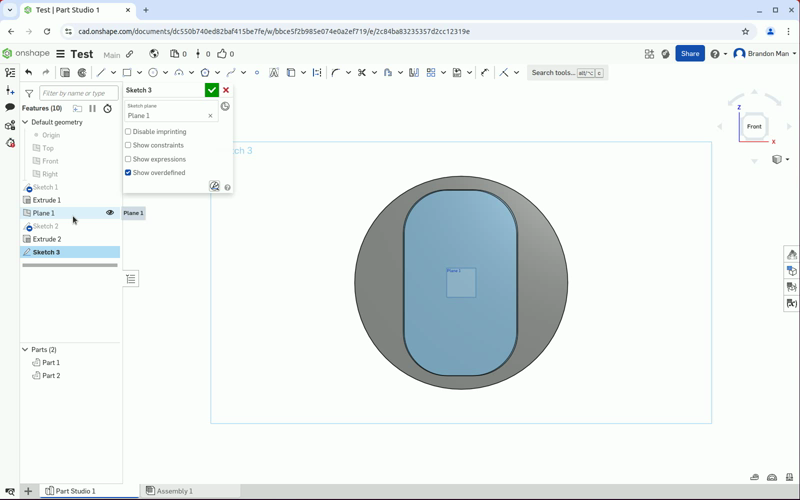
mouse_move(73, 352)
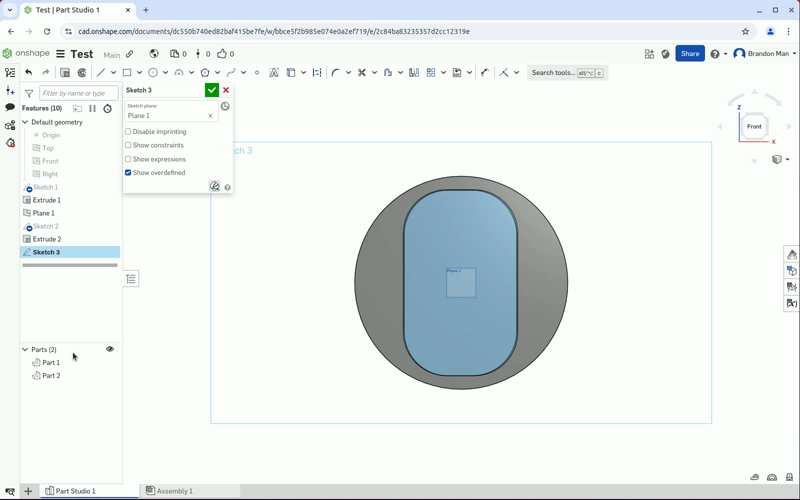
key(y)
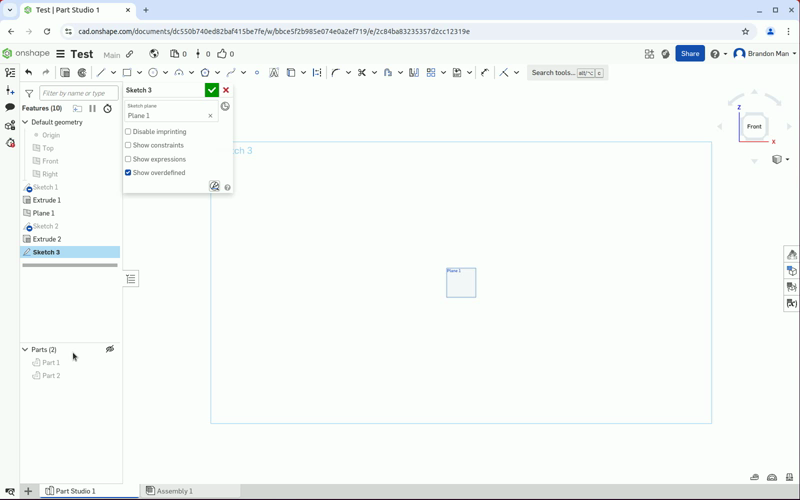
key(a)
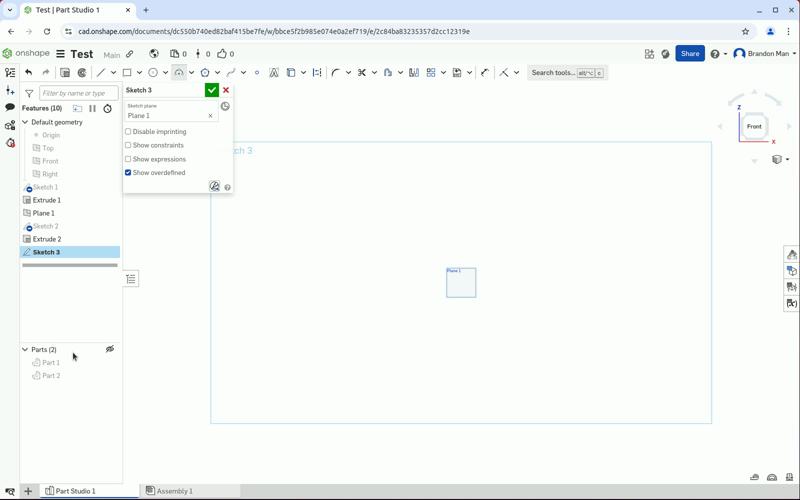
key_down(shift)
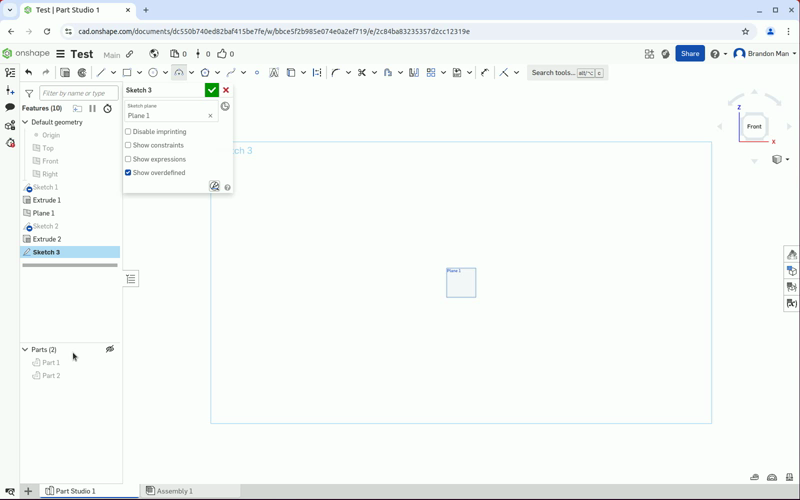
mouse_move(403, 332)
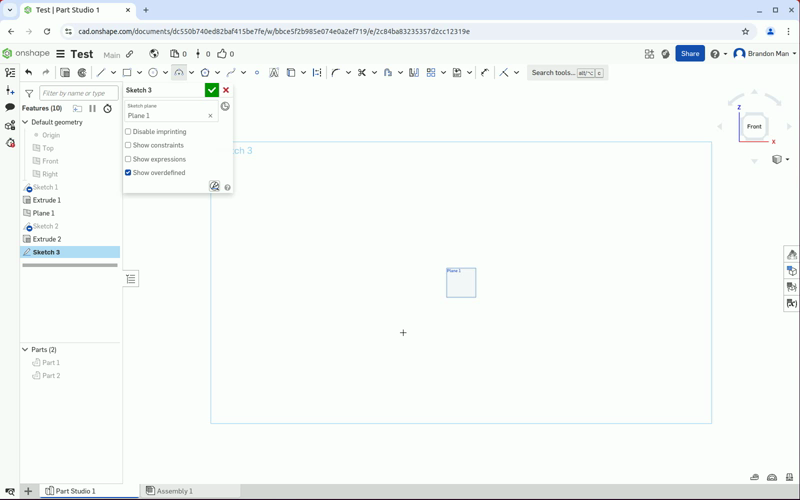
click(403, 332)
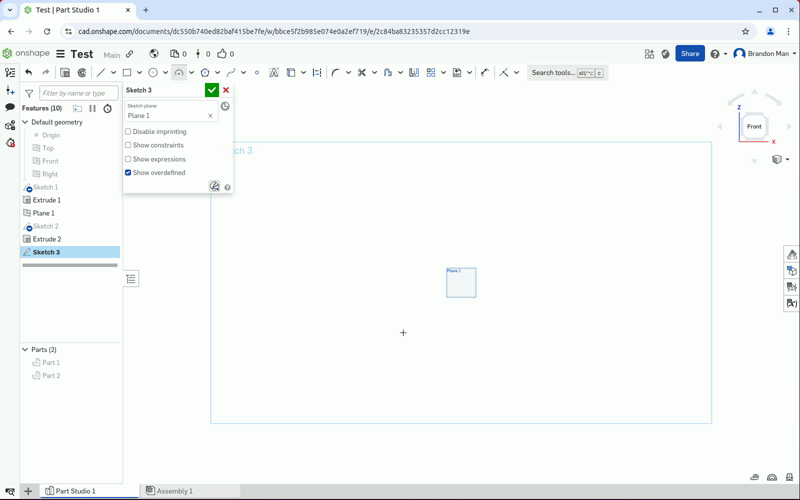
key_up(shift)
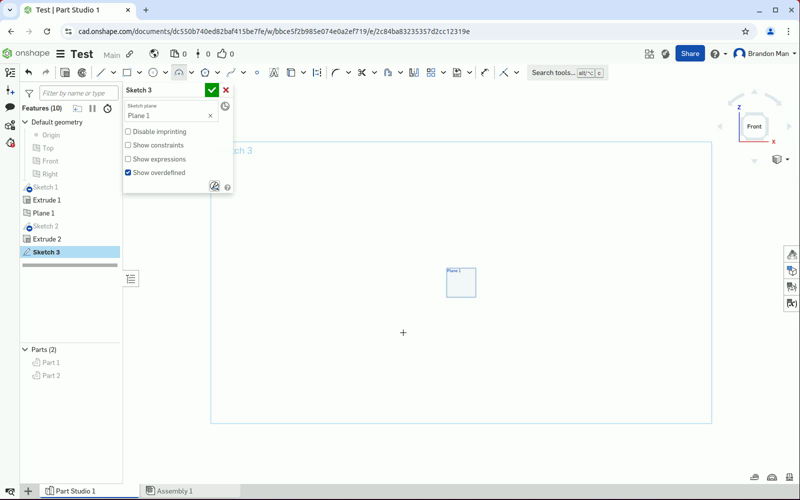
key_down(shift)
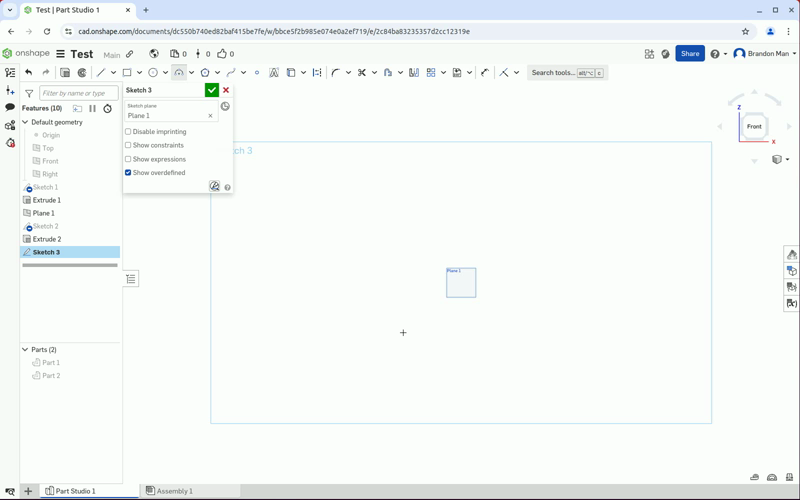
mouse_move(447, 375)
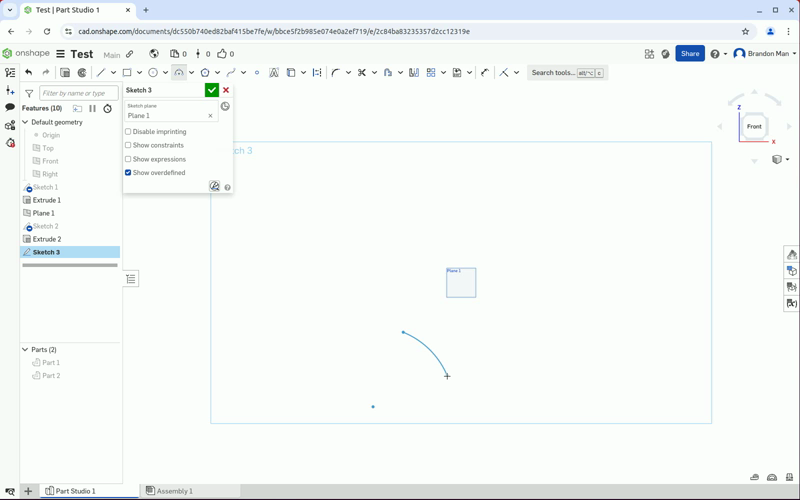
click(447, 375)
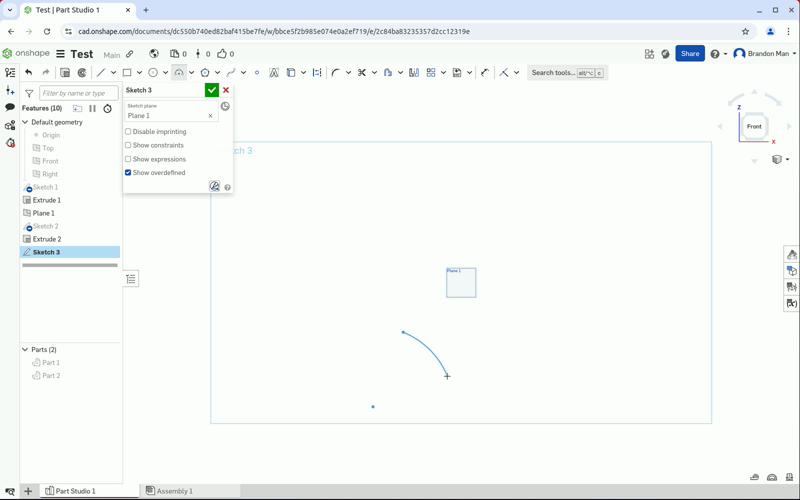
mouse_move(416, 363)
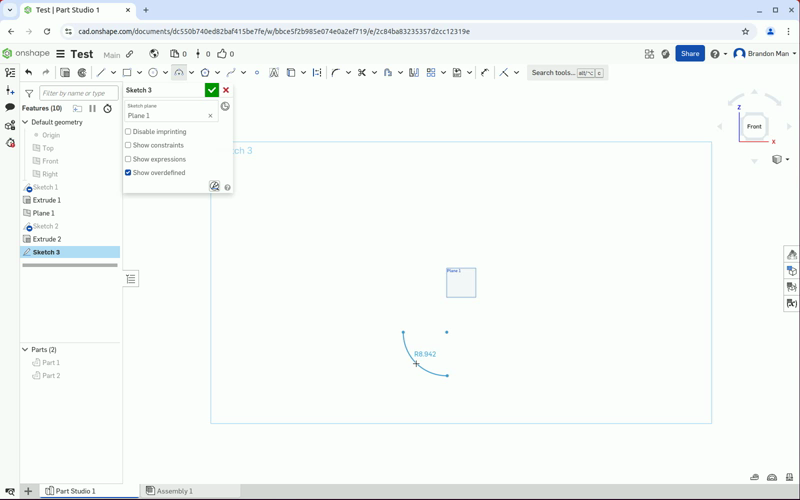
click(416, 363)
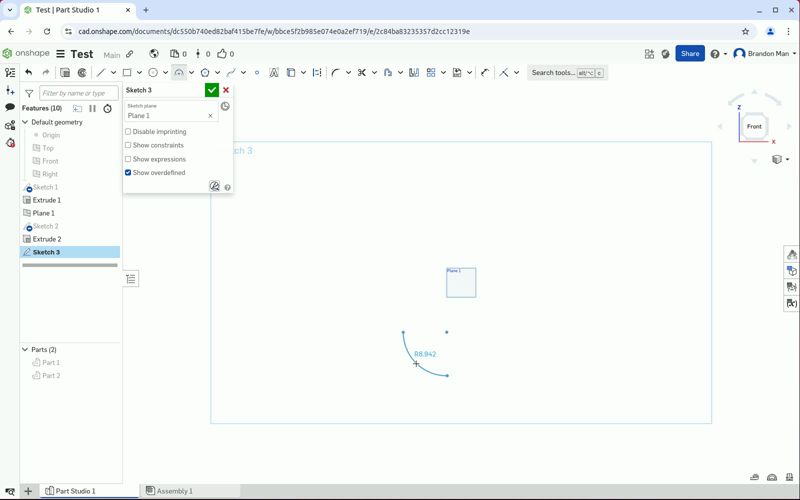
key_up(shift)
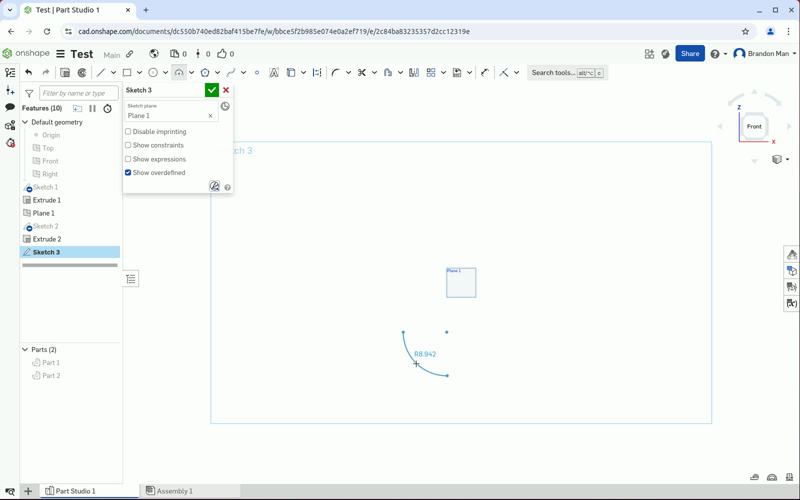
key(esc)
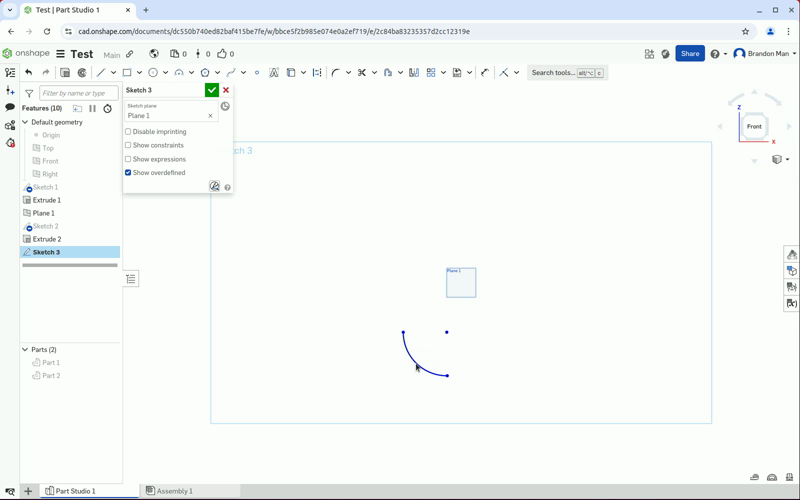
key(l)
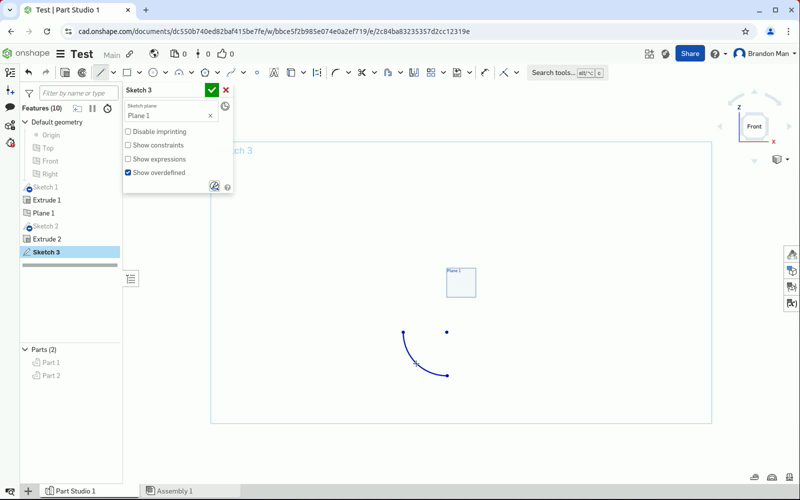
mouse_move(447, 375)
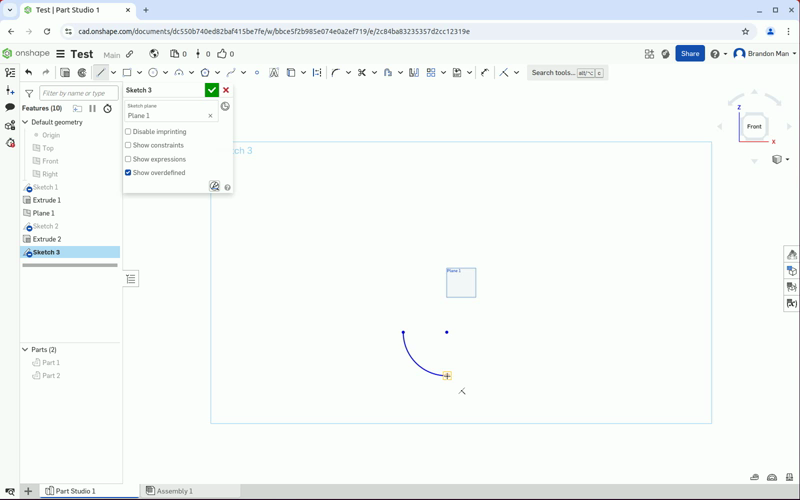
click(447, 375)
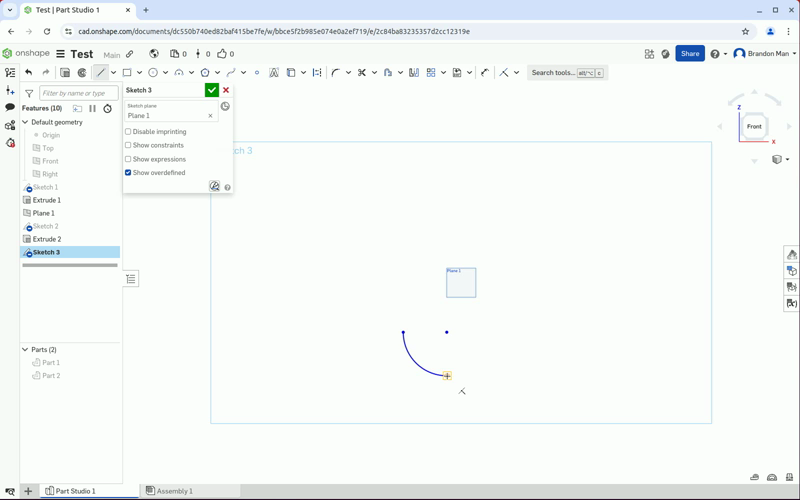
key_down(shift)
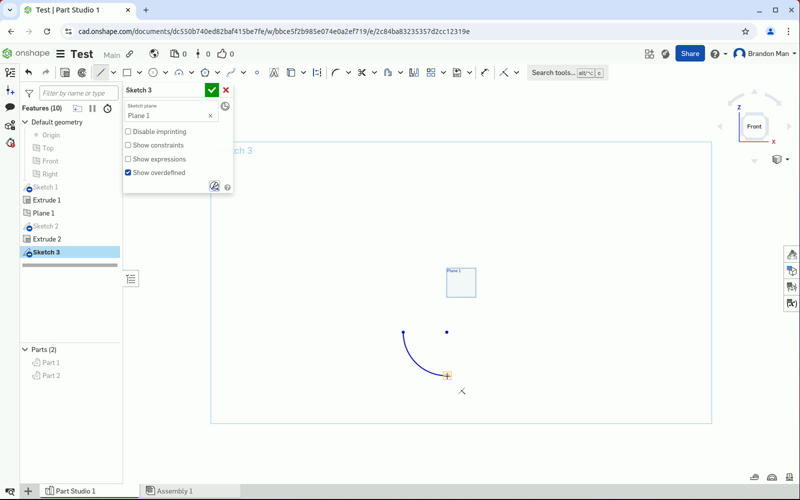
mouse_move(477, 375)
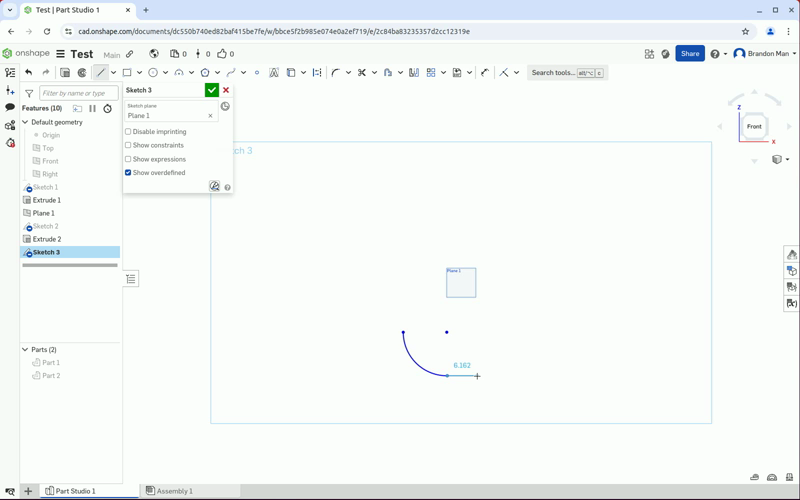
mouse_move(474, 375)
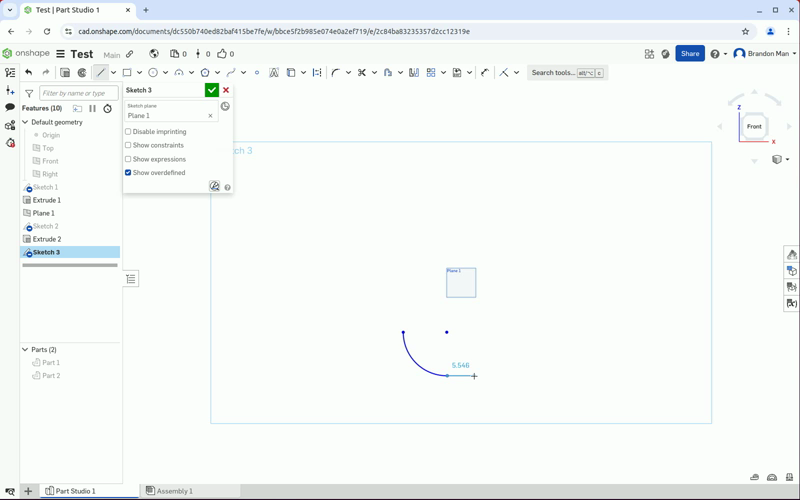
click(474, 375)
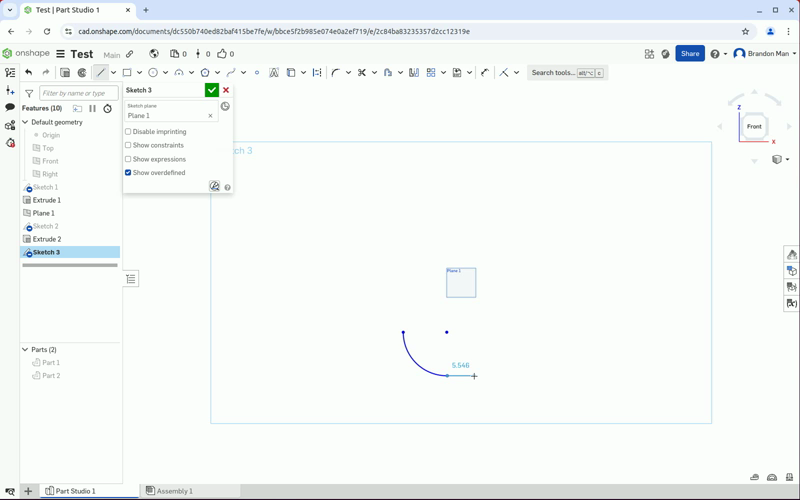
key_up(shift)
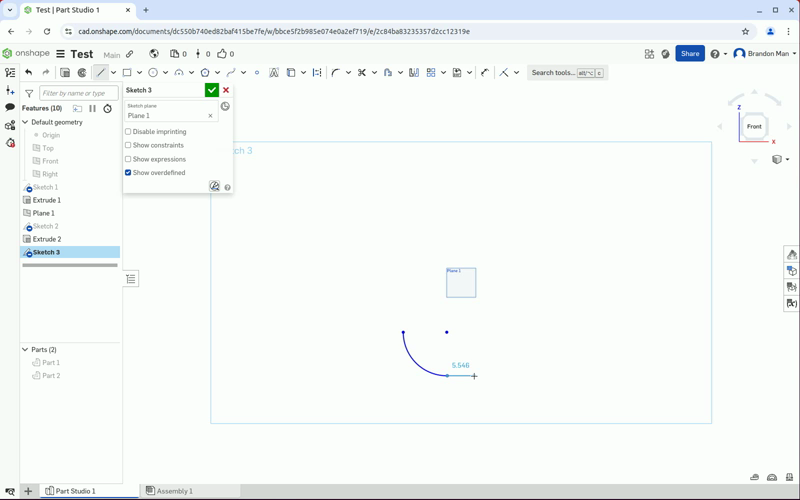
key(esc)
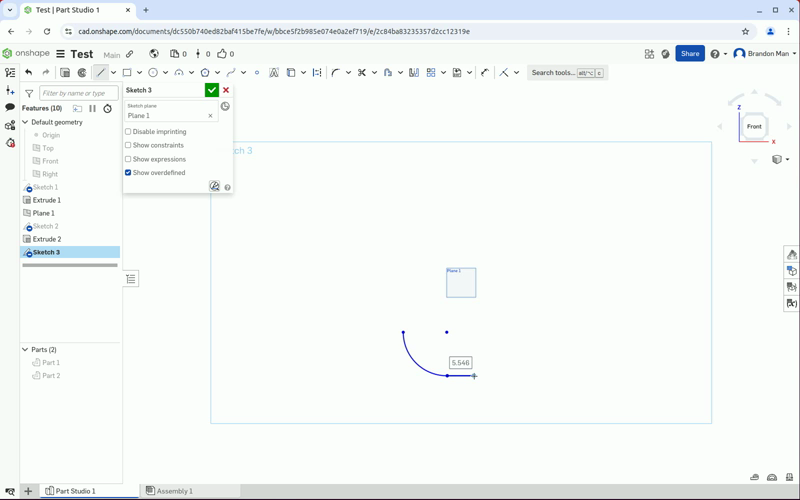
key(a)
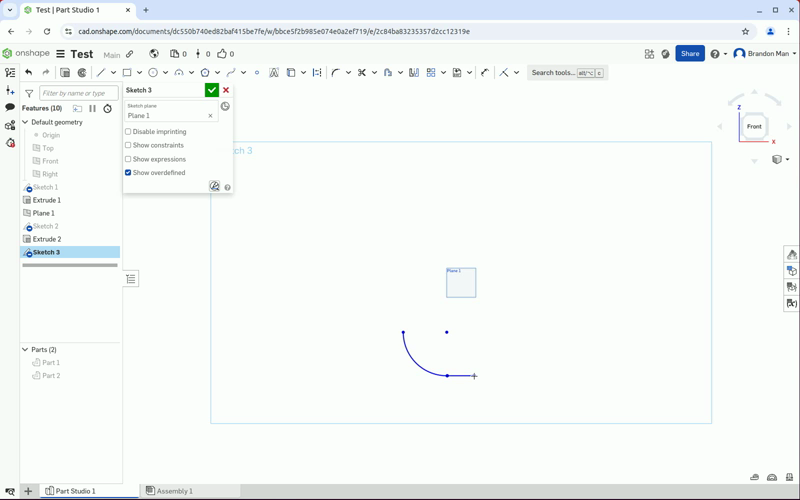
mouse_move(474, 375)
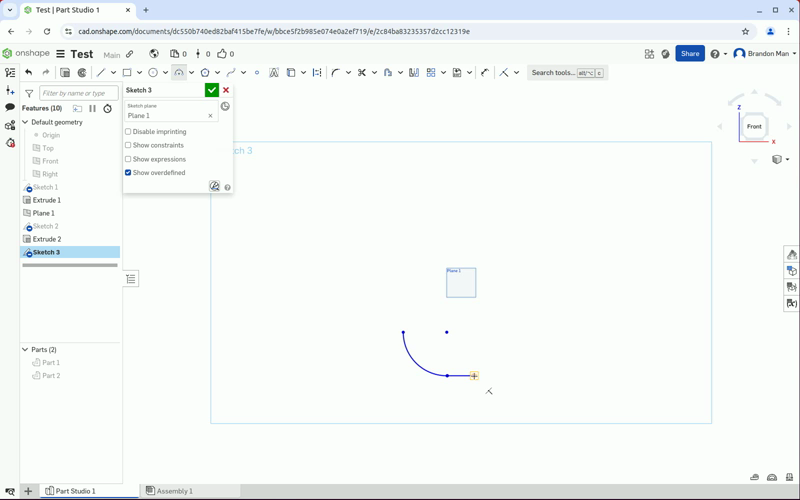
click(474, 375)
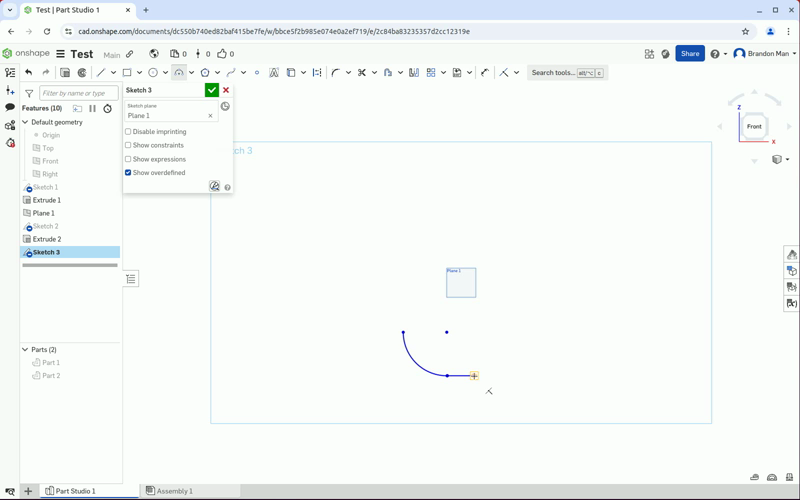
key_down(shift)
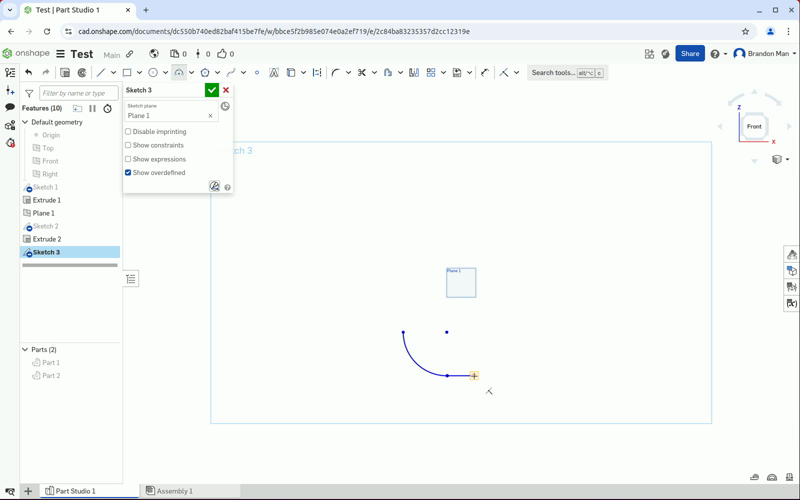
mouse_move(517, 332)
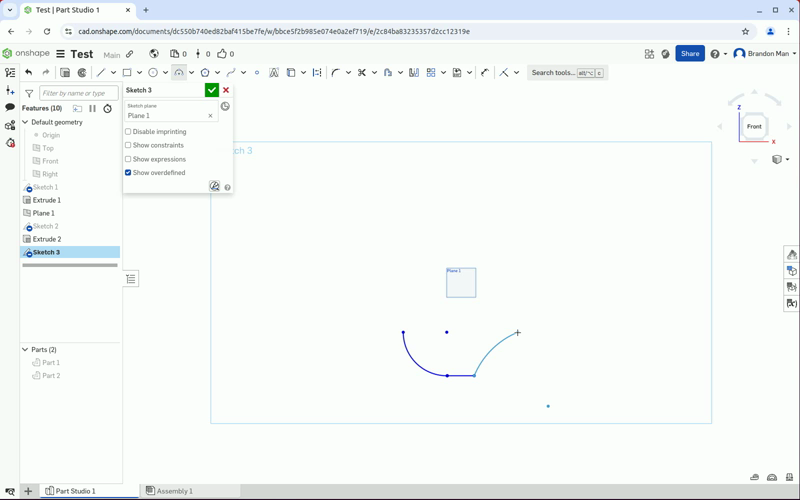
click(517, 332)
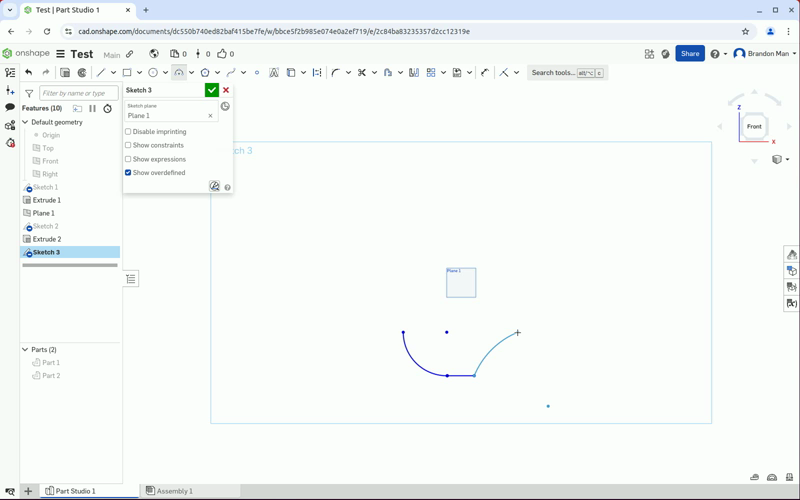
mouse_move(504, 363)
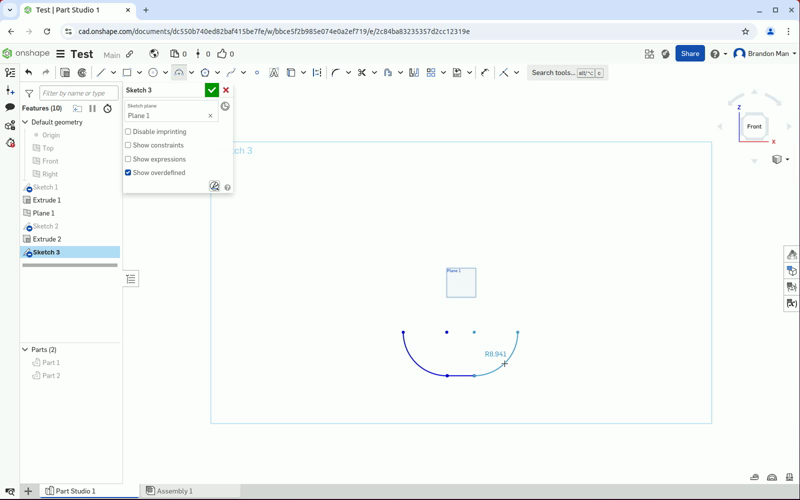
click(504, 363)
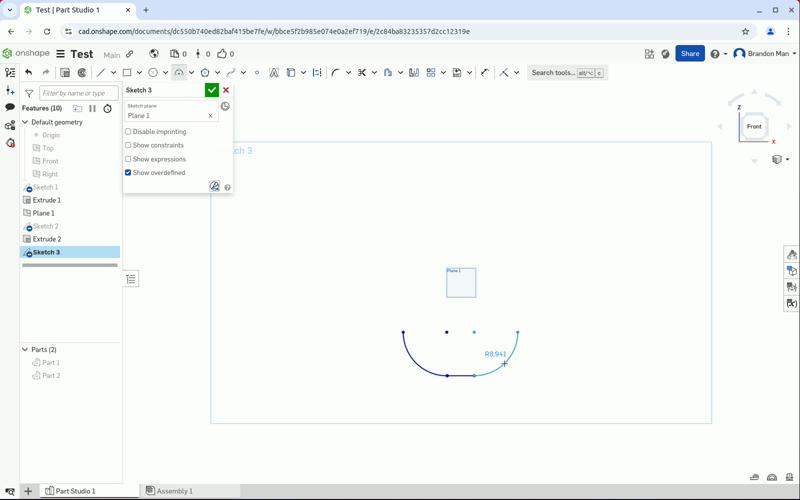
key_up(shift)
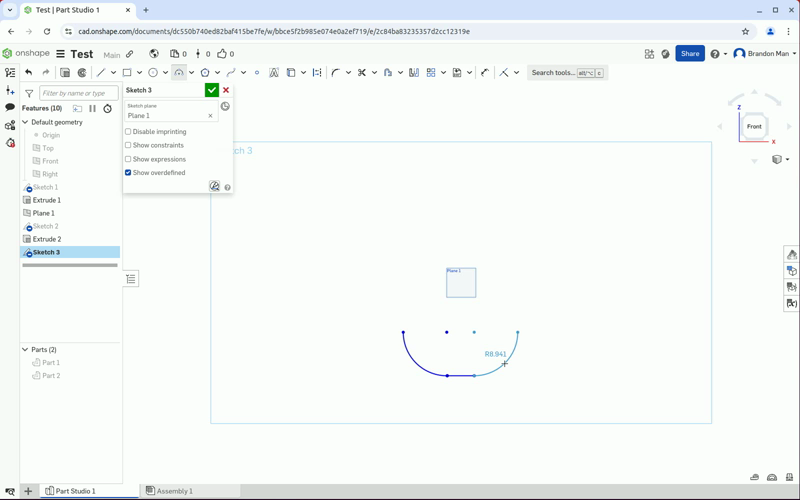
key(esc)
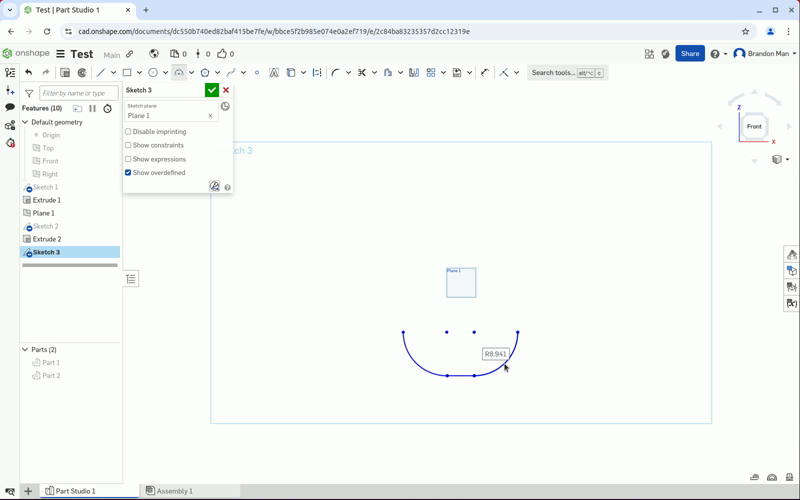
key(l)
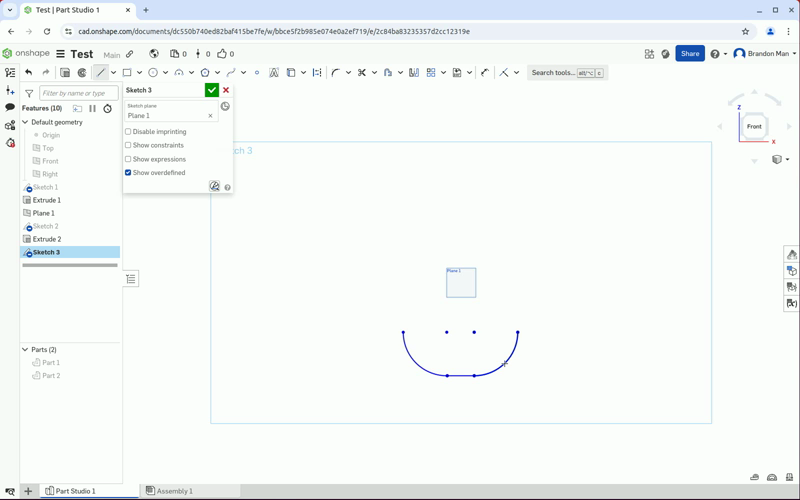
mouse_move(517, 332)
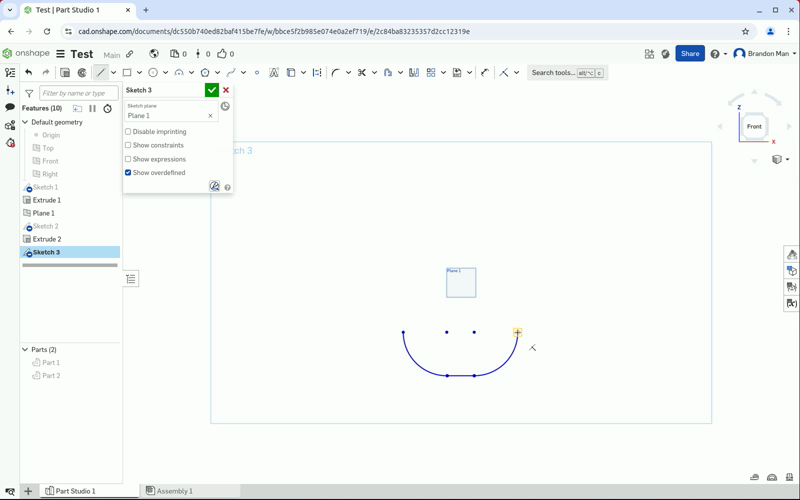
click(517, 332)
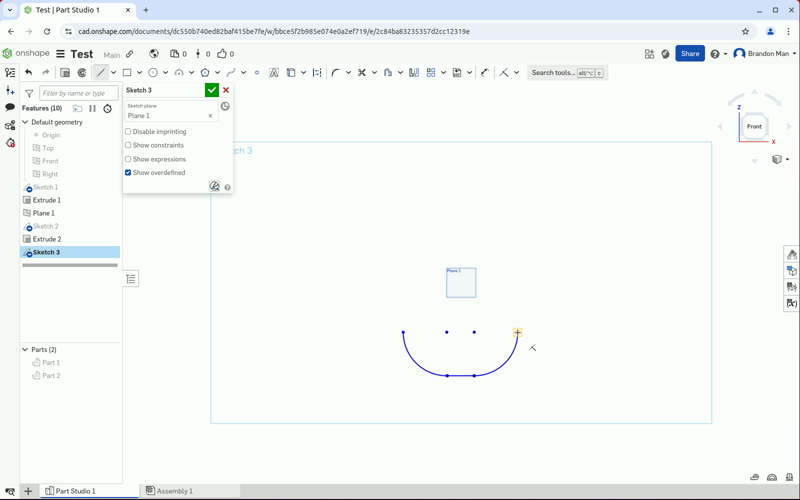
key_down(shift)
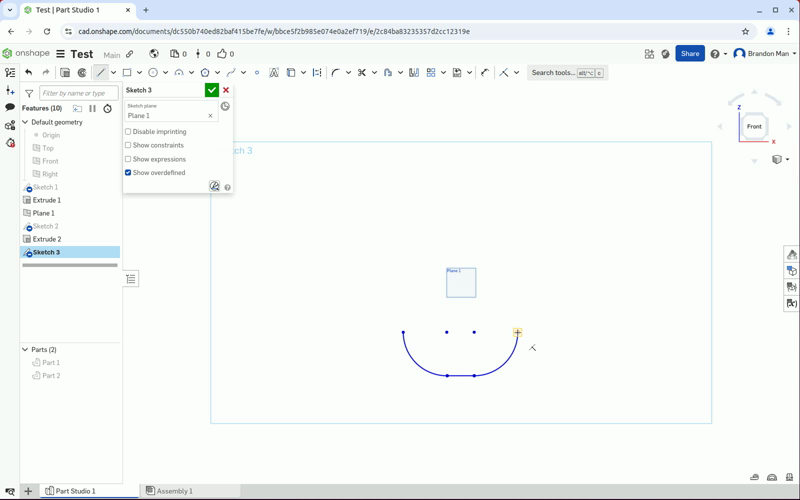
mouse_move(517, 233)
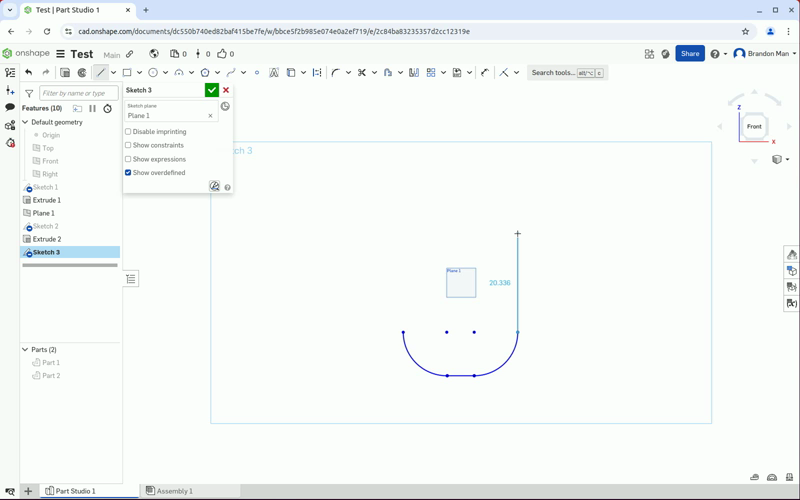
click(517, 233)
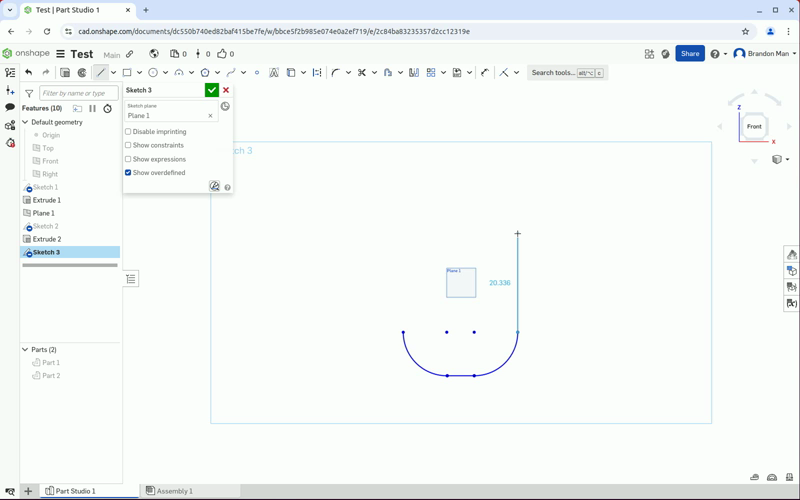
key_up(shift)
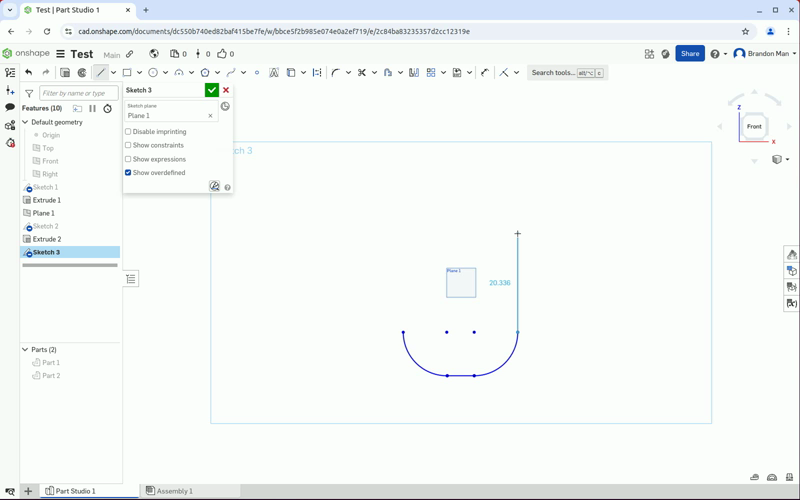
key(esc)
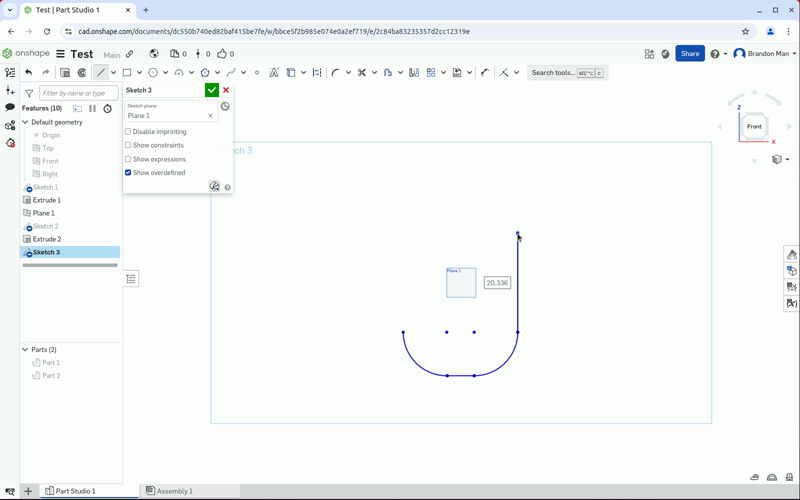
key(a)
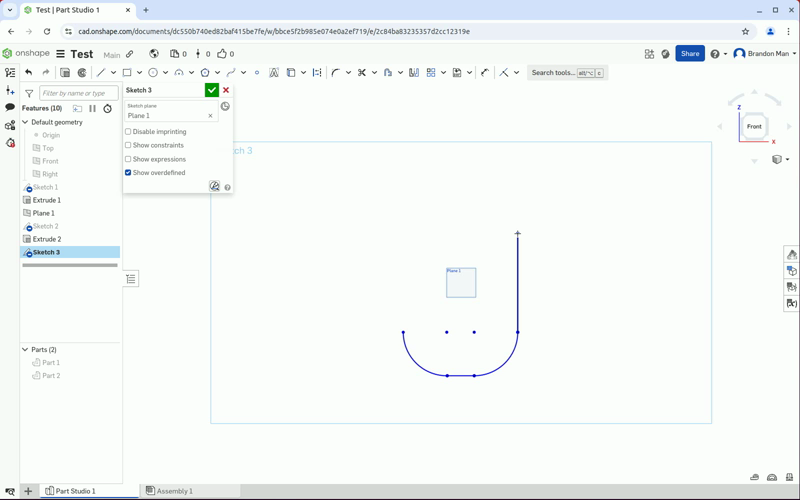
mouse_move(517, 233)
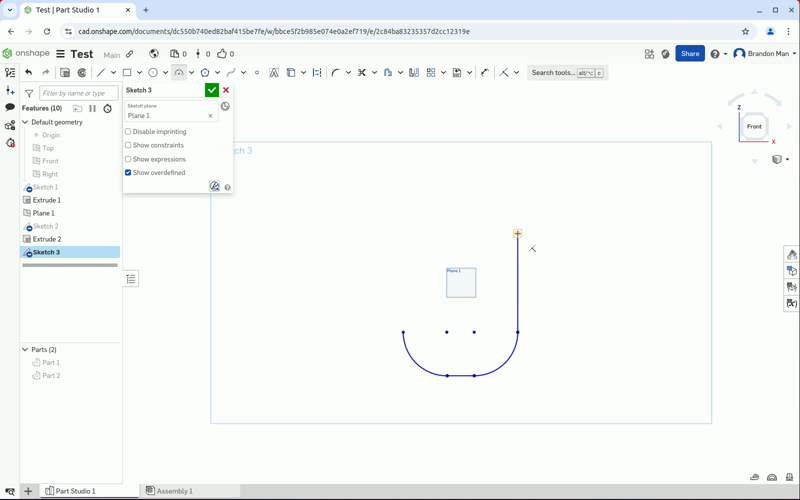
click(517, 233)
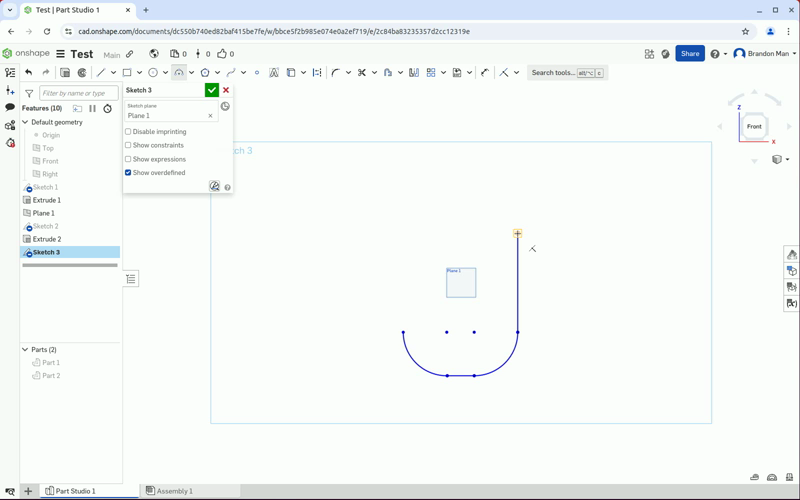
key_down(shift)
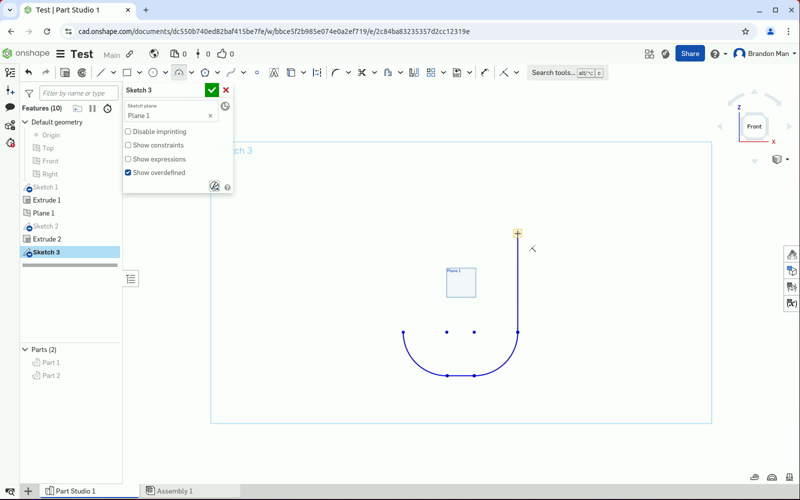
mouse_move(474, 189)
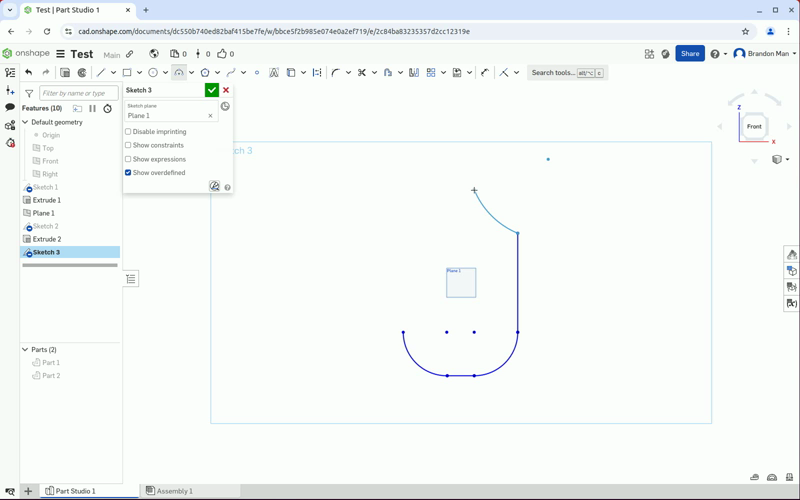
click(474, 189)
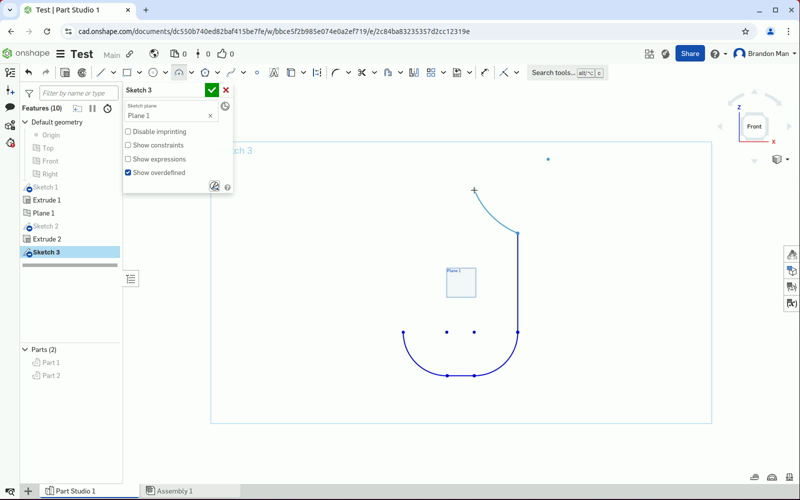
mouse_move(504, 202)
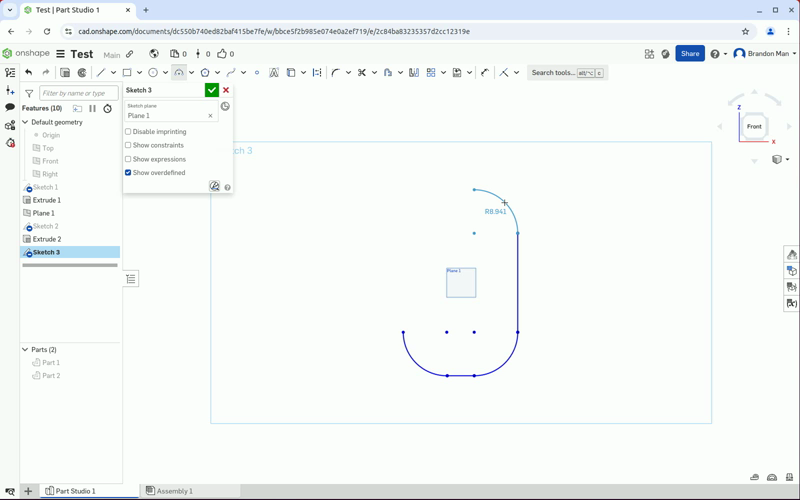
click(504, 202)
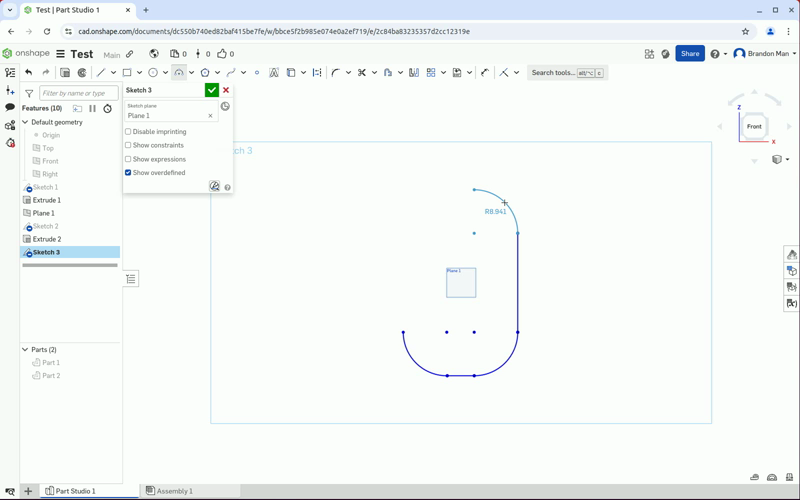
key_up(shift)
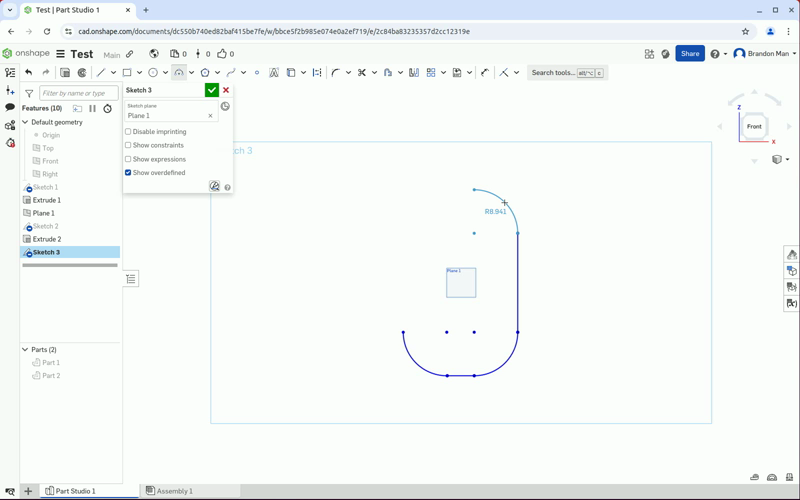
key(esc)
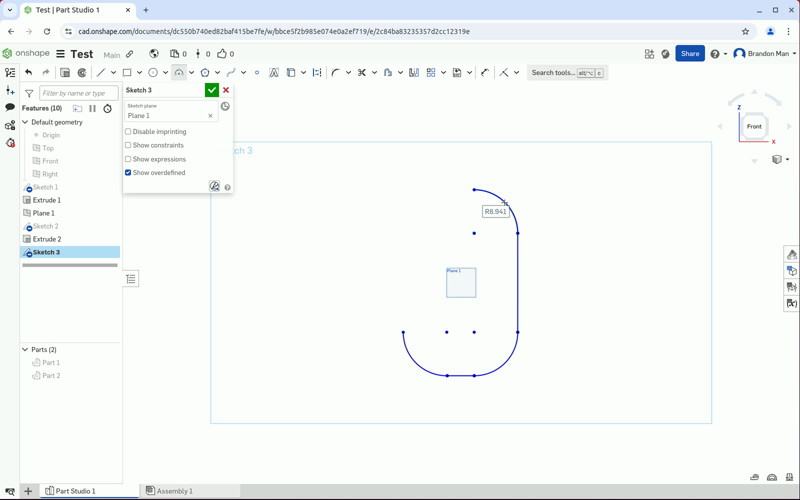
key(l)
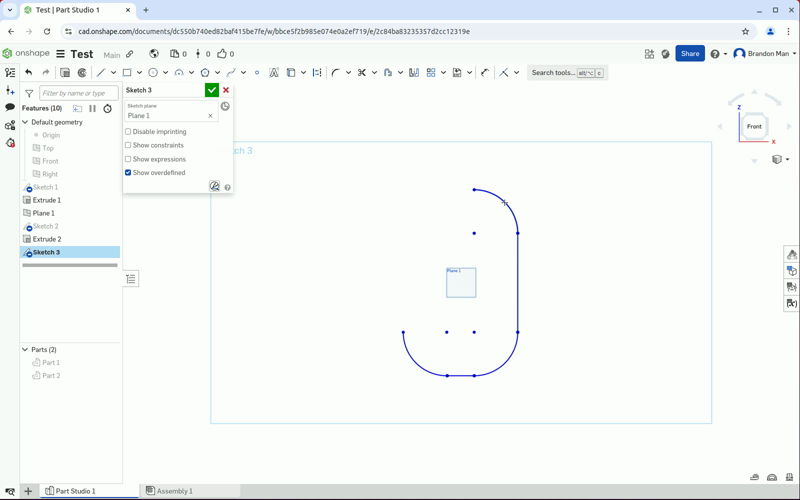
mouse_move(474, 189)
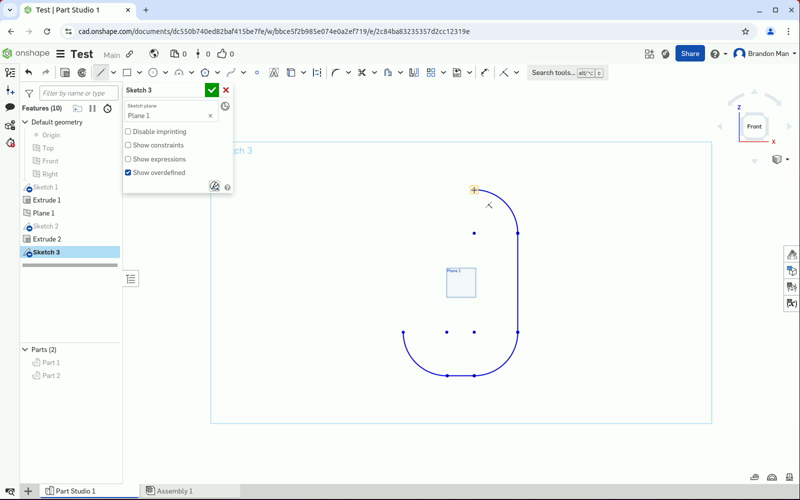
click(474, 189)
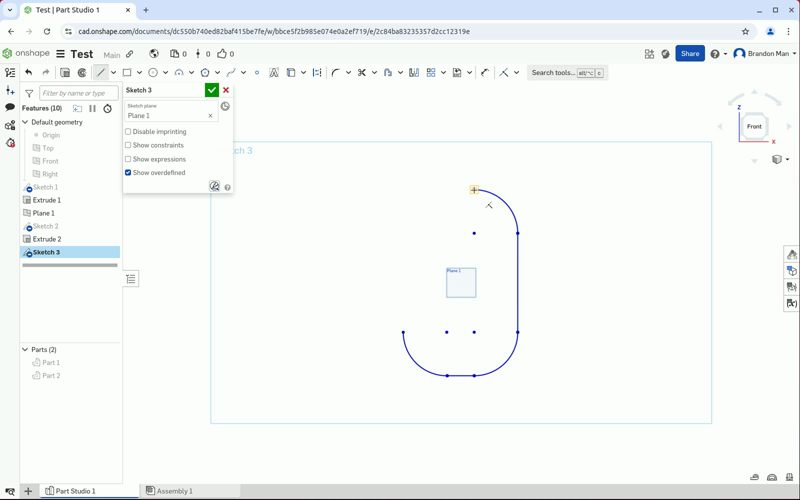
key_down(shift)
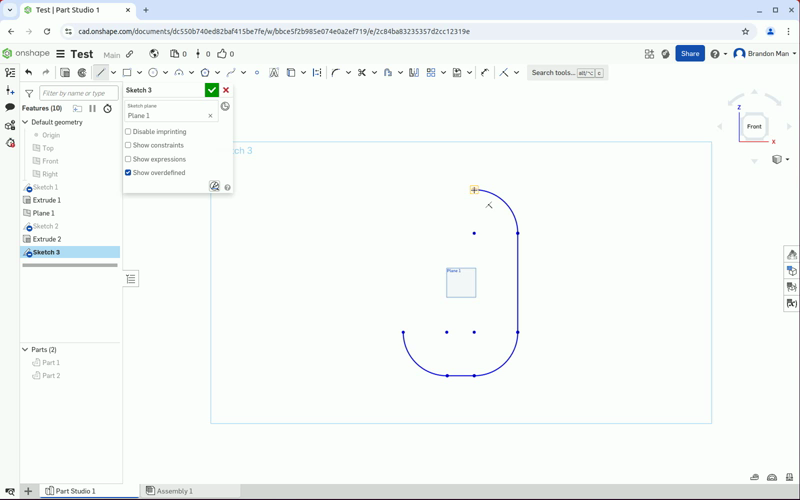
mouse_move(504, 189)
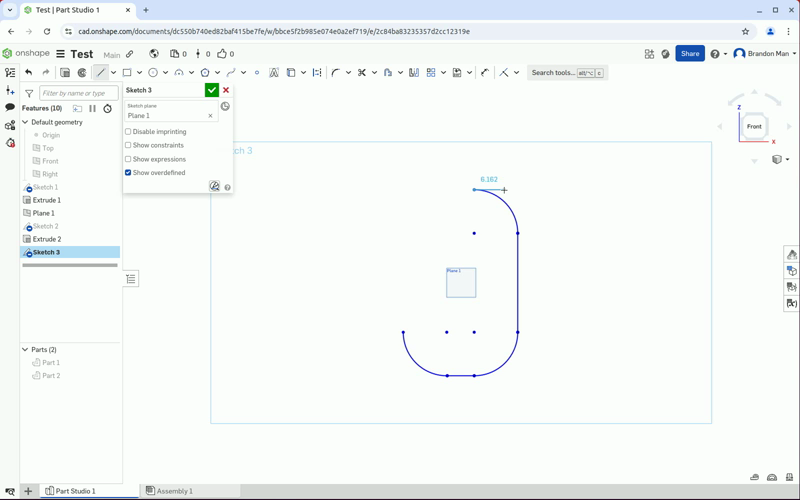
mouse_move(447, 189)
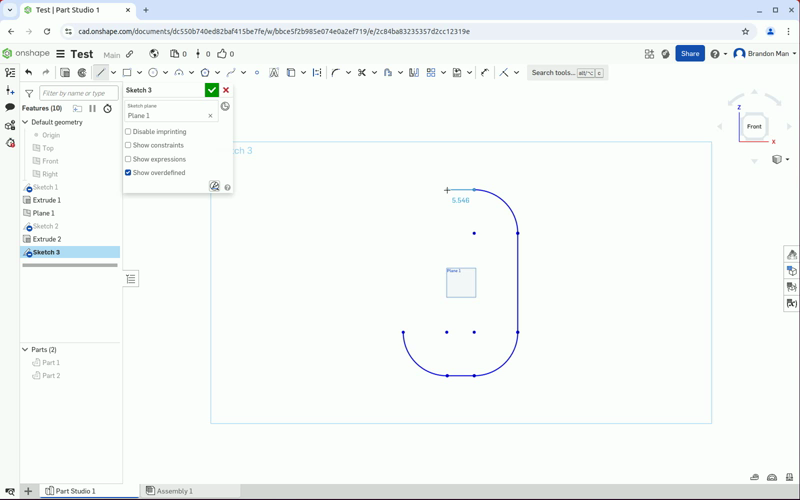
click(447, 189)
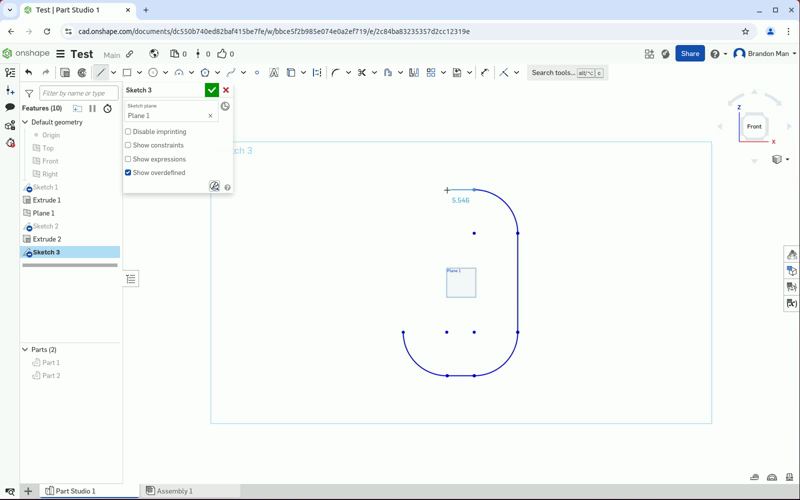
key_up(shift)
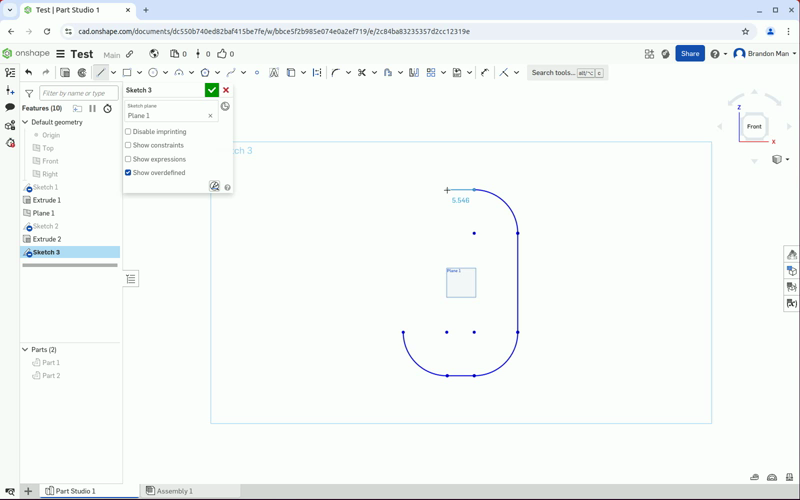
key(esc)
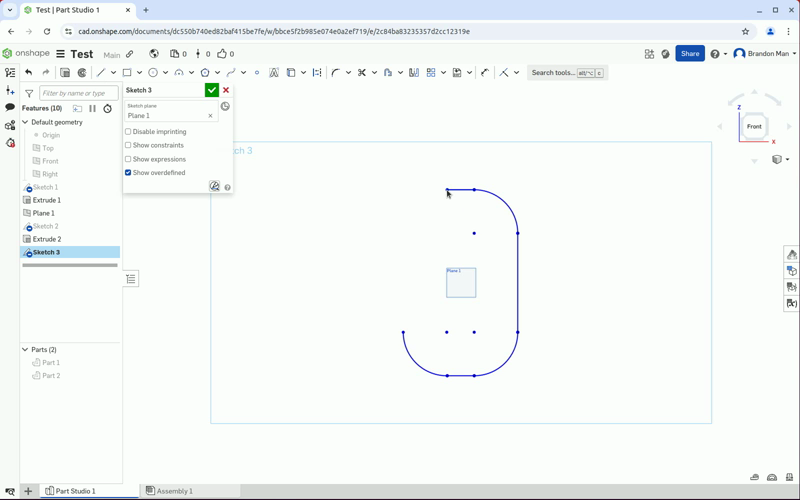
key(a)
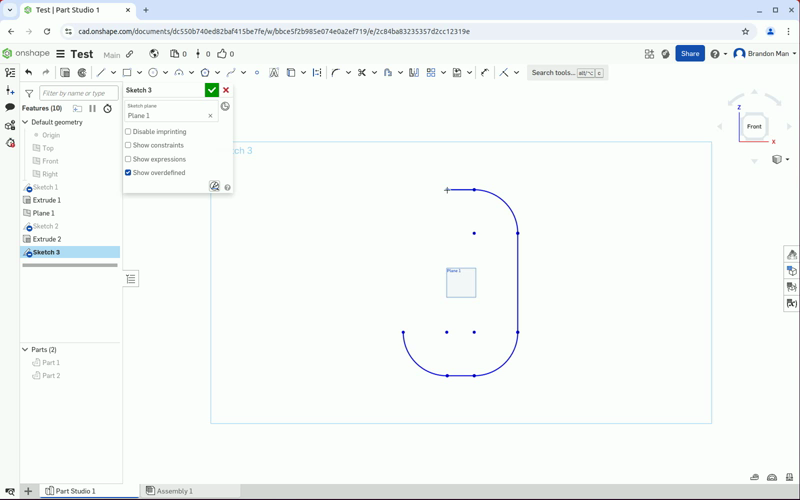
mouse_move(447, 189)
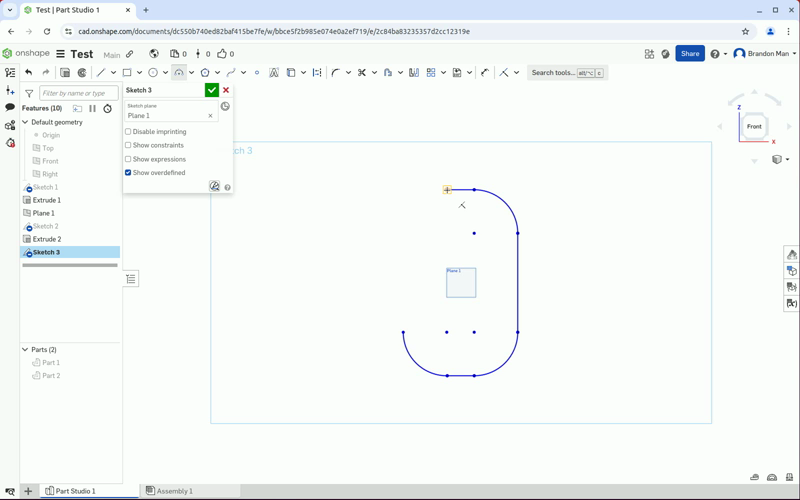
click(447, 189)
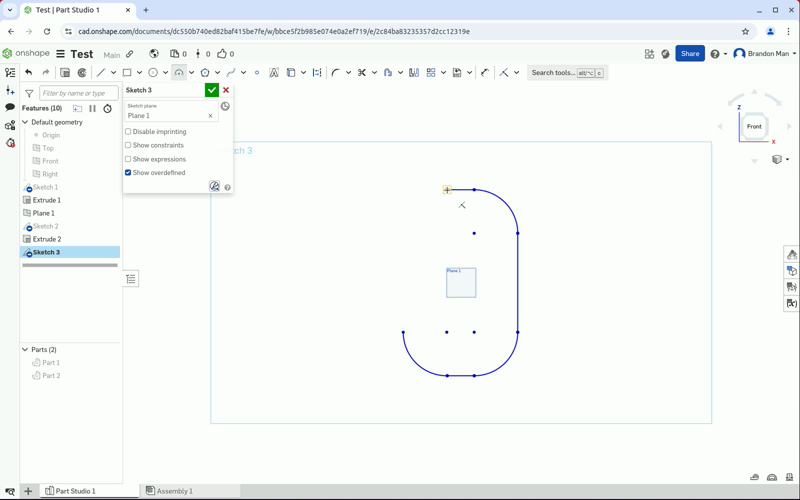
key_down(shift)
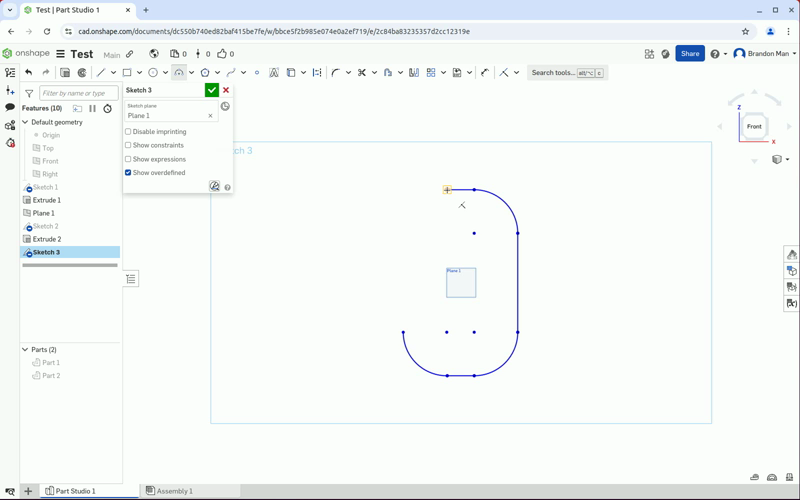
mouse_move(403, 233)
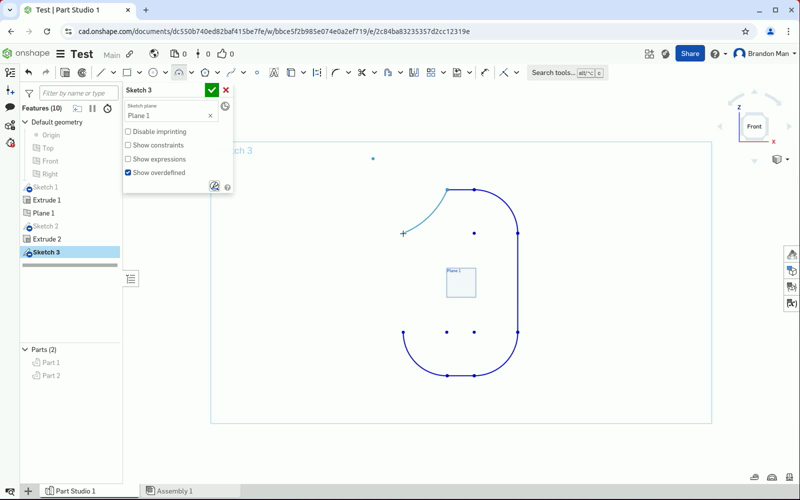
click(403, 233)
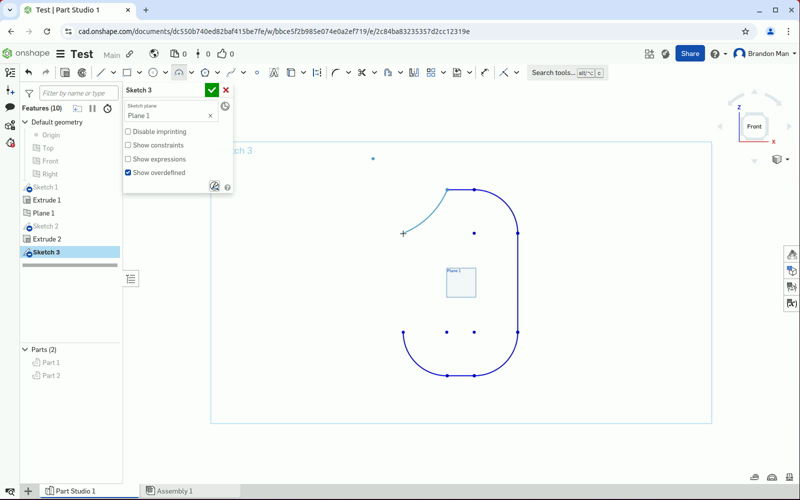
mouse_move(416, 202)
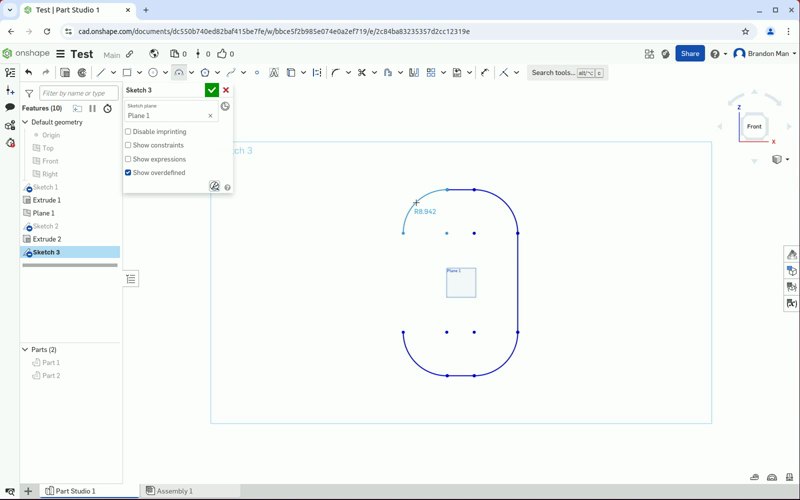
click(416, 202)
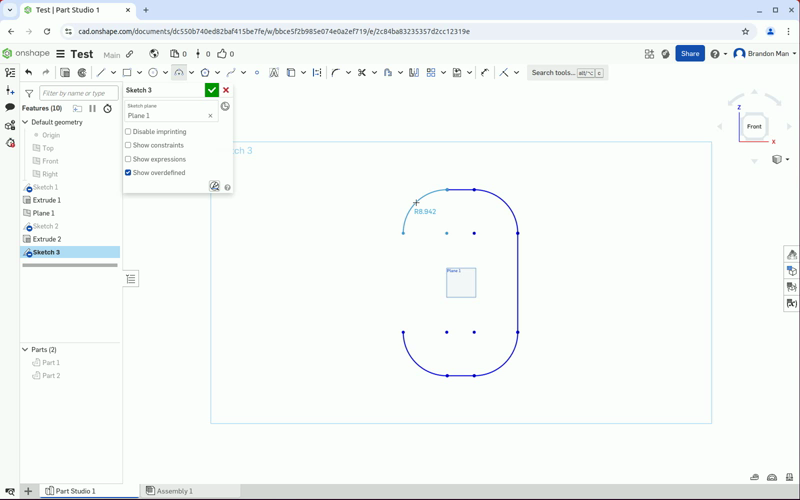
key_up(shift)
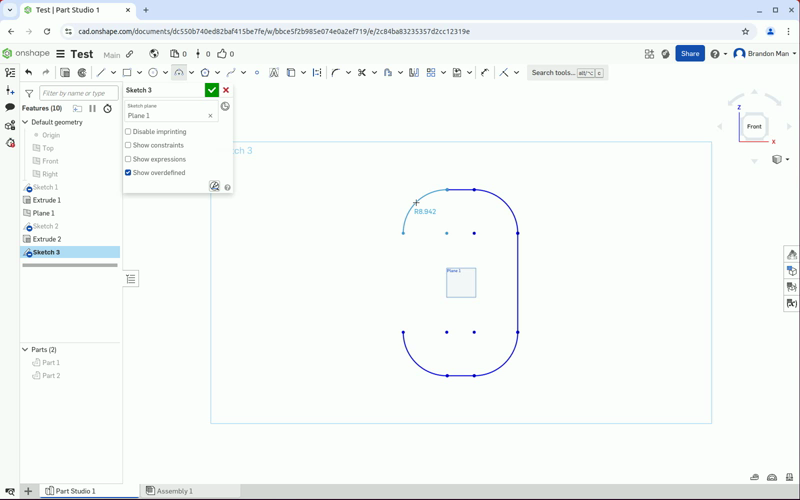
key(esc)
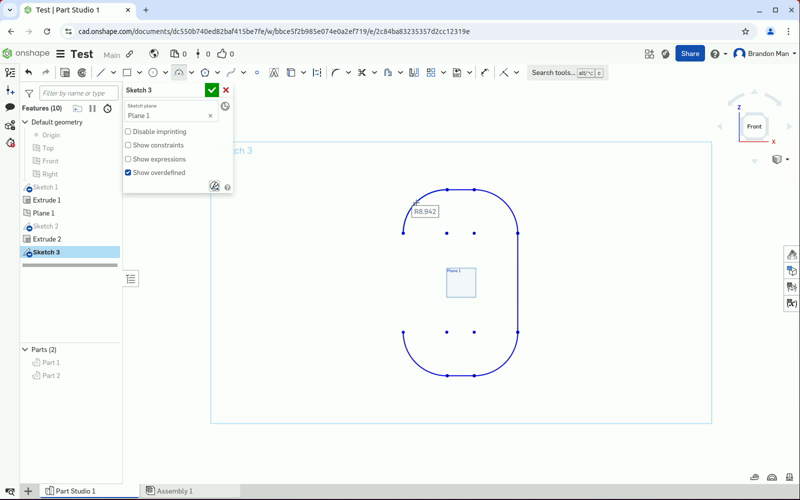
key(l)
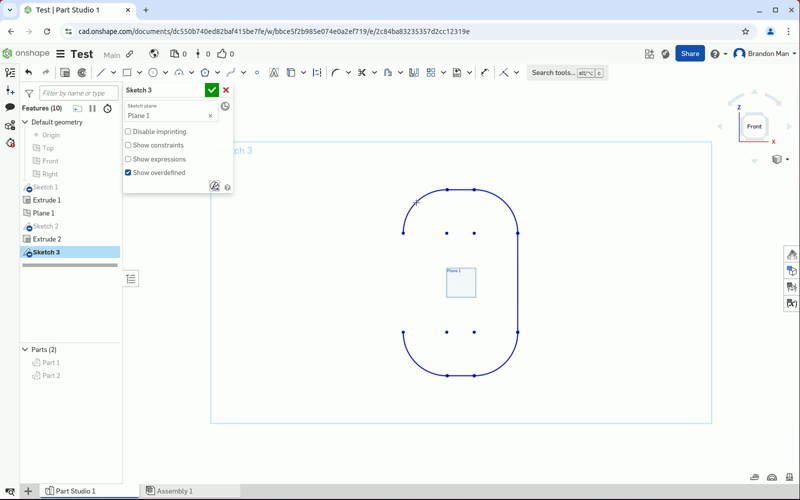
mouse_move(403, 233)
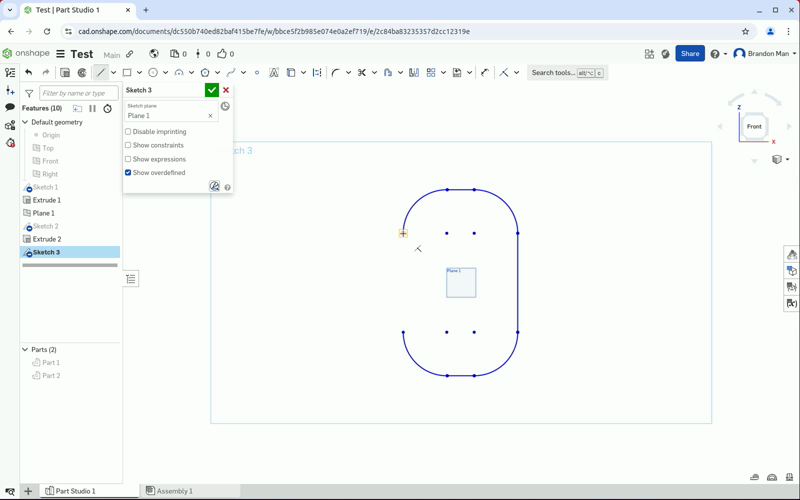
click(403, 233)
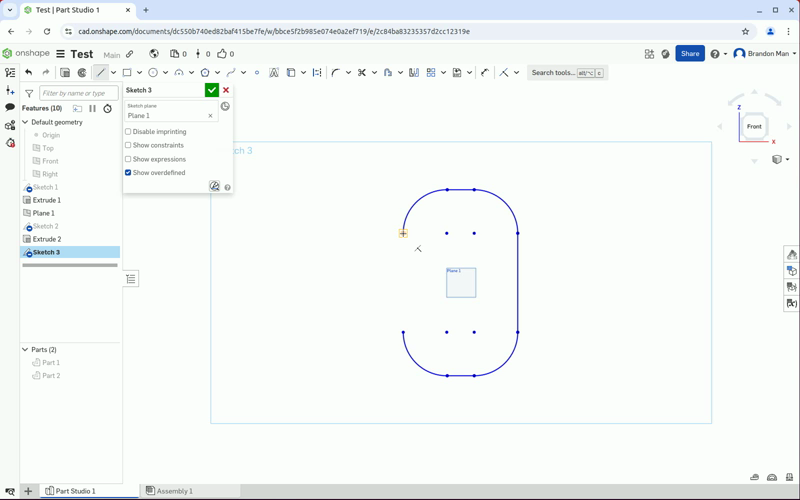
key_down(shift)
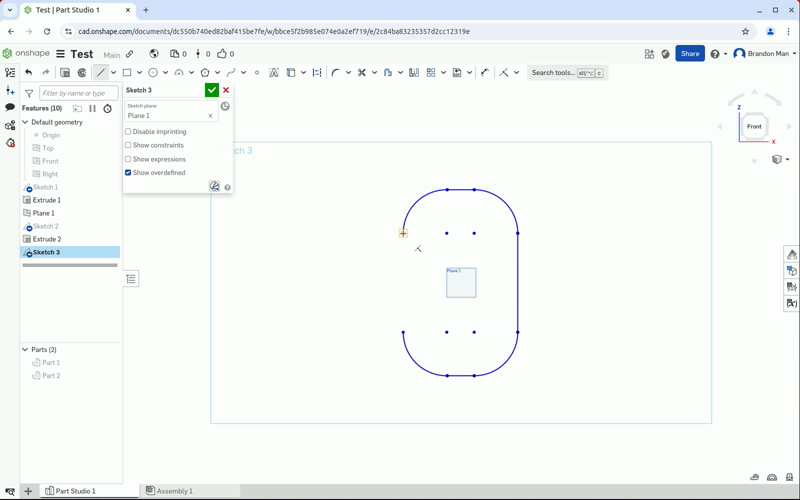
mouse_move(403, 332)
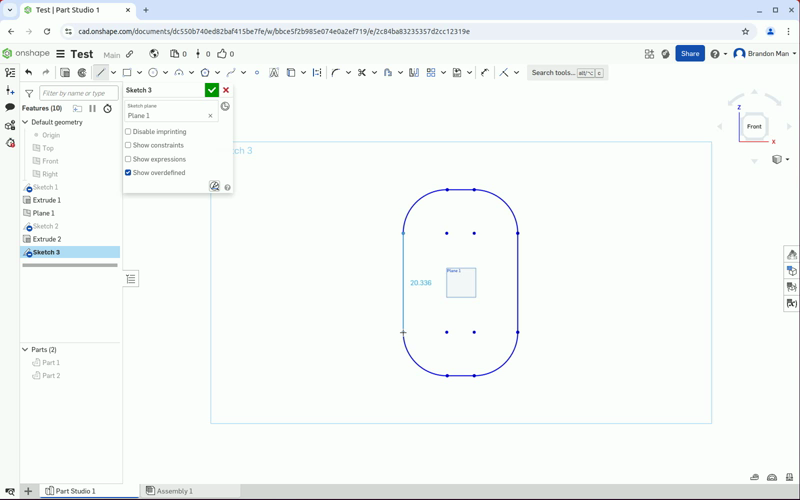
key_up(shift)
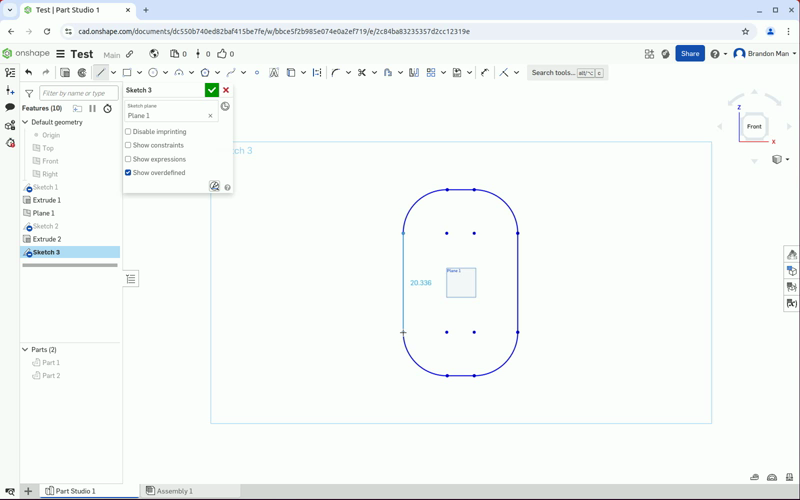
click(403, 332)
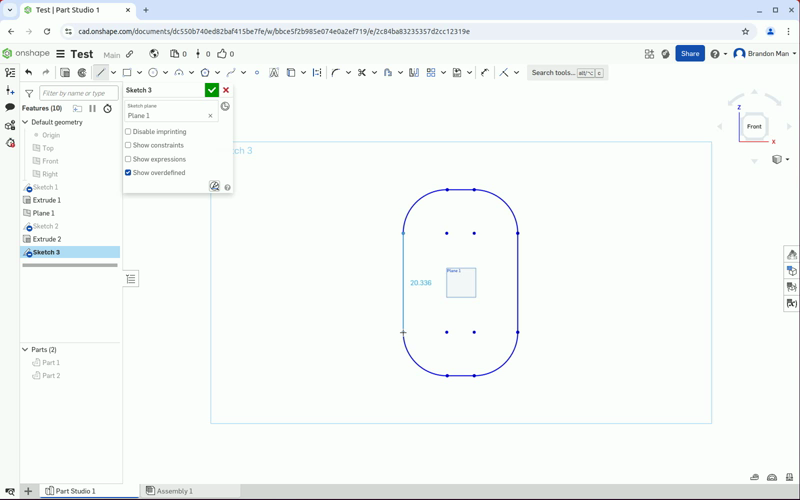
key(esc)
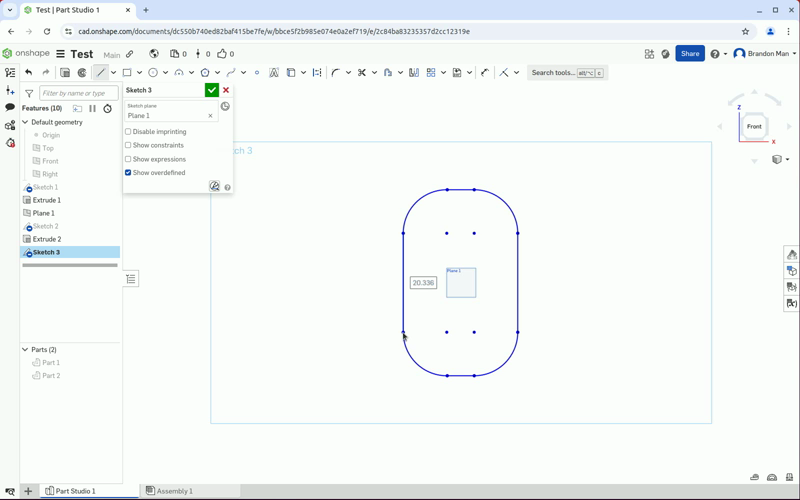
mouse_move(431, 324)
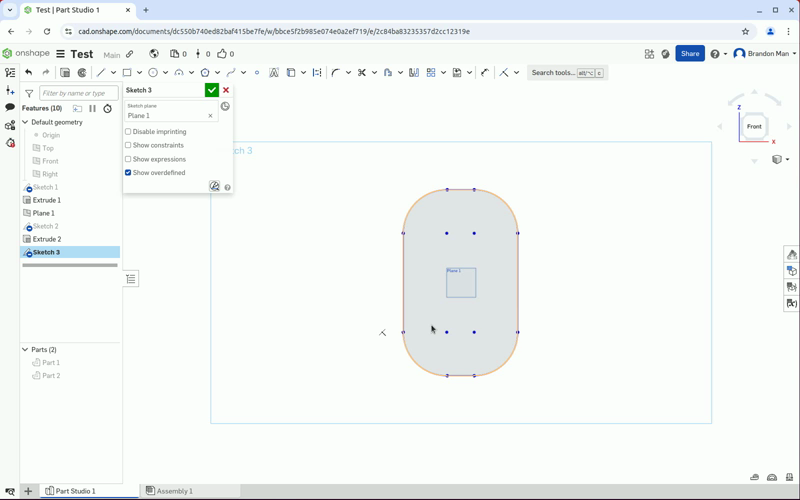
click(431, 324)
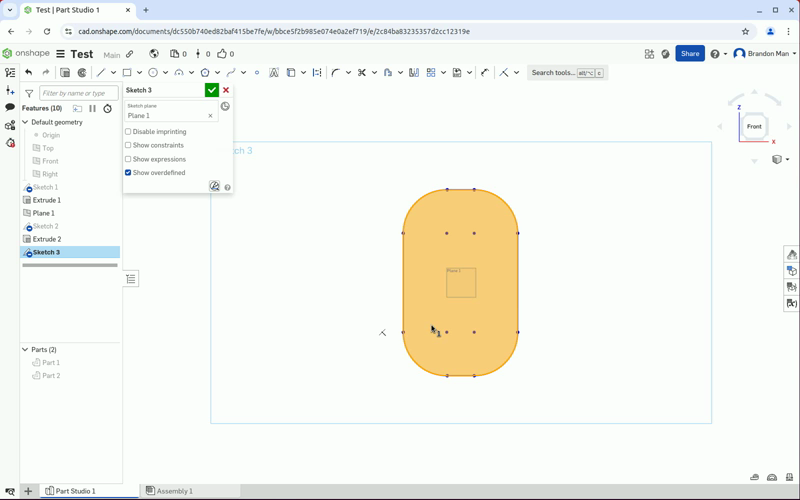
mouse_move(73, 352)
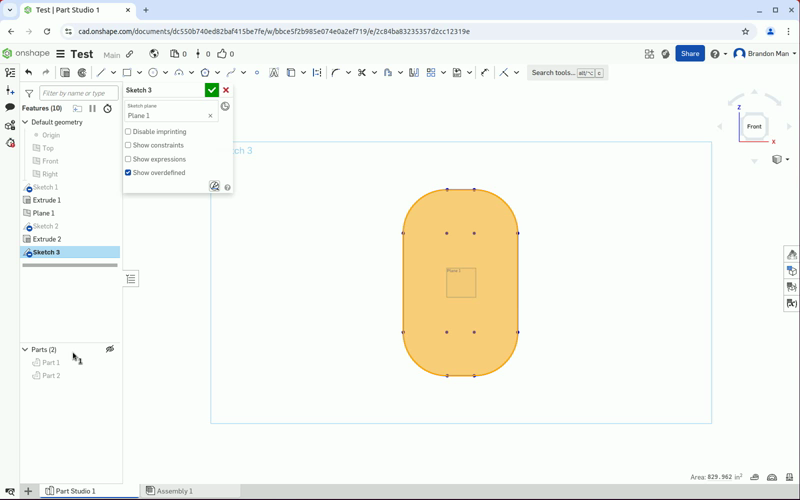
key(shift+y)
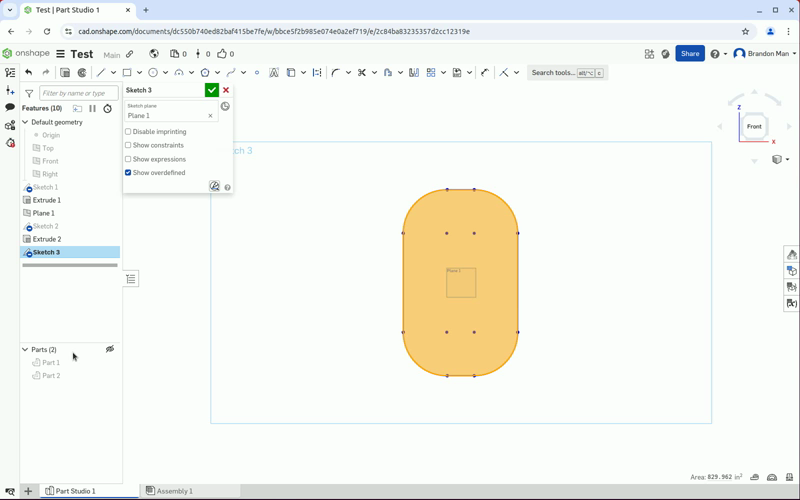
key(shift+e)
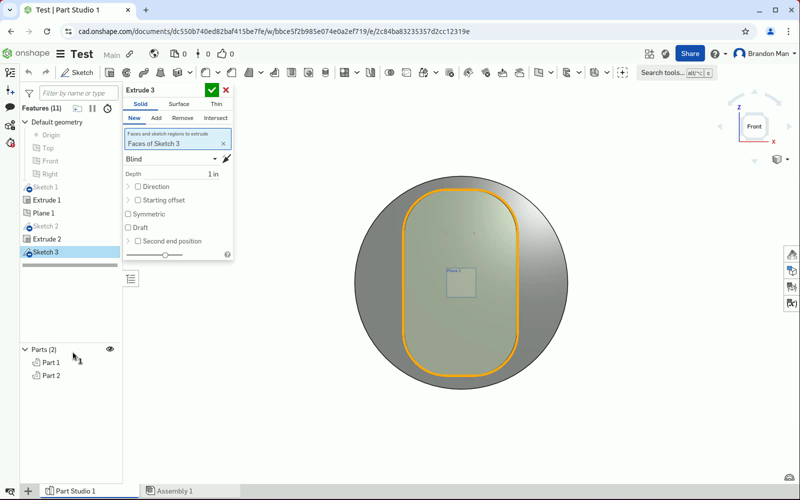
mouse_move(143, 106)
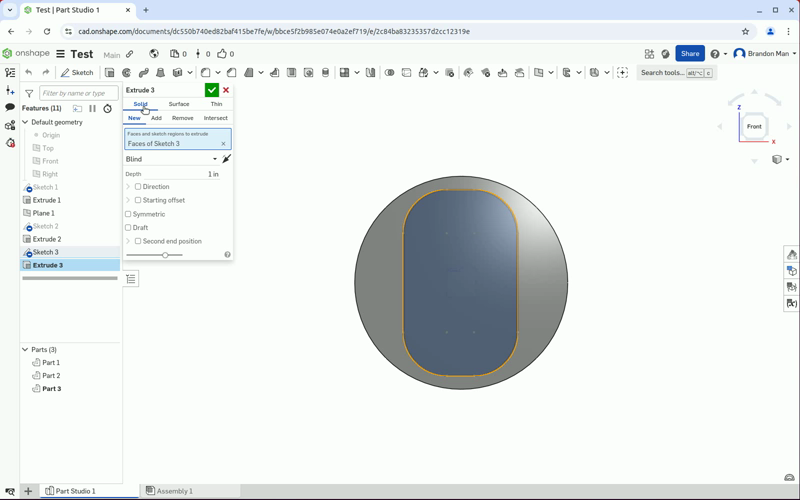
click(143, 106)
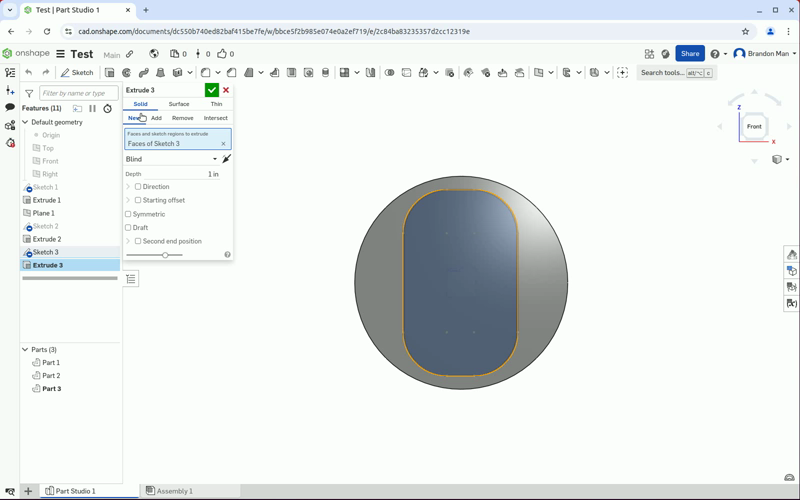
mouse_move(137, 120)
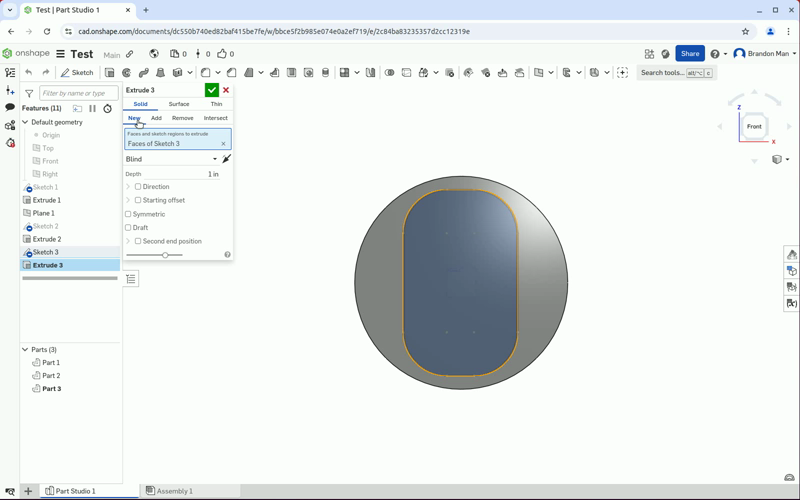
click(137, 120)
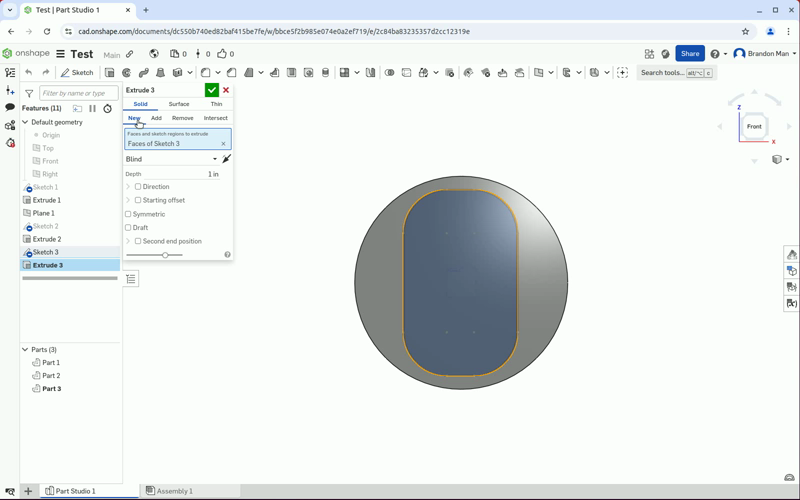
key(tab, 4)
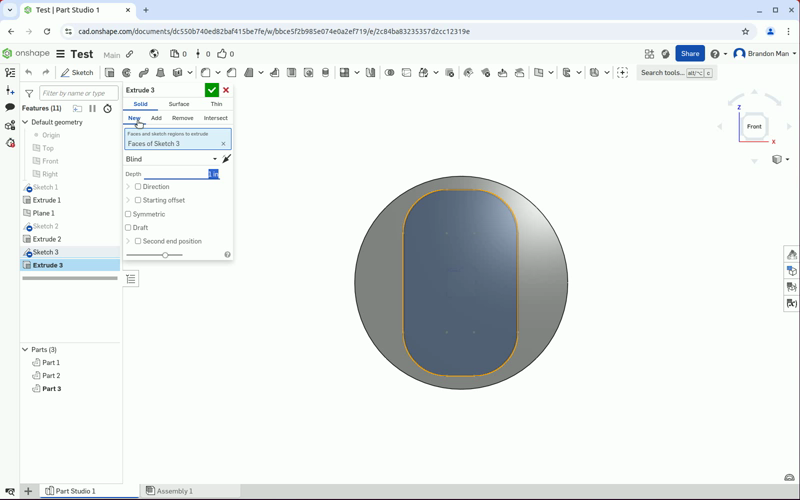
text(-10.351)
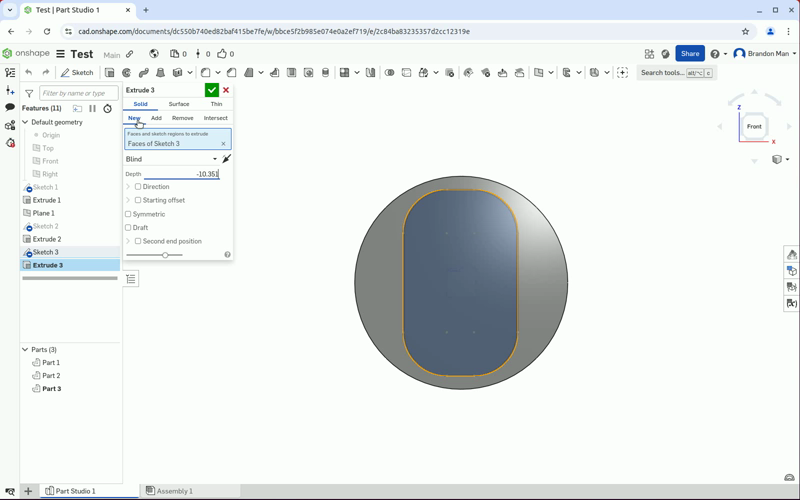
key(enter)
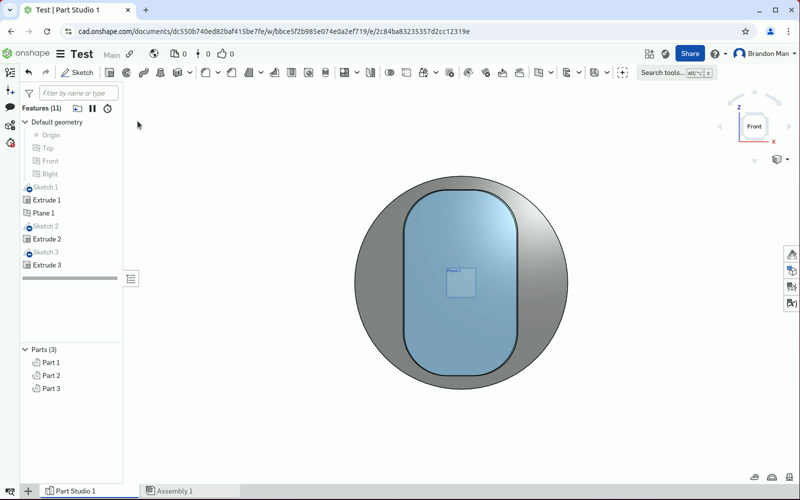
key(shift+h)
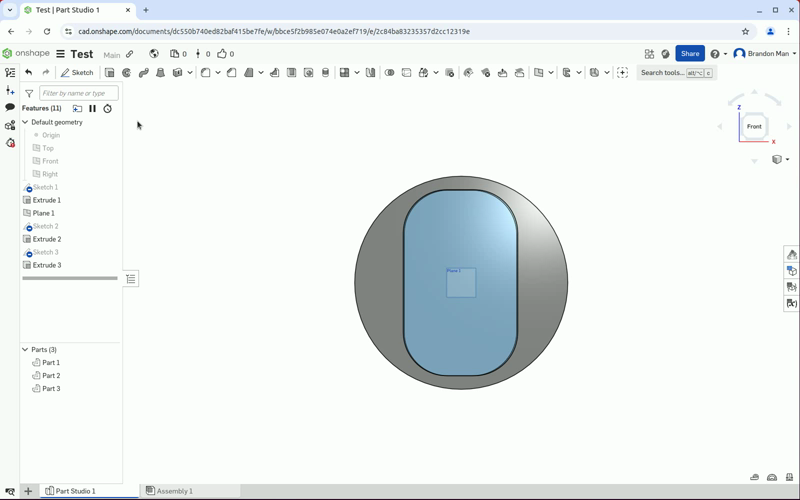
key(shift+h)
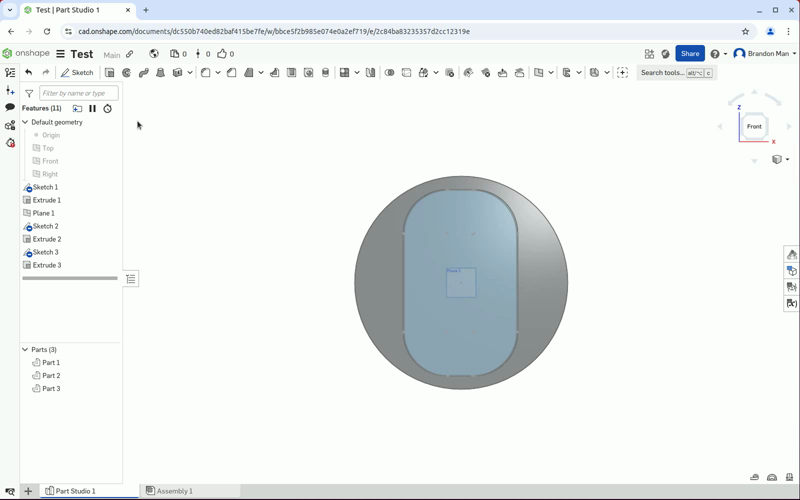
key(shift+7)
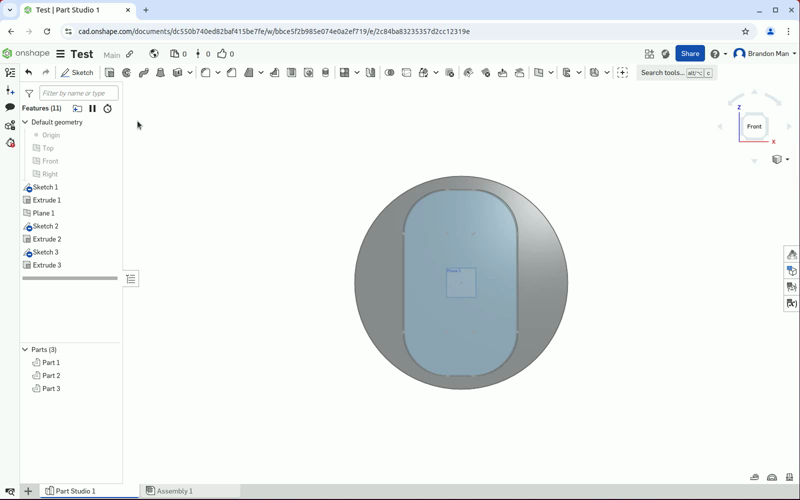
key(left, 2)
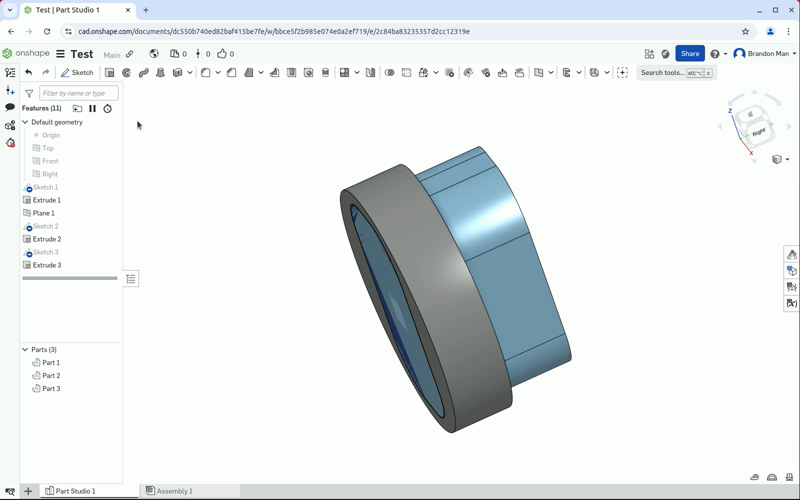
key(down, 2)
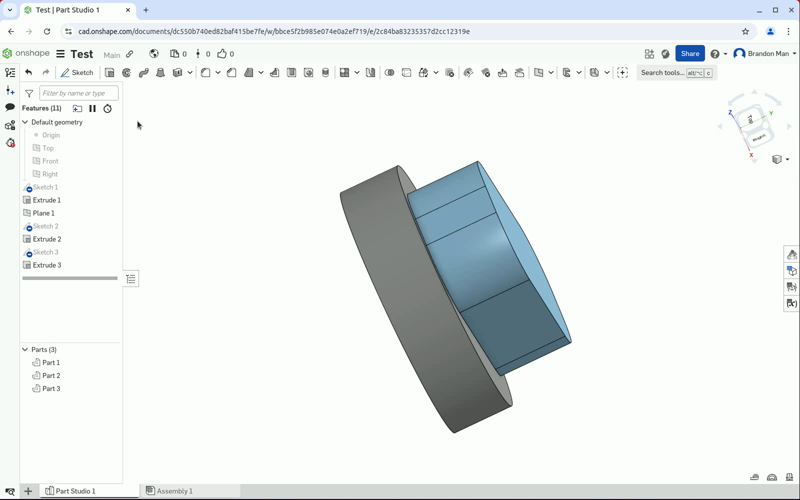
key(up, 2)
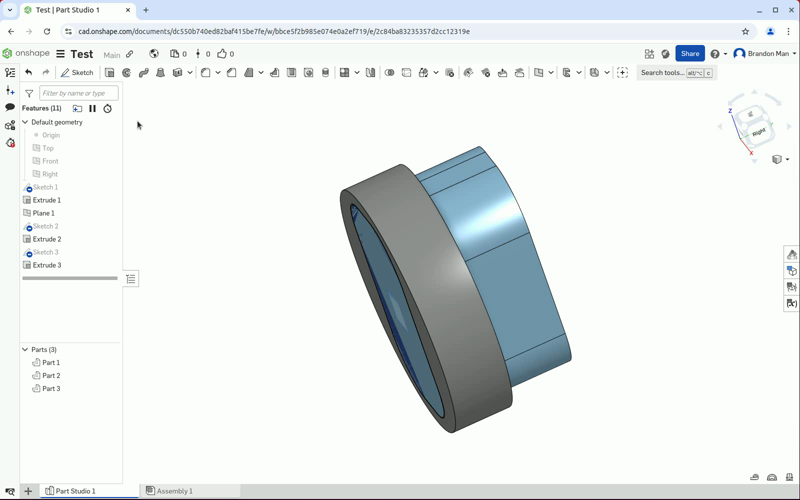
key(right, 2)
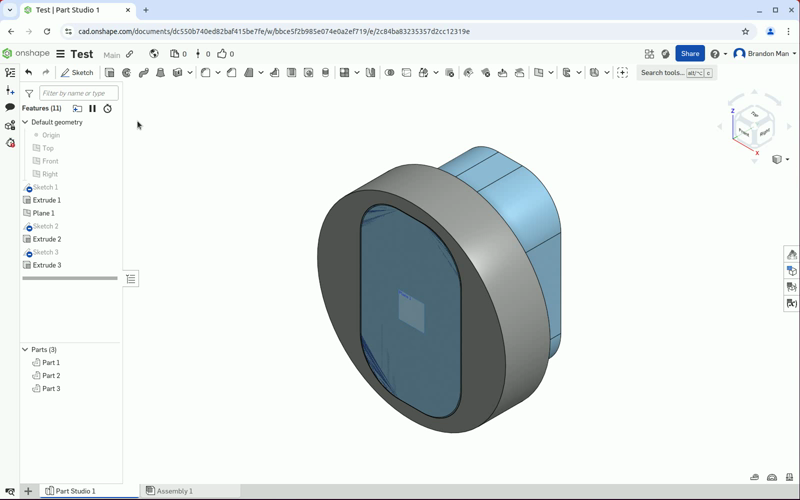
mouse_move(73, 189)
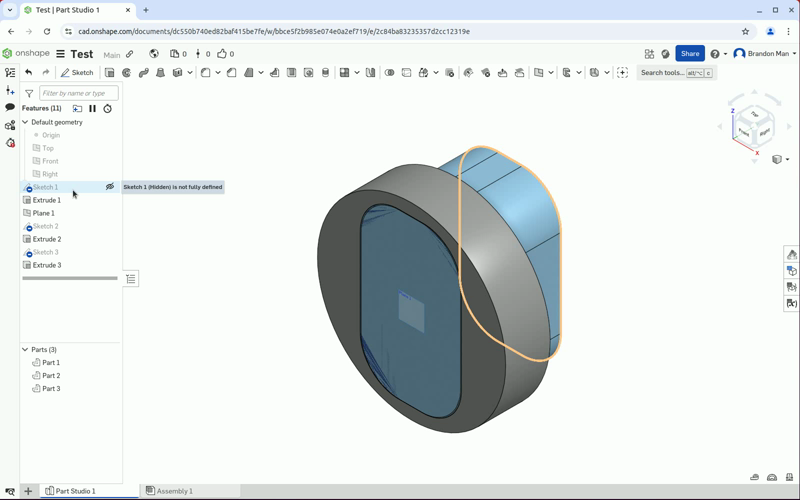
click(73, 189)